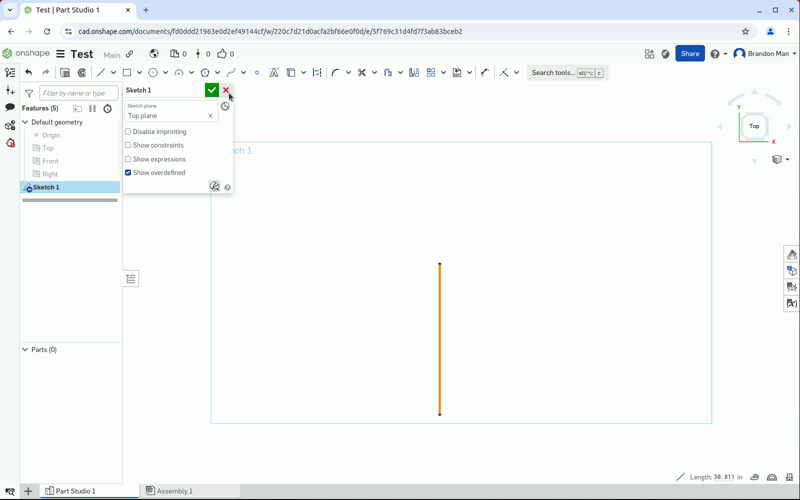
key(shift+h)
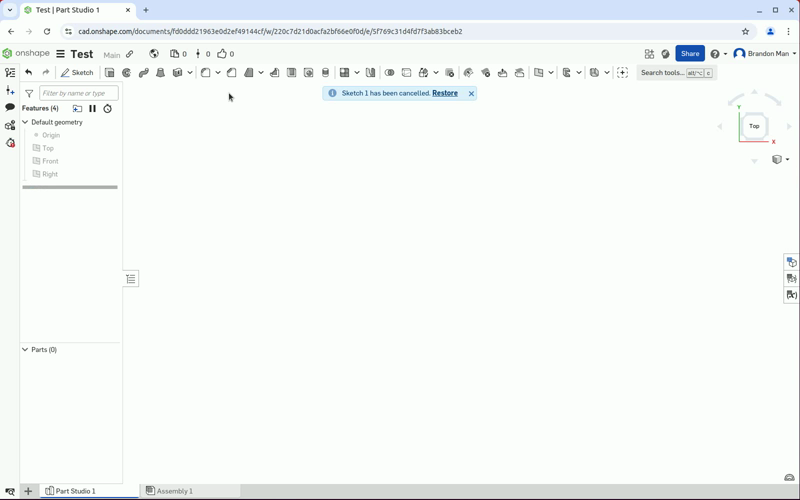
mouse_move(73, 352)
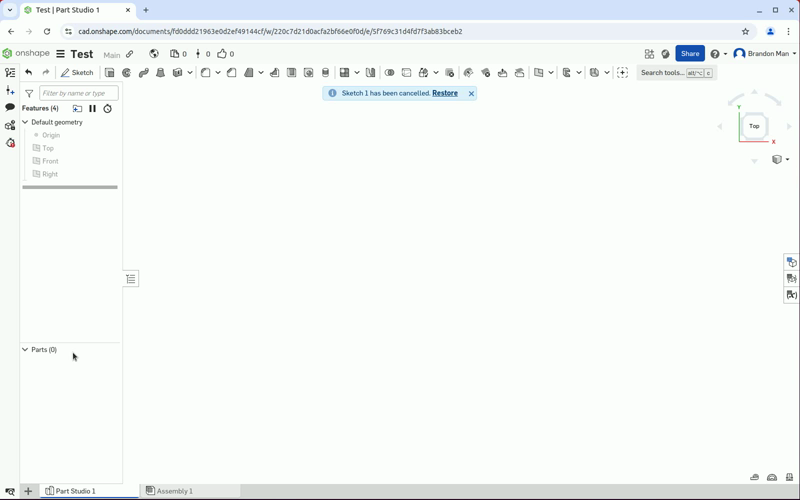
key(y)
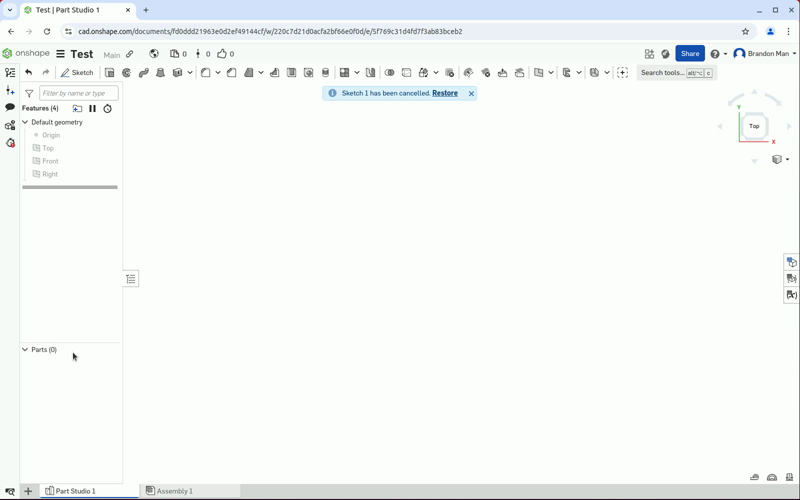
key(shift+p)
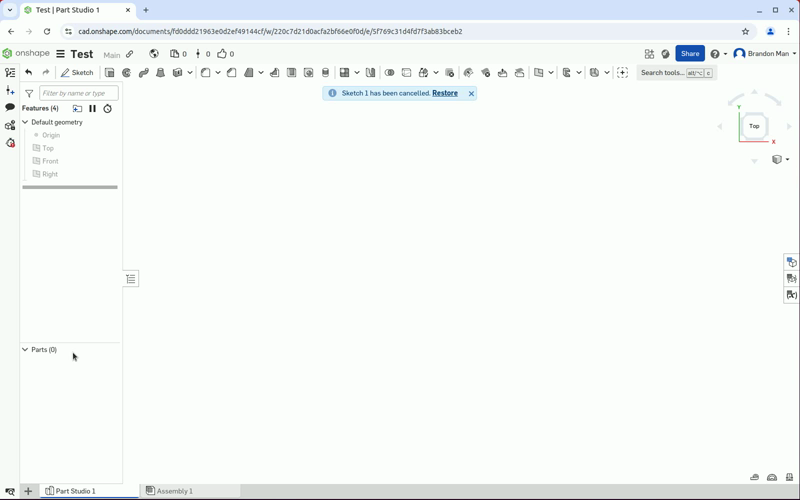
key(space)
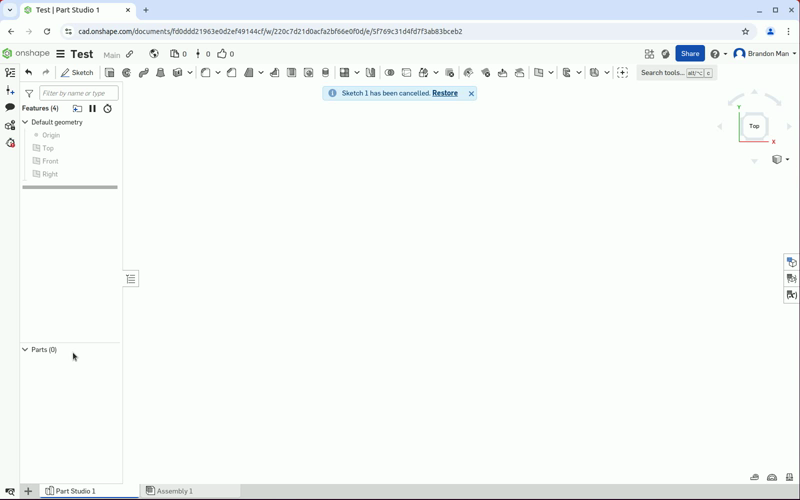
key_down(shift)
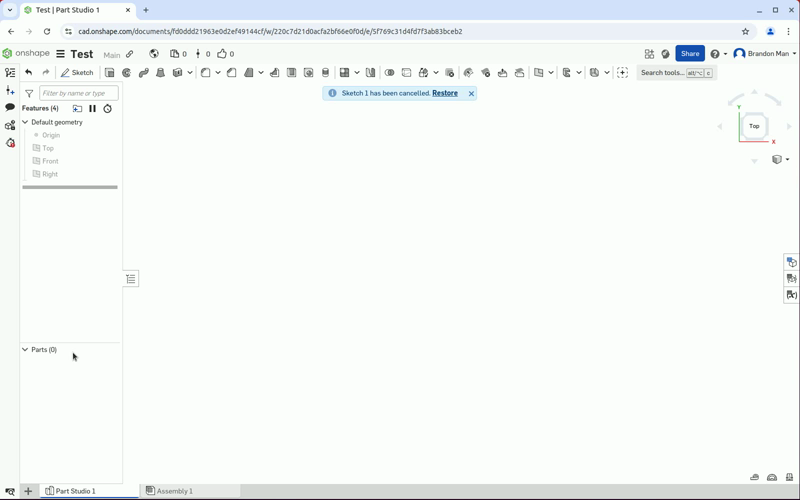
key(up)
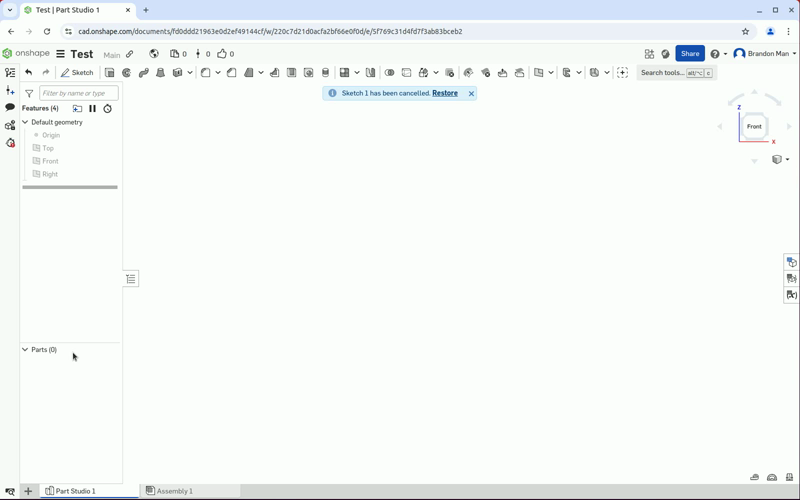
key_up(shift)
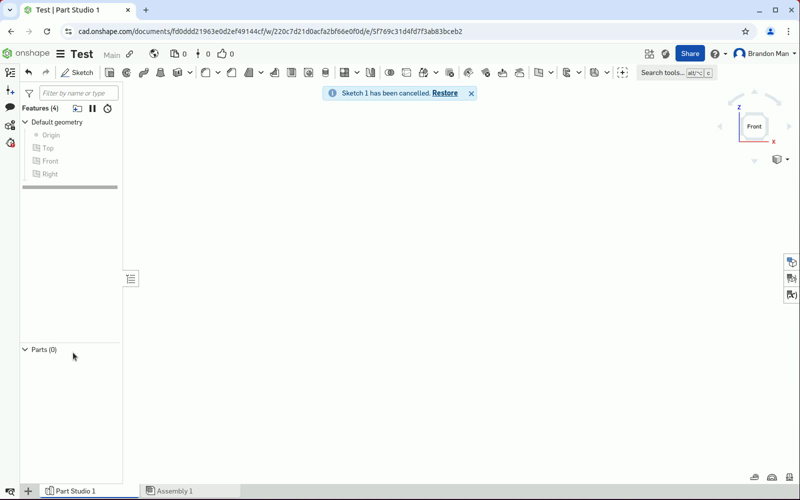
mouse_move(73, 352)
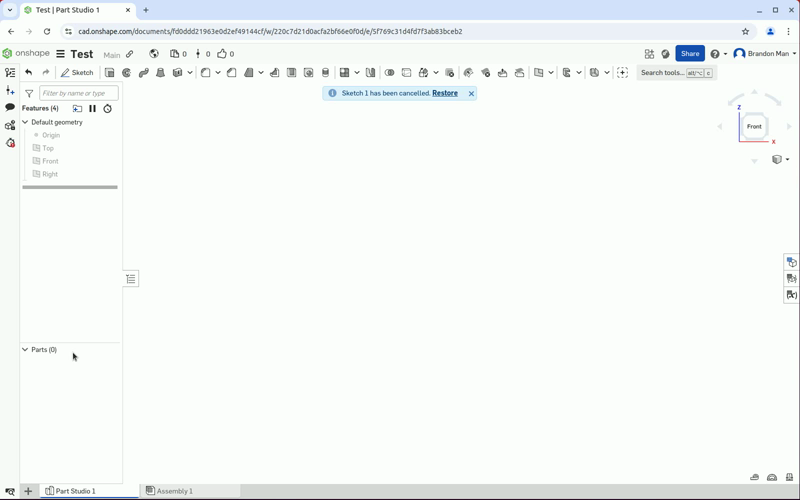
key(shift+y)
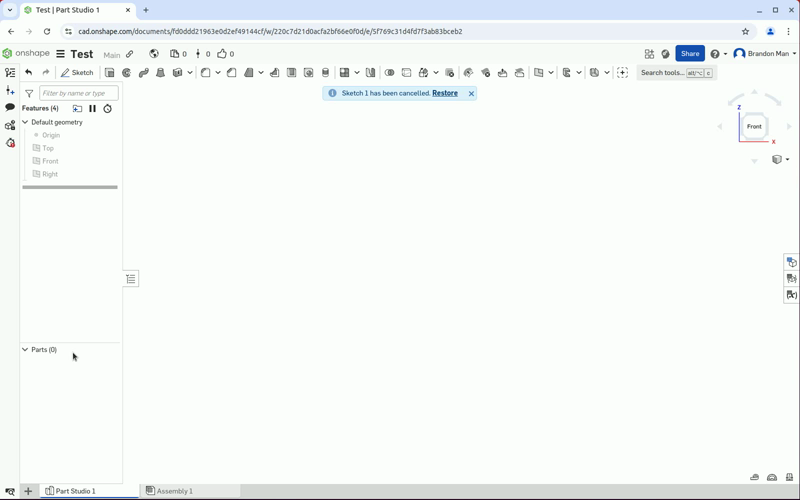
key(shift+s)
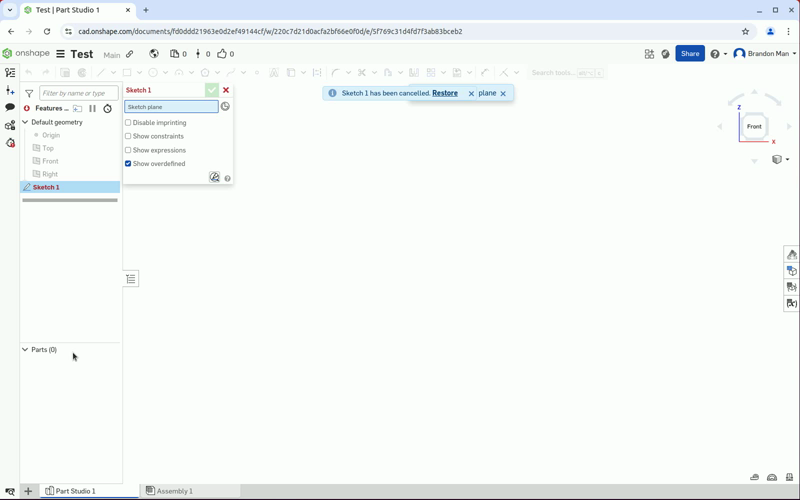
mouse_move(73, 163)
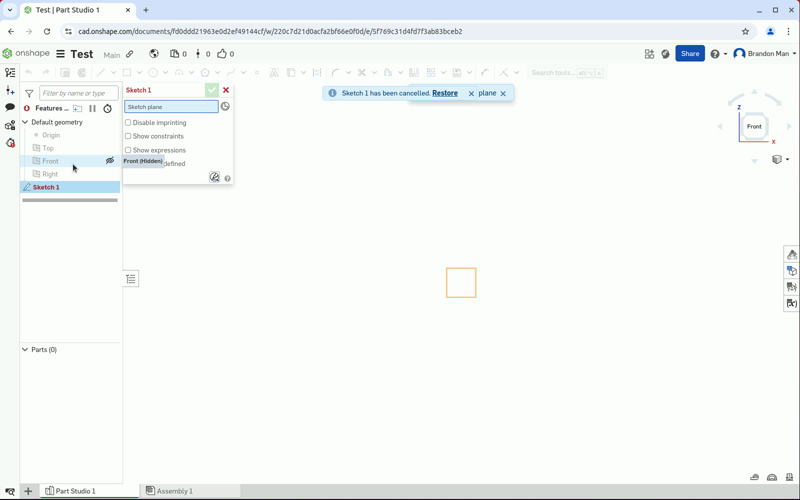
click(73, 163)
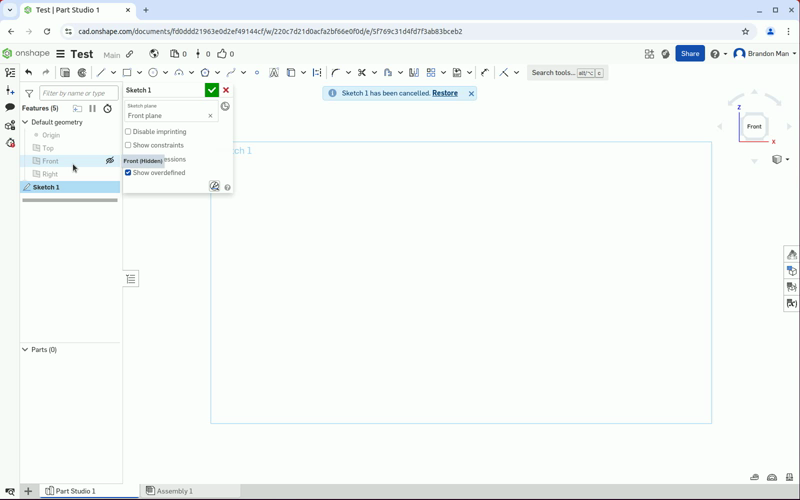
mouse_move(73, 352)
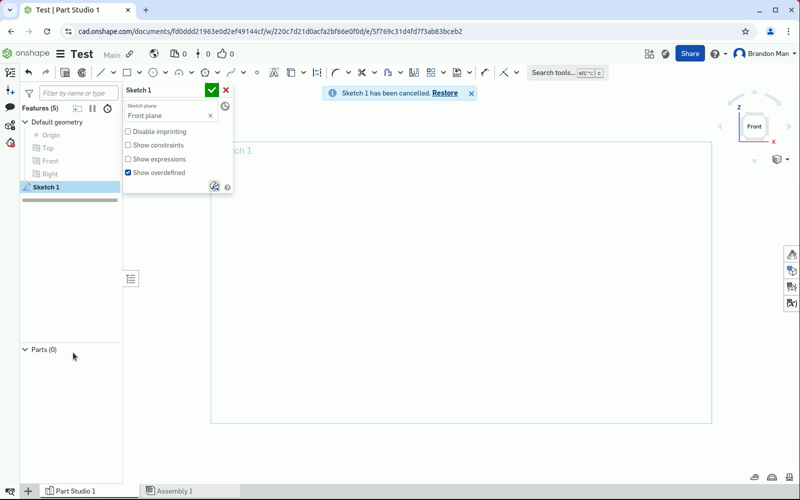
key(y)
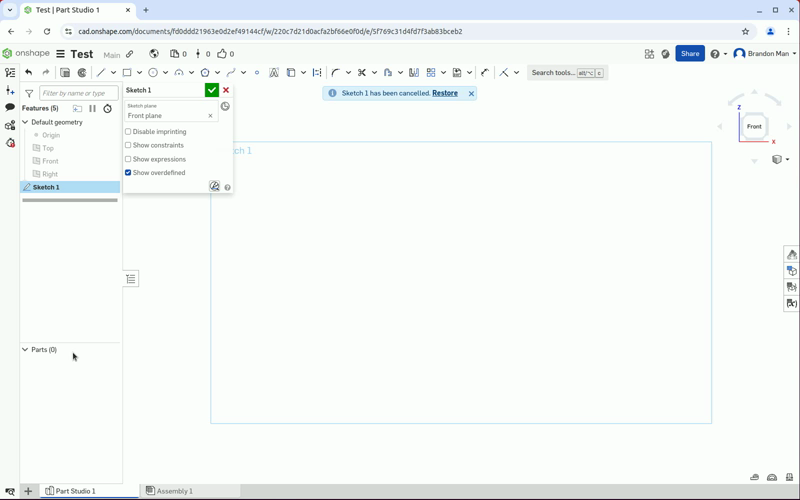
key(l)
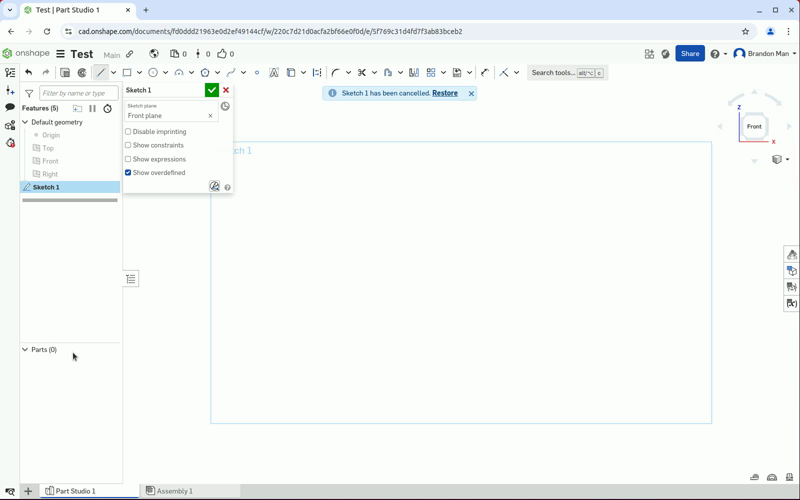
key_down(shift)
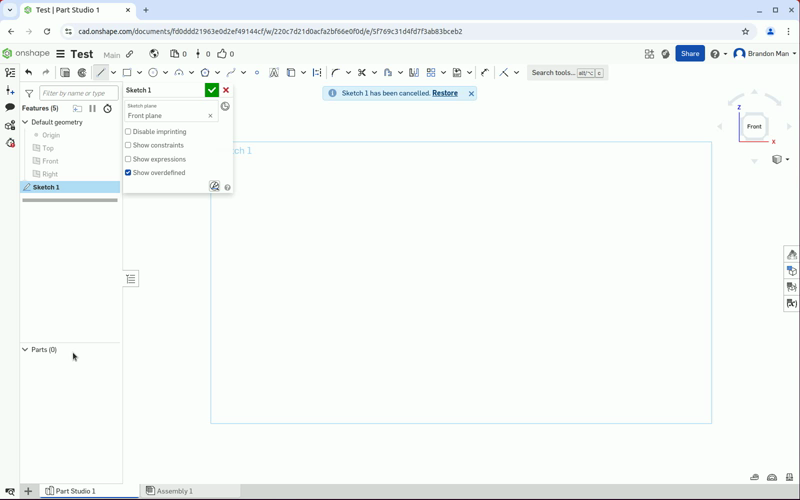
mouse_move(460, 282)
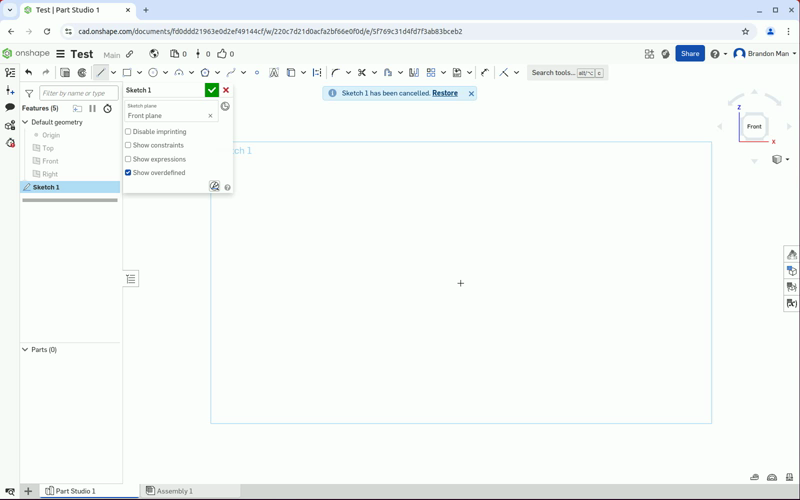
click(460, 282)
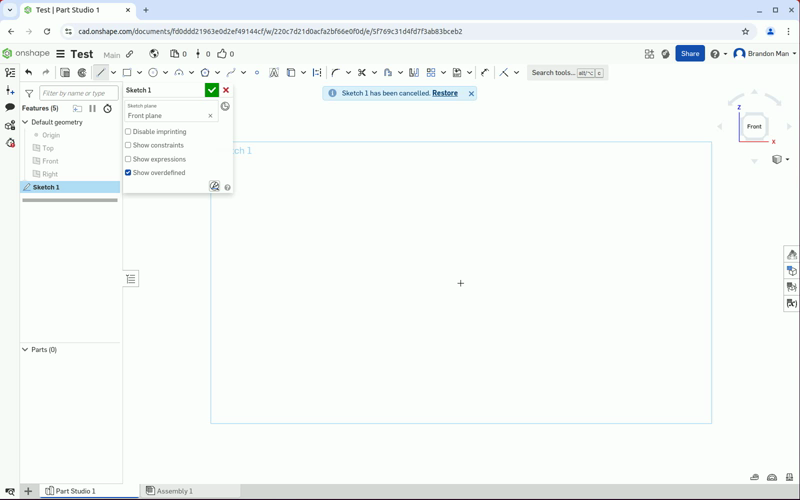
key_up(shift)
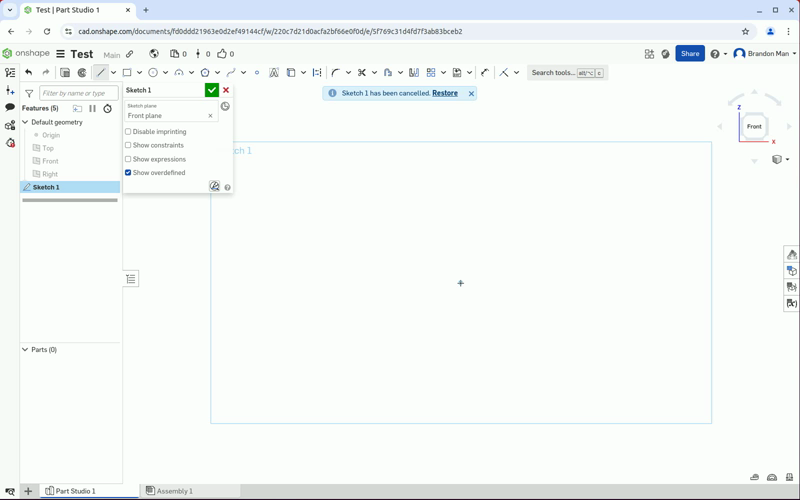
key_down(shift)
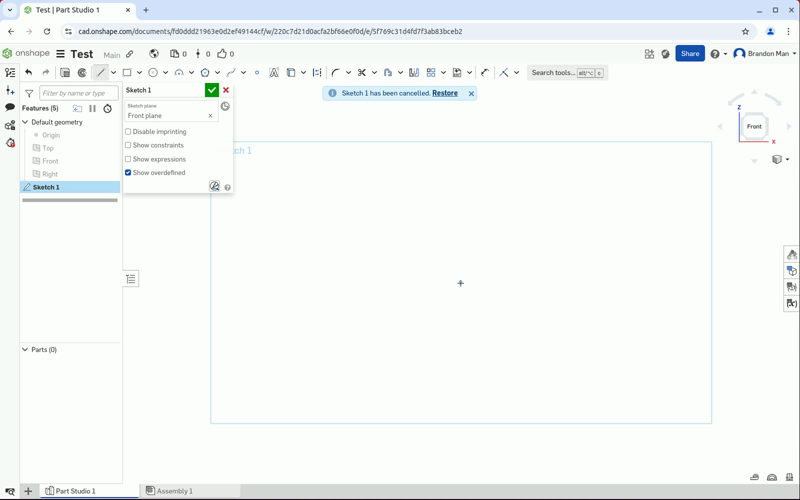
mouse_move(490, 282)
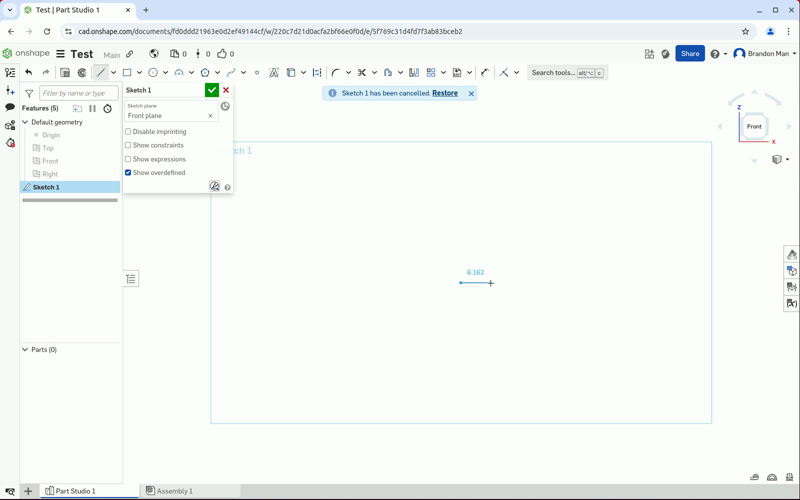
mouse_move(479, 282)
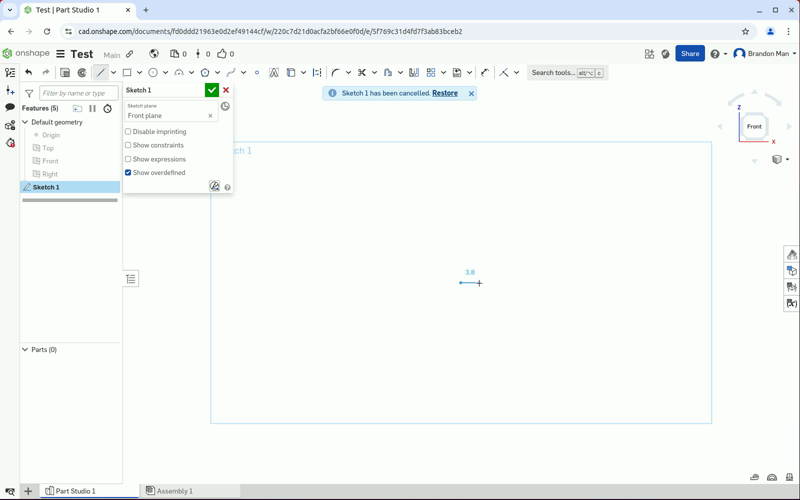
click(479, 282)
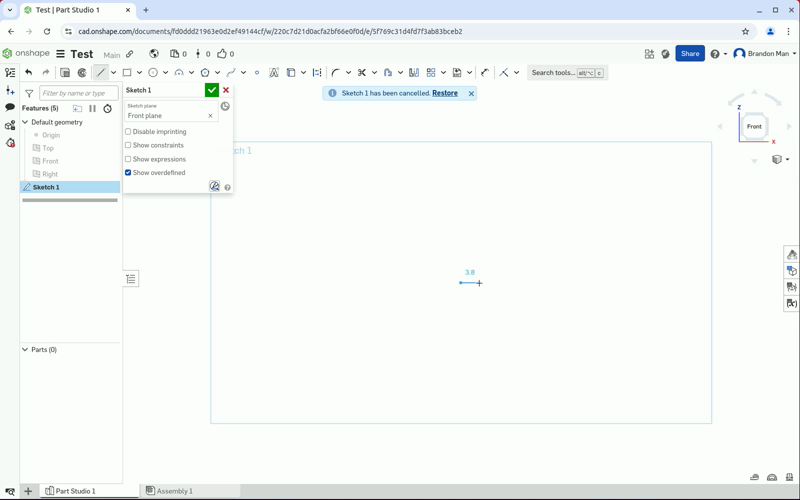
key_up(shift)
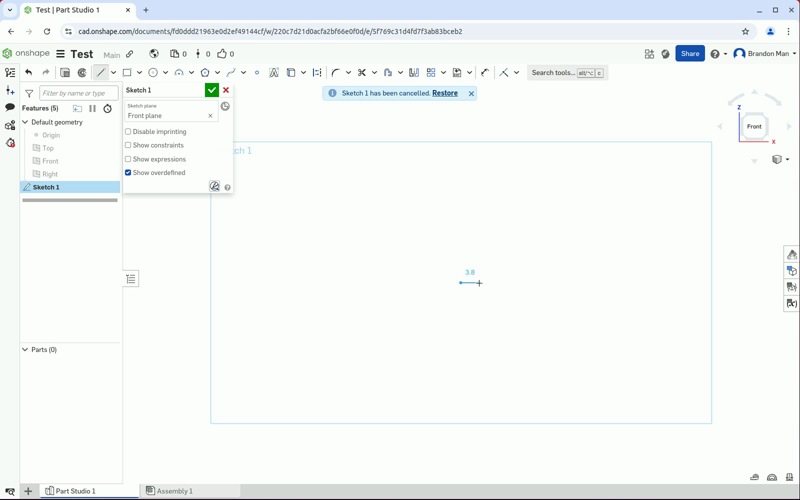
key_down(shift)
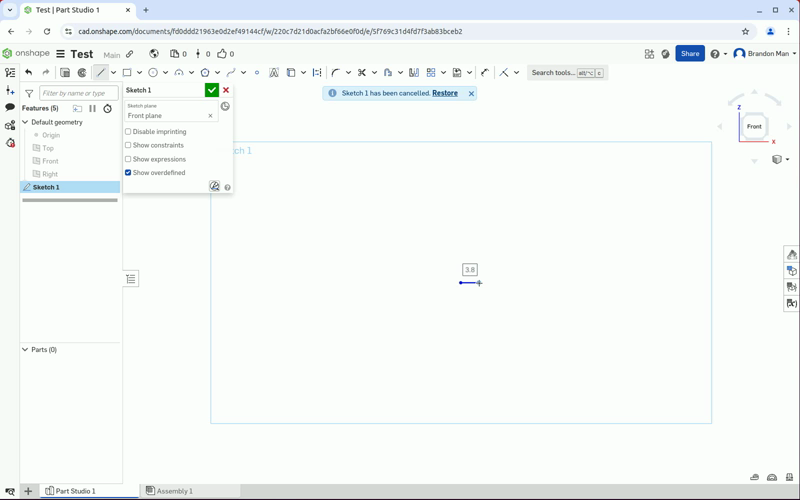
mouse_move(509, 282)
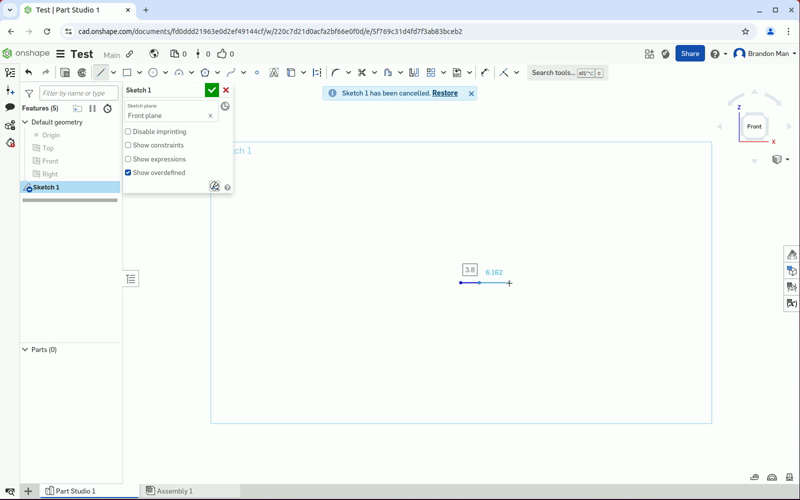
mouse_move(479, 277)
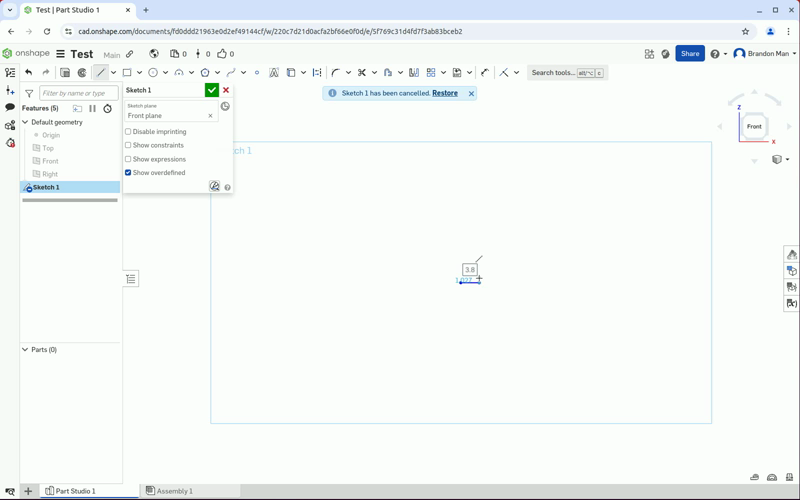
scroll(6)
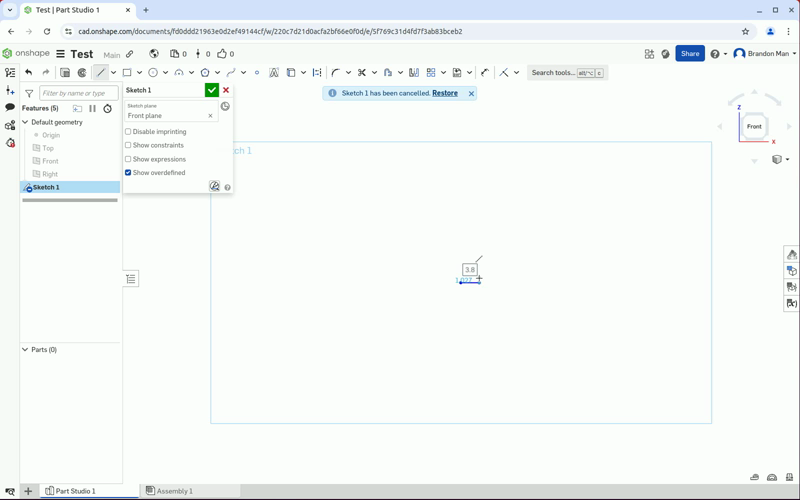
scroll(6)
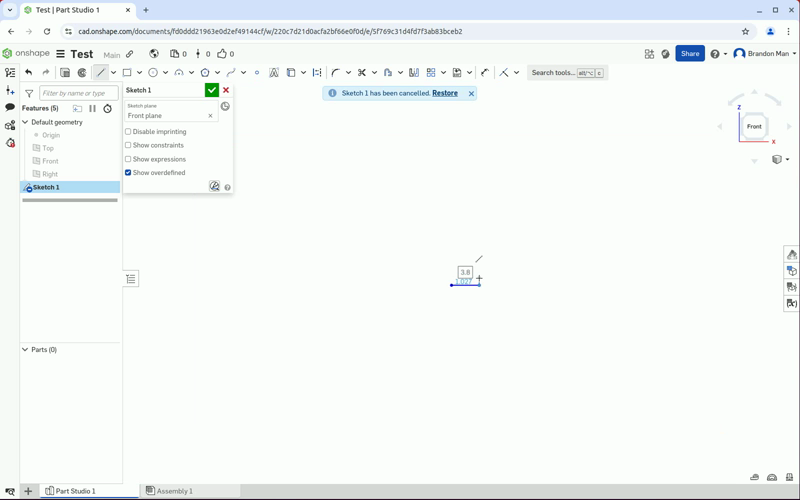
scroll(6)
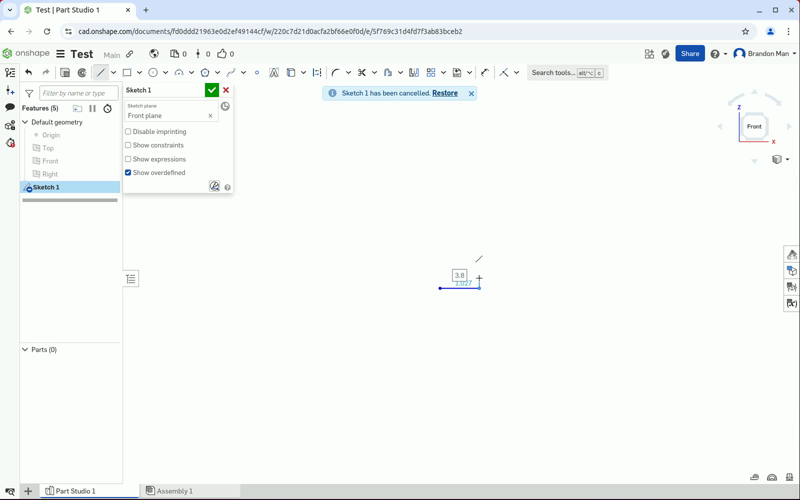
scroll(6)
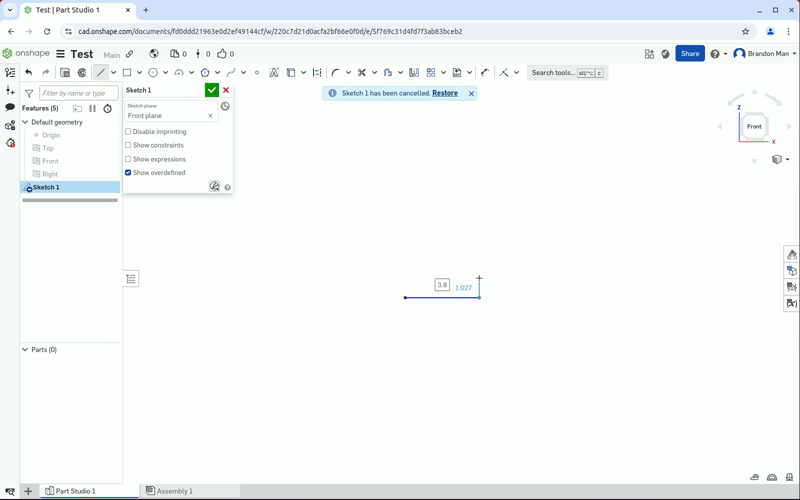
scroll(6)
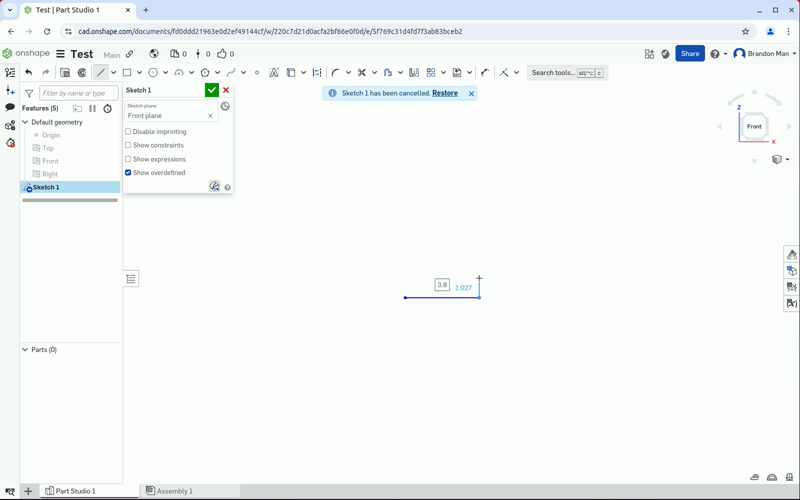
scroll(6)
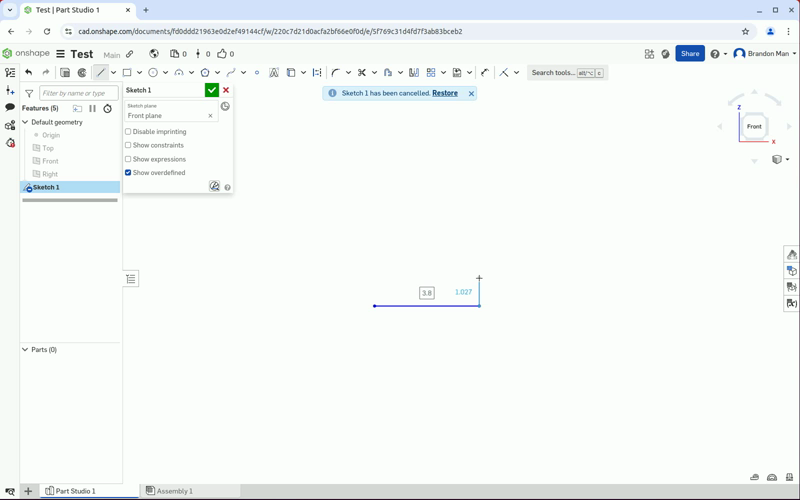
scroll(6)
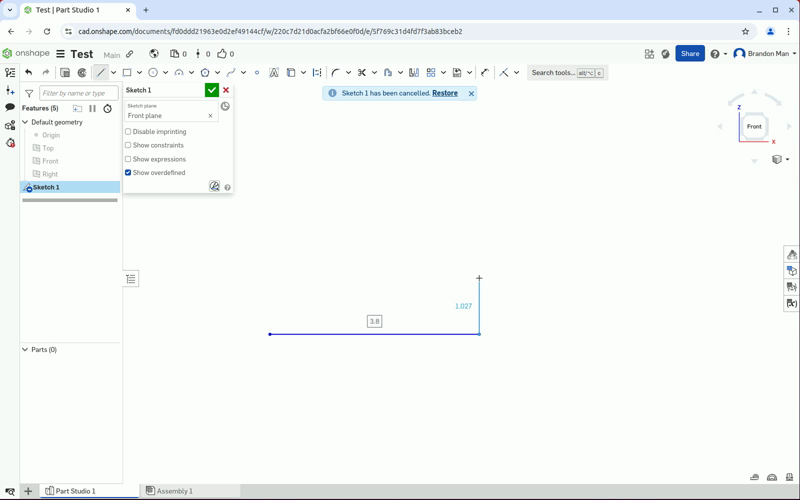
click(479, 277)
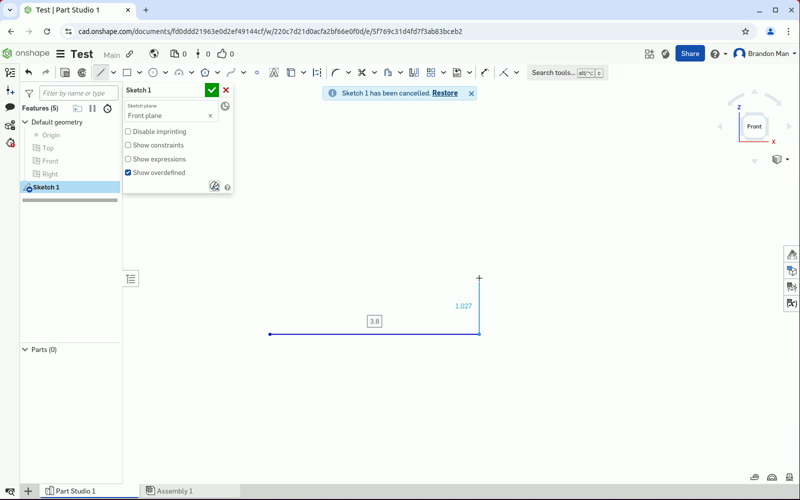
scroll(-6)
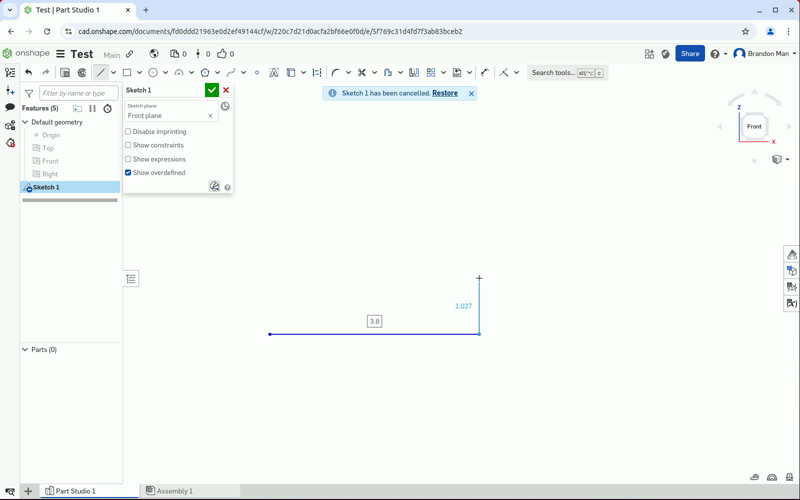
scroll(-6)
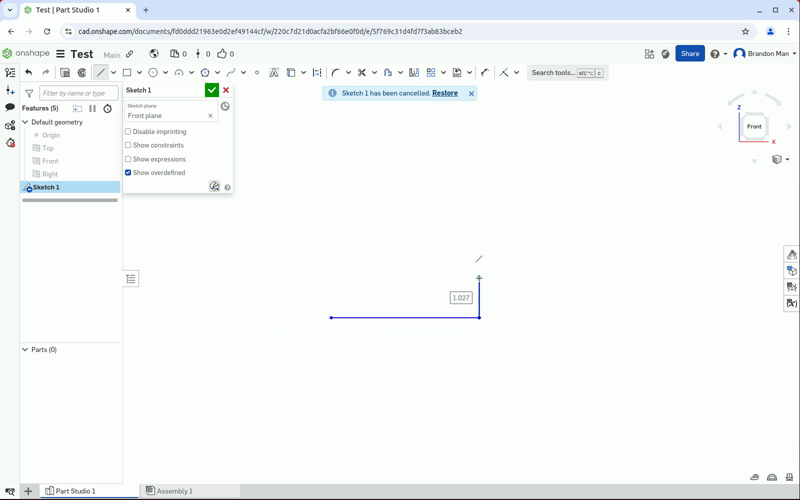
scroll(-6)
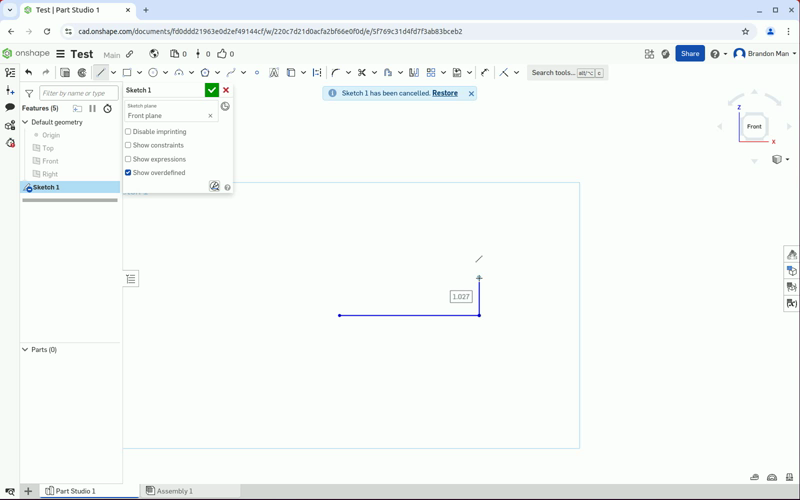
scroll(-6)
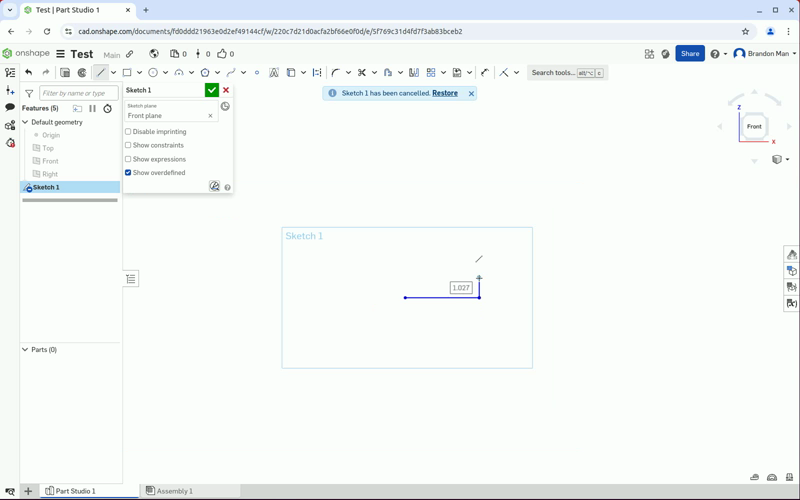
scroll(-6)
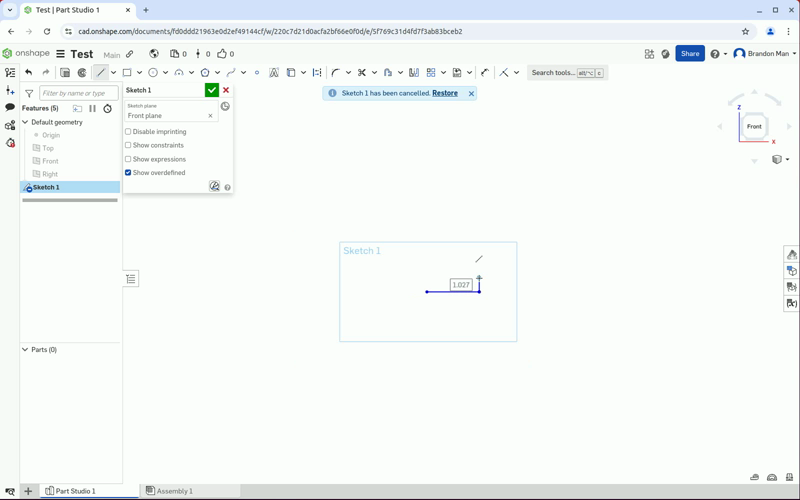
scroll(-6)
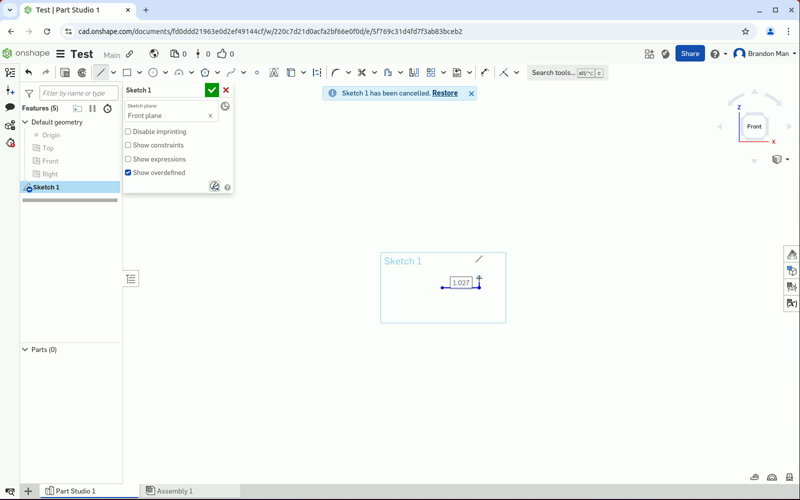
scroll(-6)
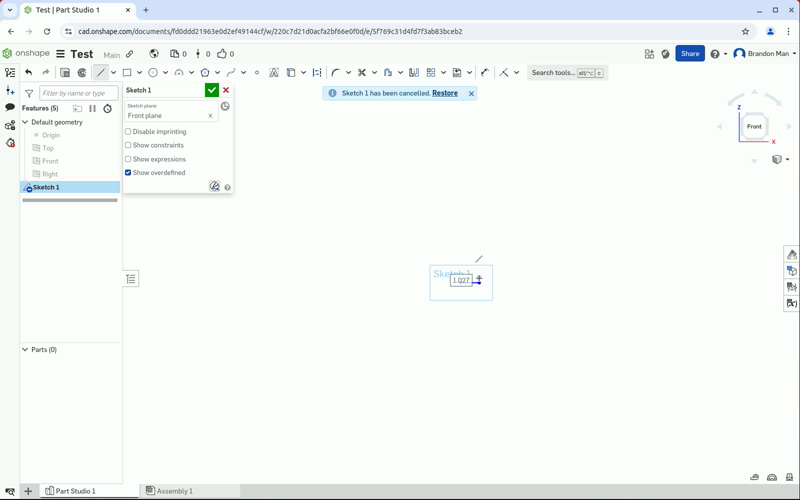
key_up(shift)
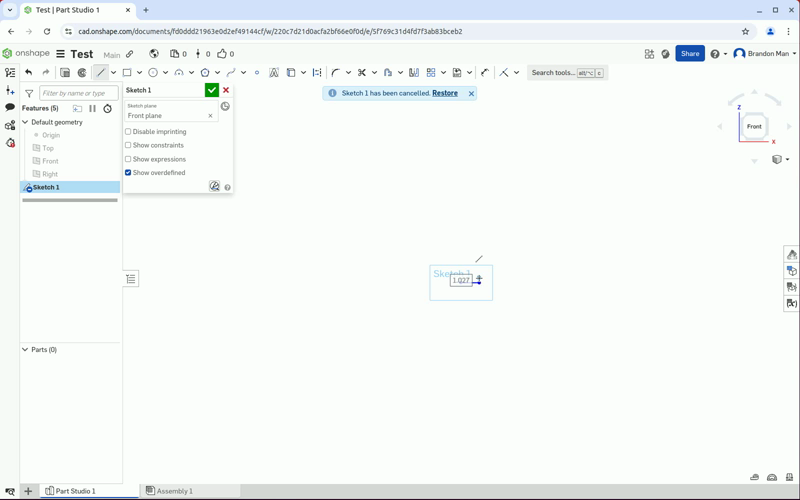
key_down(shift)
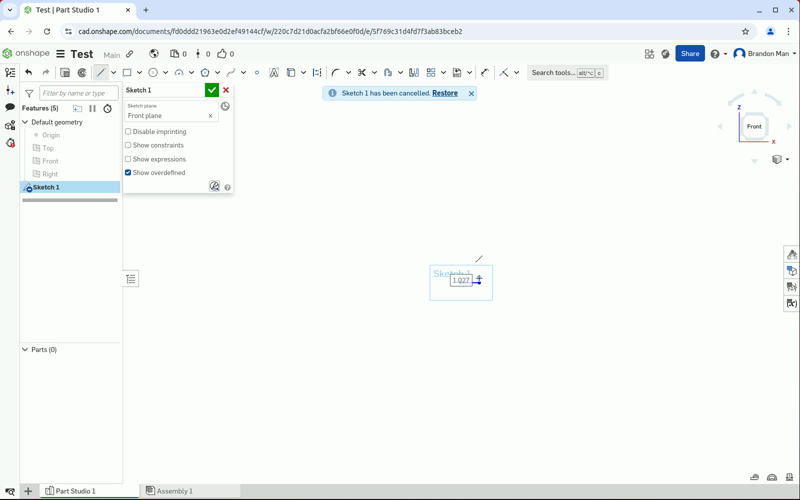
mouse_move(509, 277)
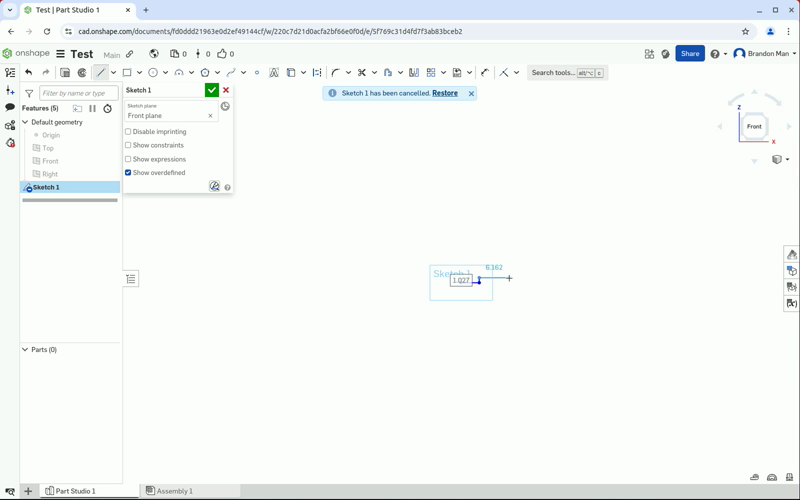
mouse_move(460, 277)
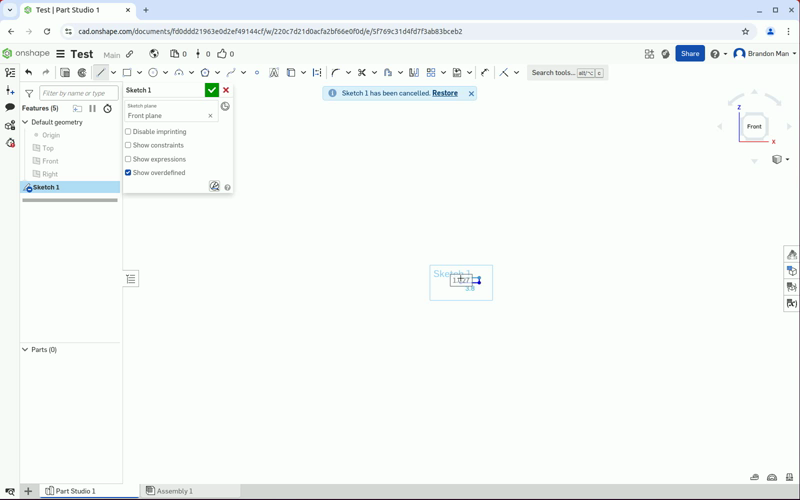
click(460, 277)
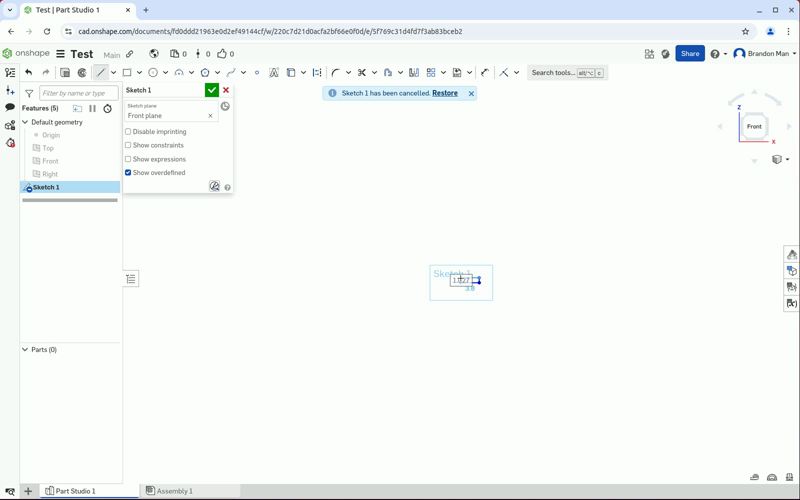
key_up(shift)
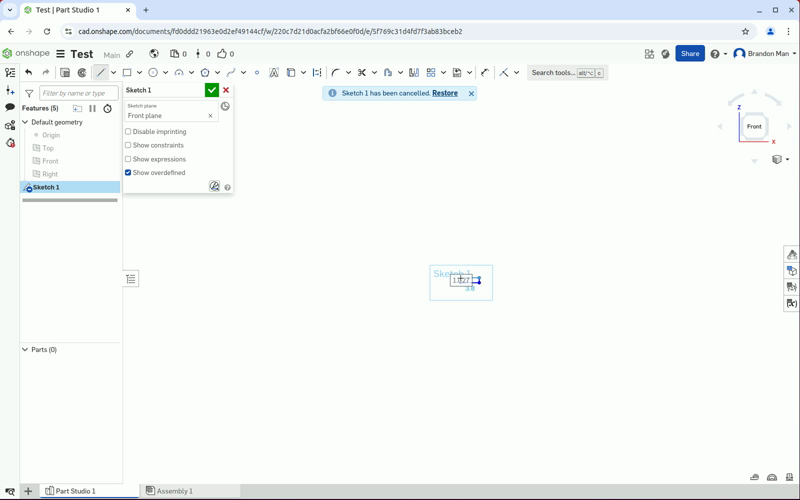
mouse_move(490, 277)
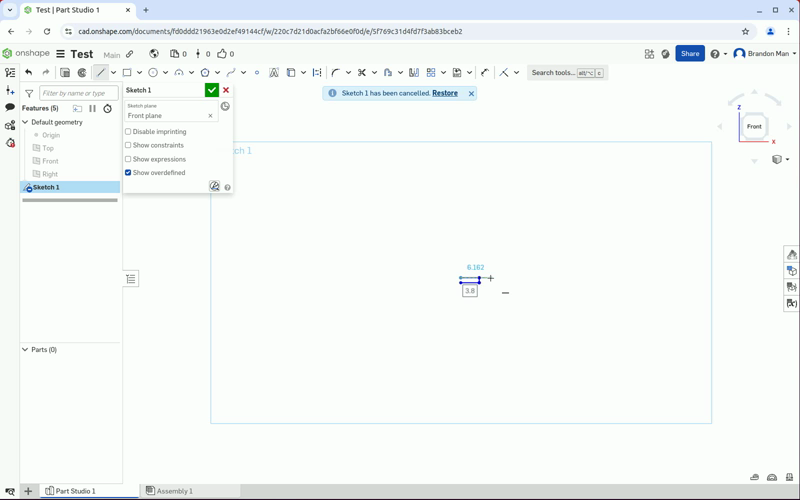
key_down(shift)
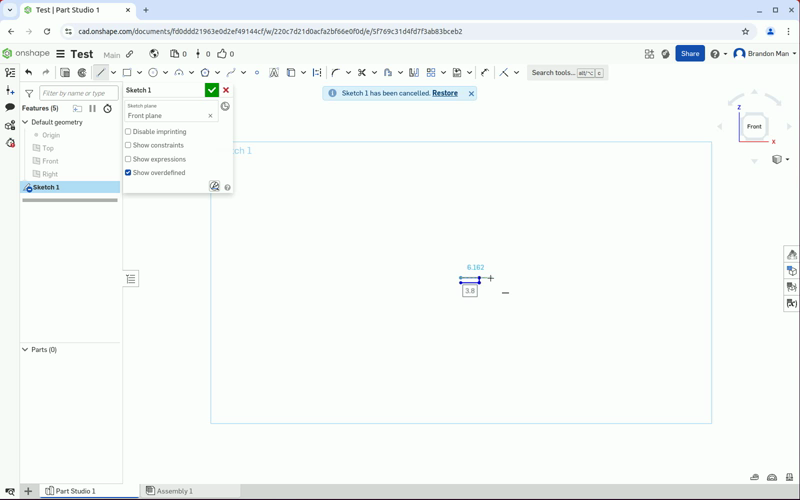
mouse_move(460, 282)
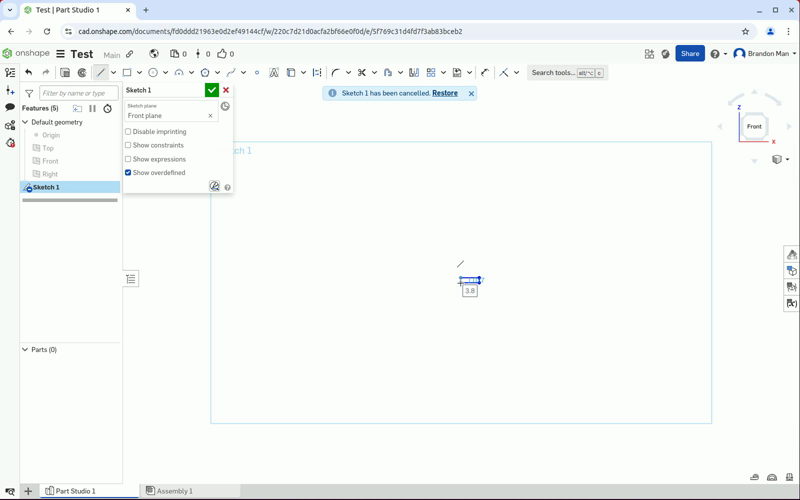
scroll(6)
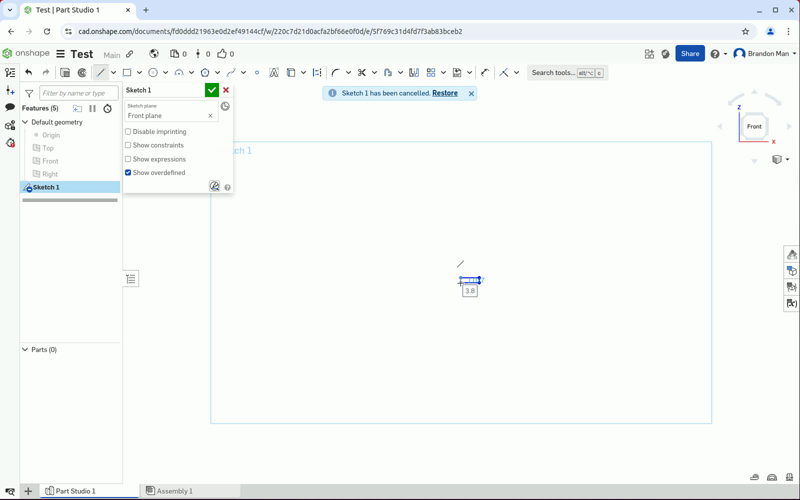
scroll(6)
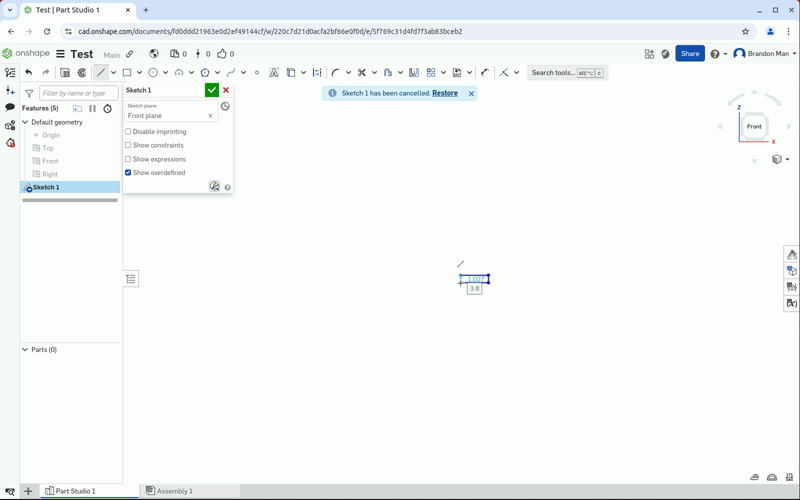
scroll(6)
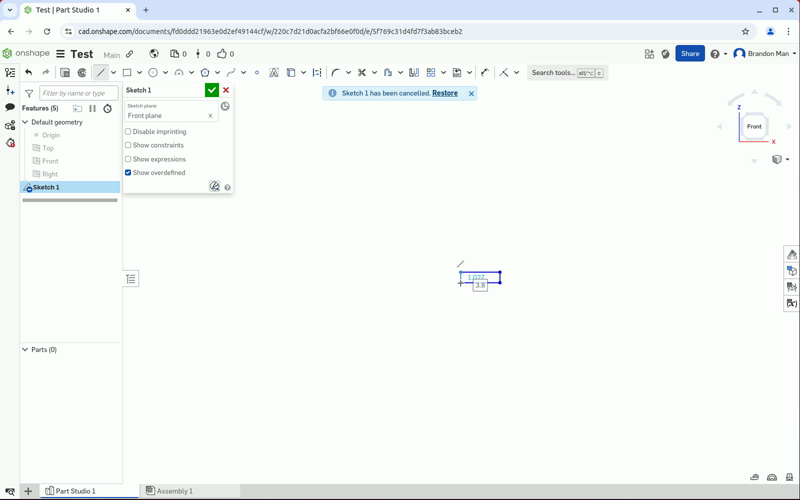
scroll(6)
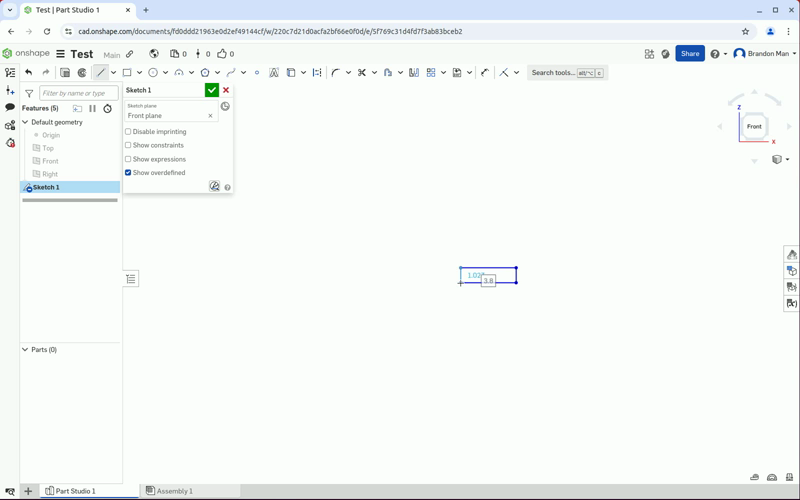
scroll(6)
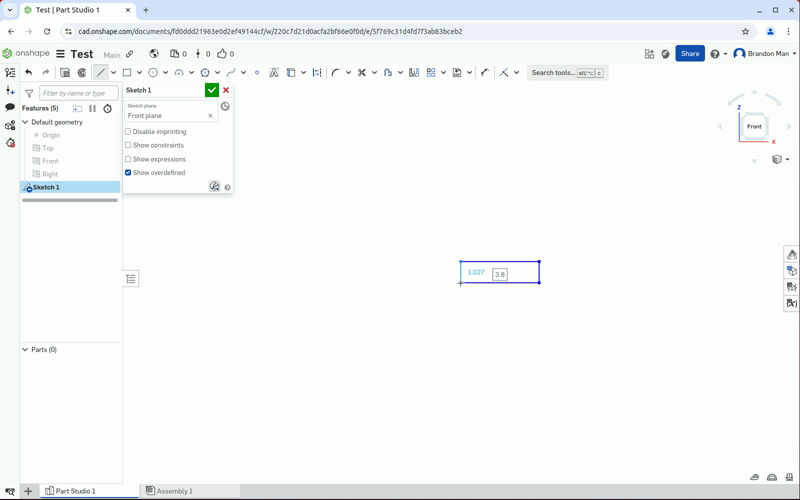
scroll(6)
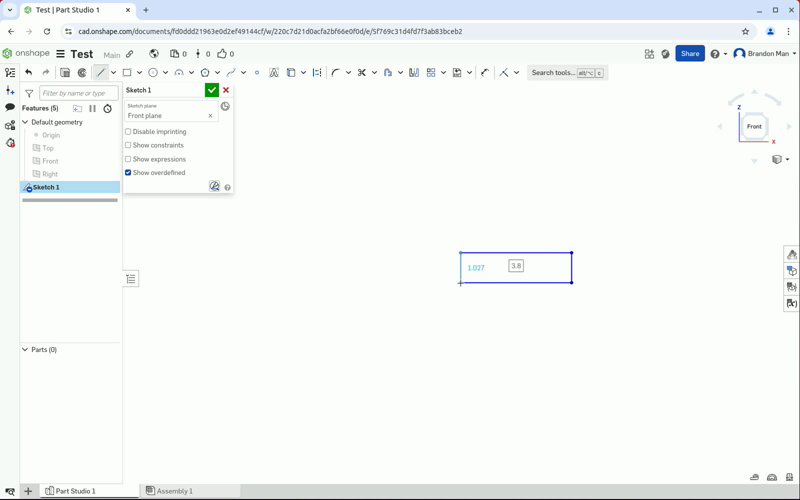
scroll(6)
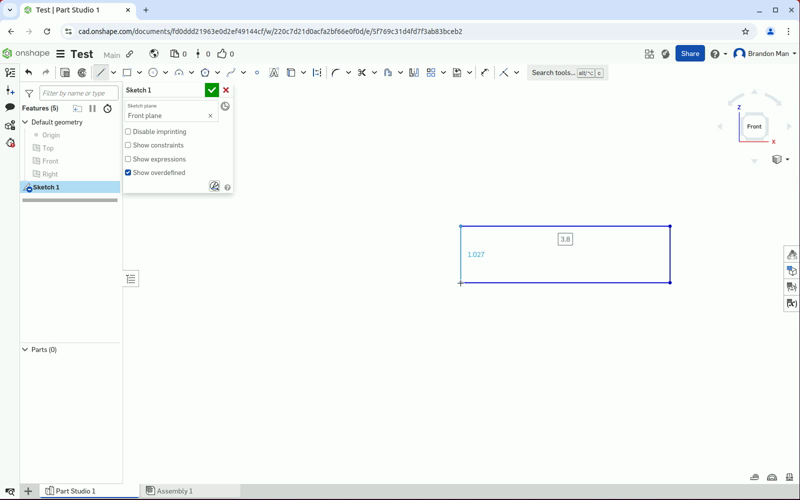
key_up(shift)
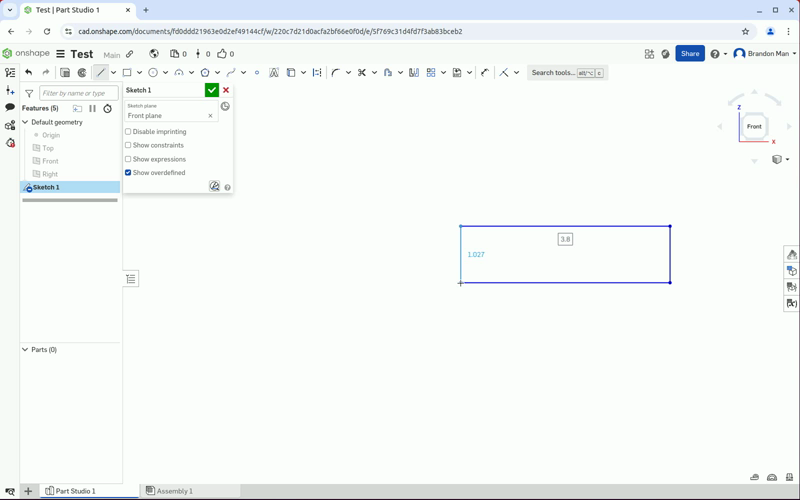
click(460, 282)
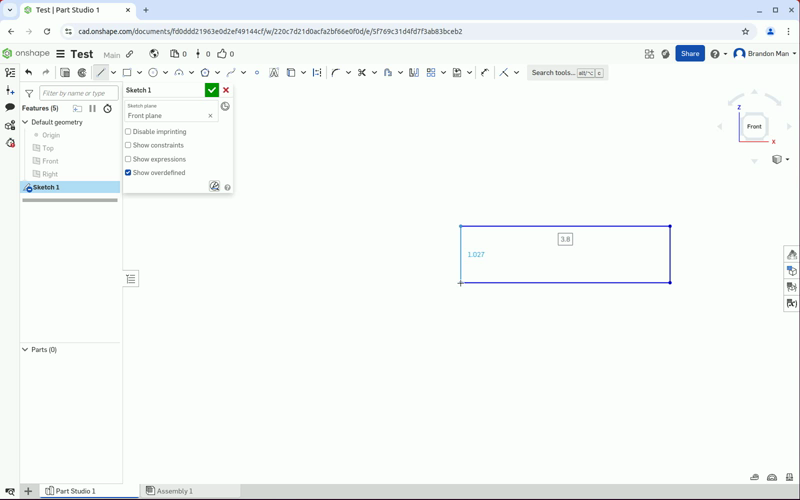
scroll(-6)
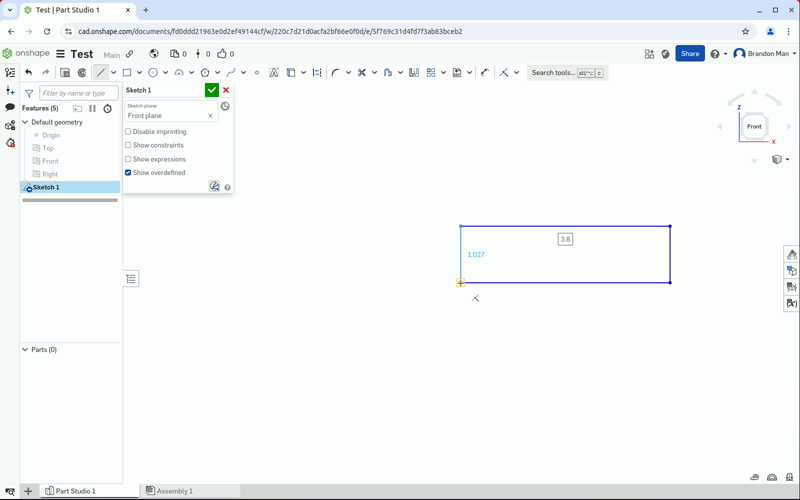
scroll(-6)
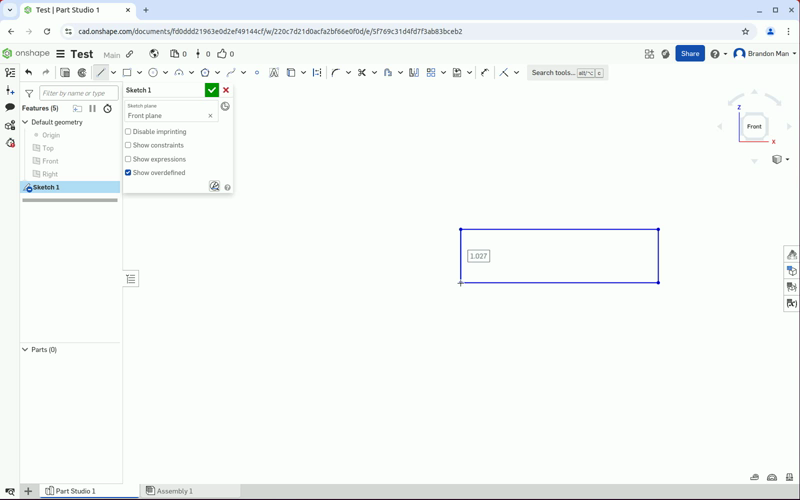
scroll(-6)
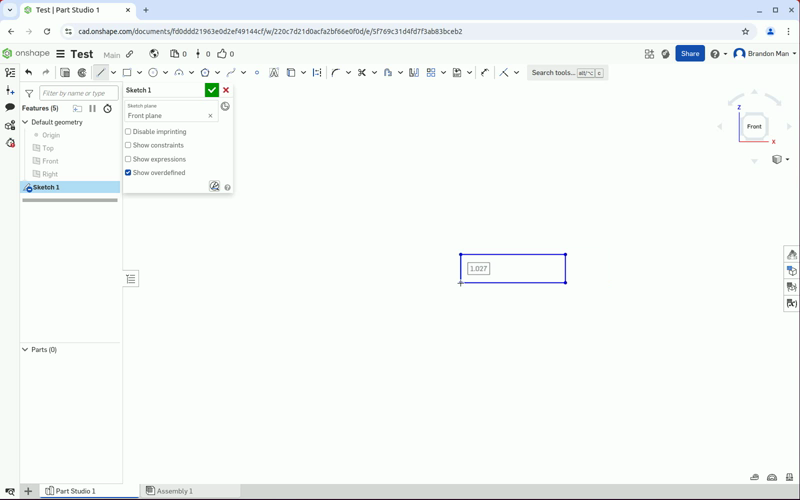
scroll(-6)
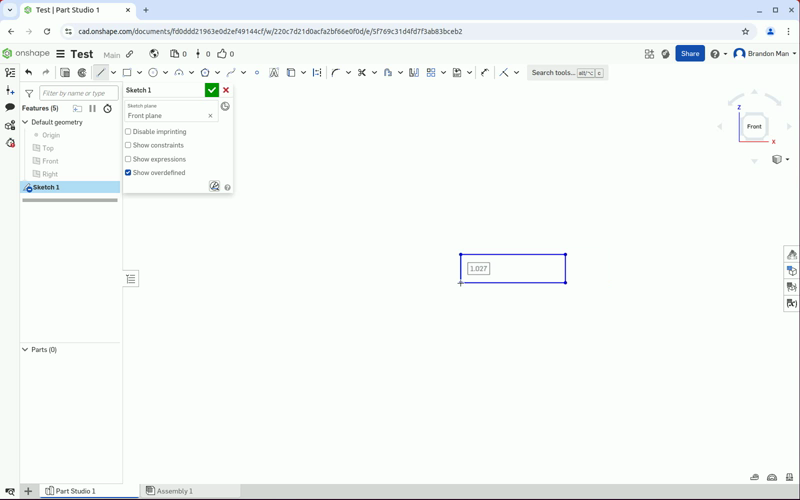
scroll(-6)
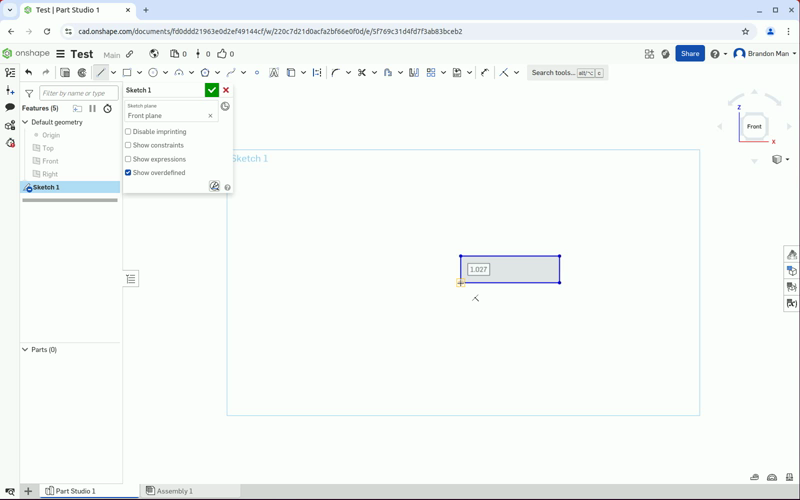
scroll(-6)
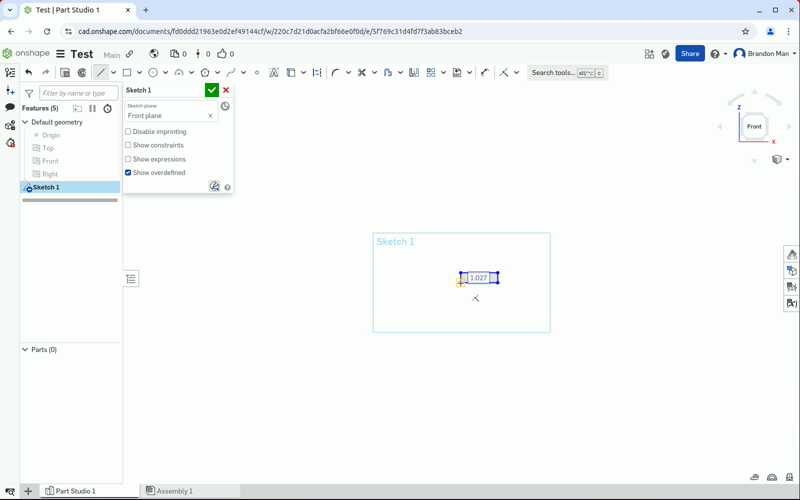
scroll(-6)
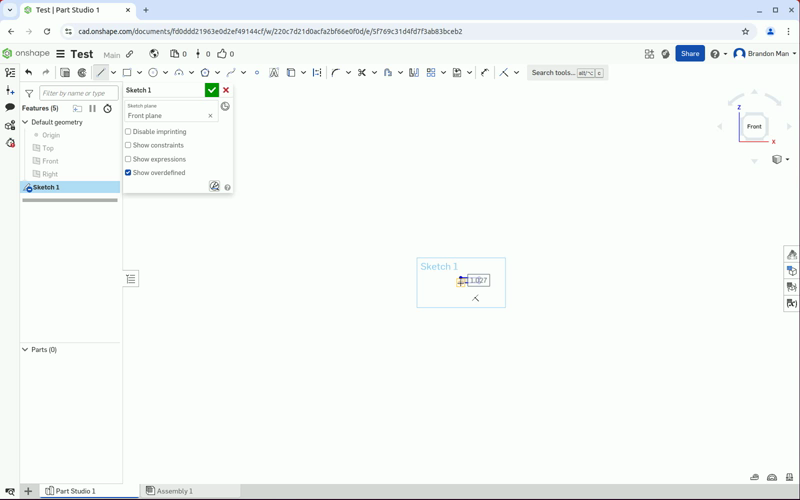
key(esc)
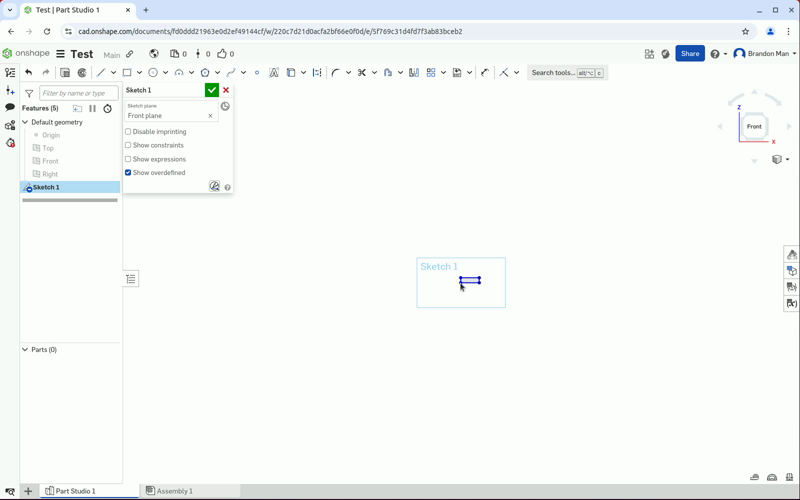
mouse_move(461, 281)
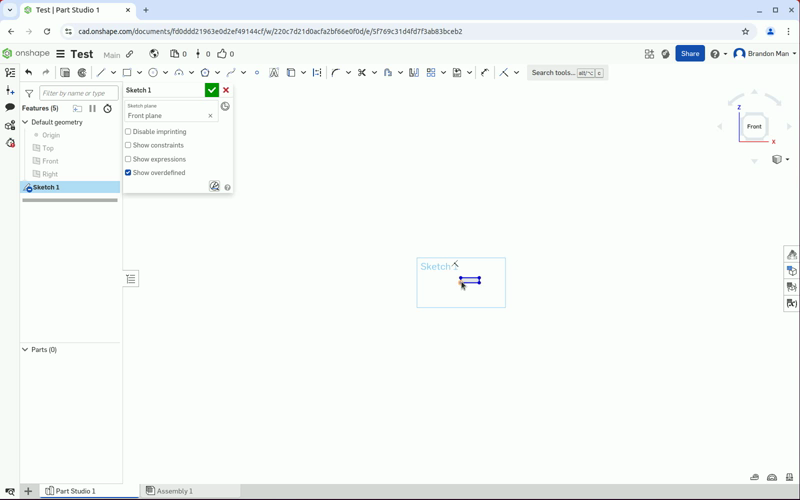
scroll(6)
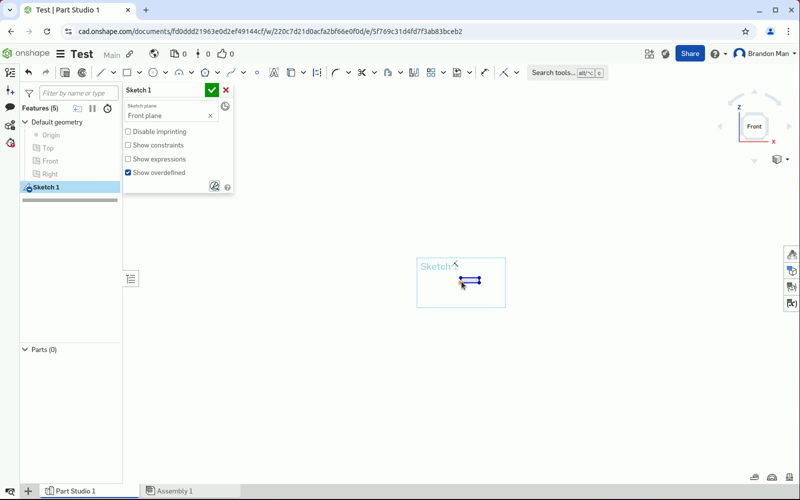
scroll(6)
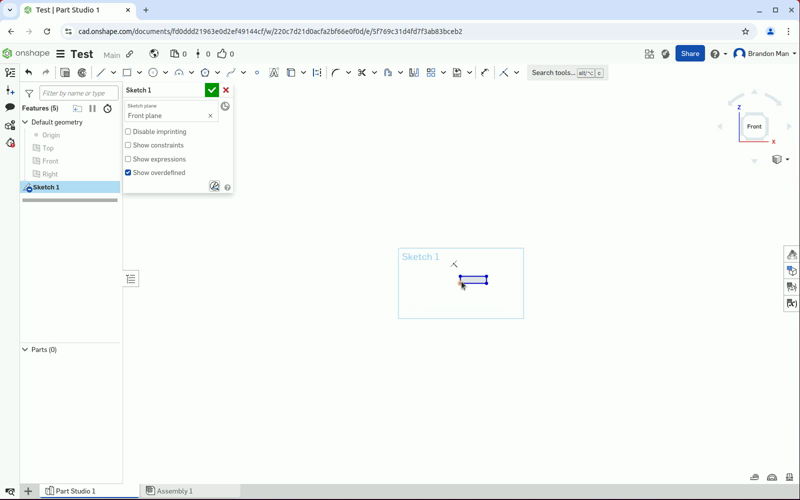
scroll(6)
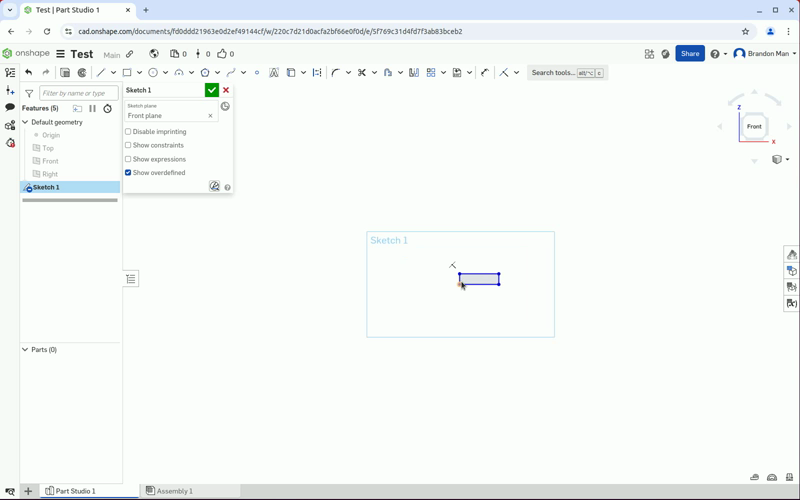
scroll(6)
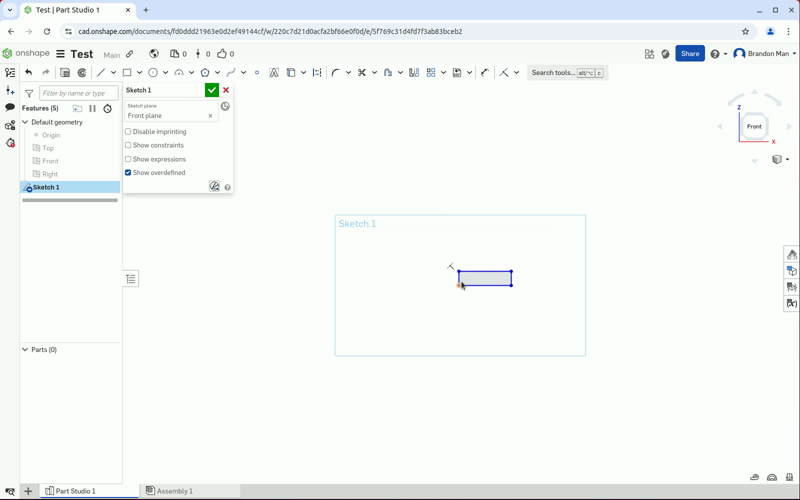
scroll(6)
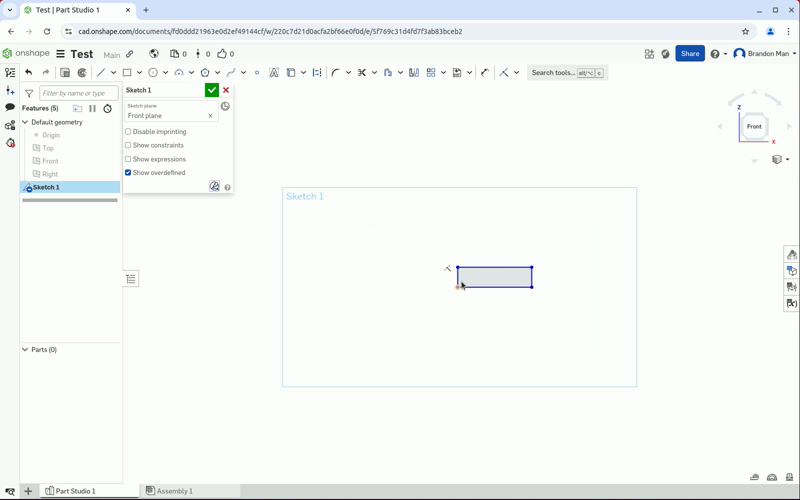
scroll(6)
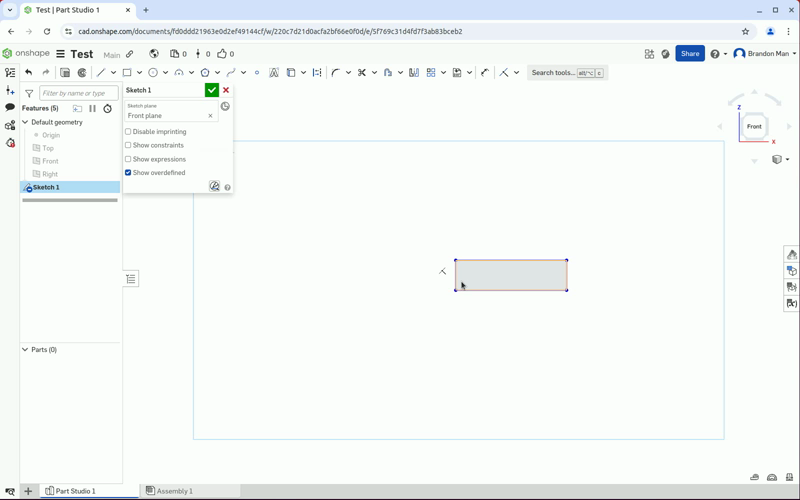
scroll(6)
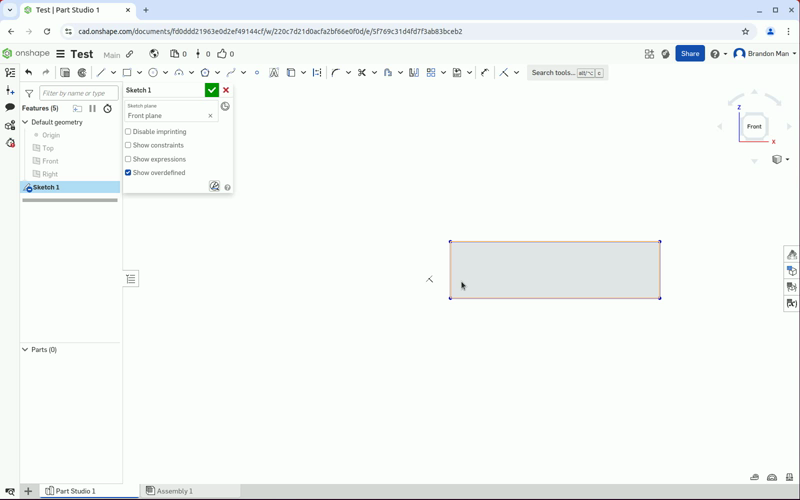
click(461, 281)
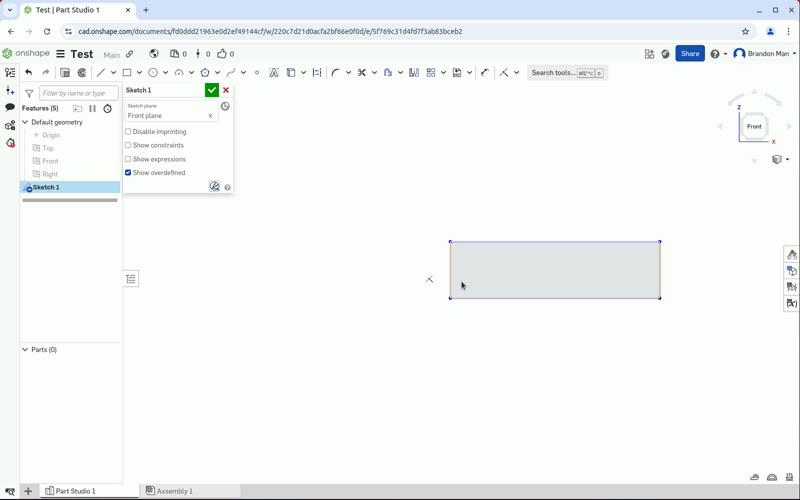
scroll(-6)
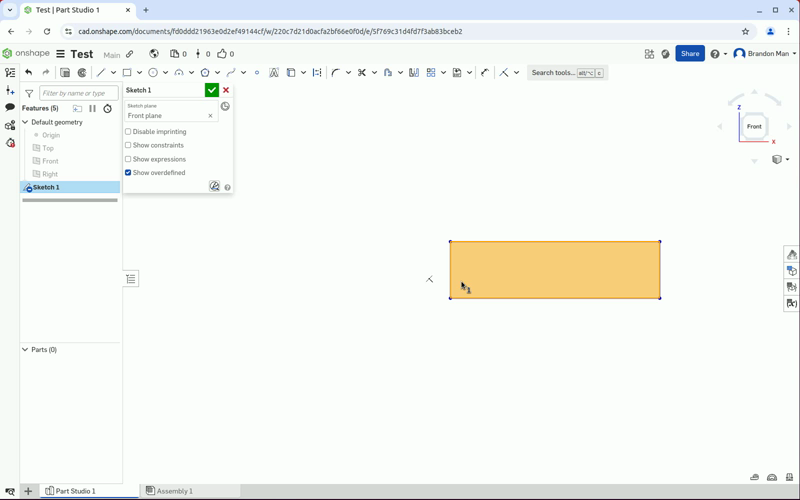
scroll(-6)
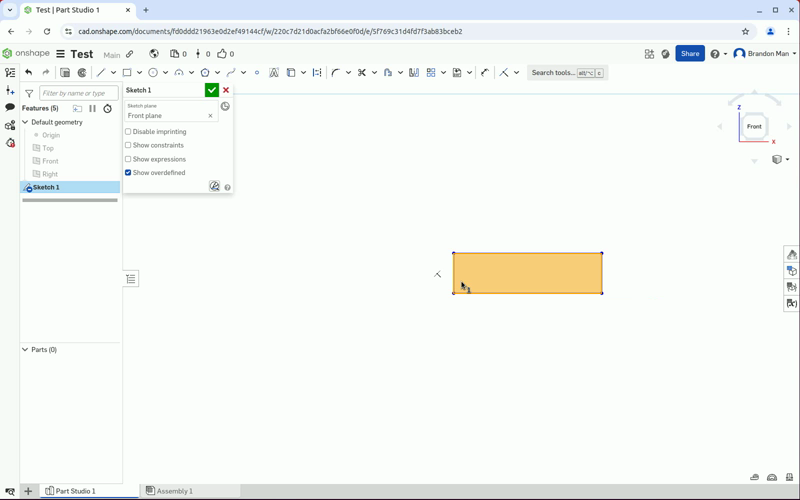
scroll(-6)
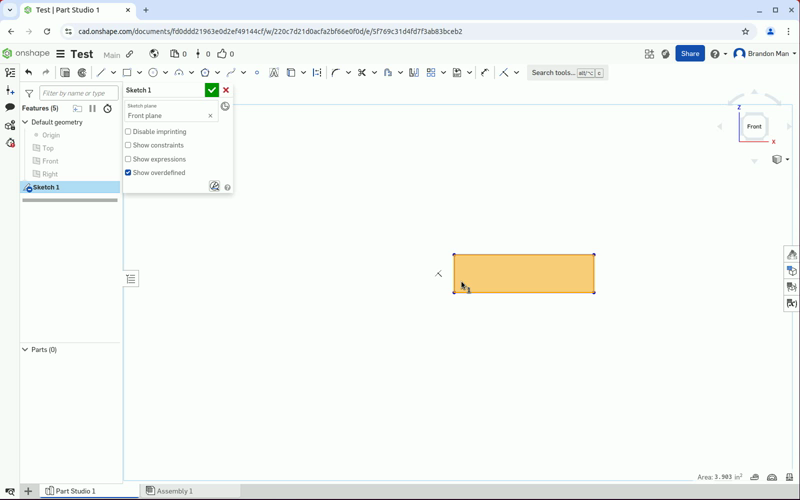
scroll(-6)
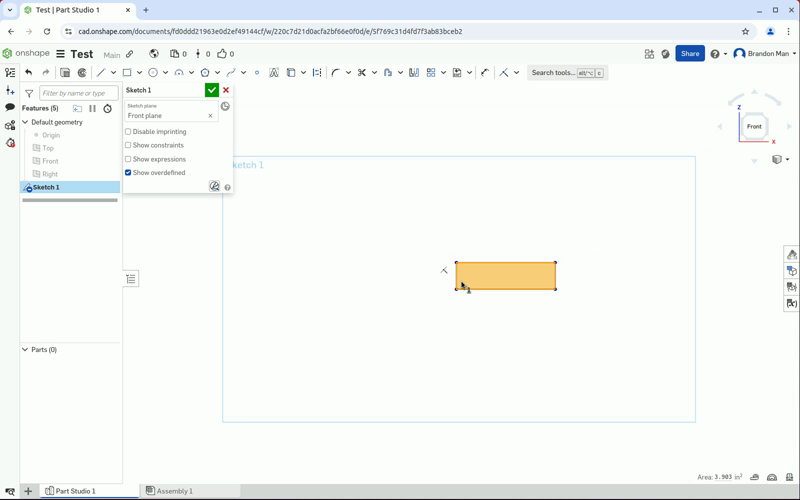
scroll(-6)
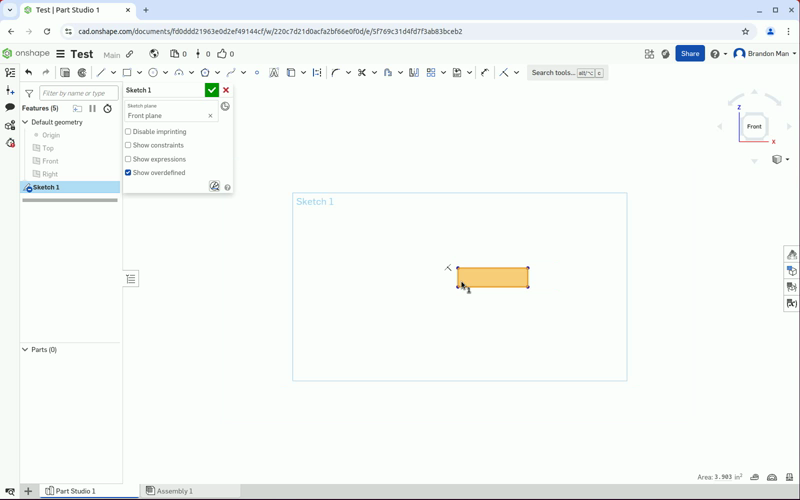
scroll(-6)
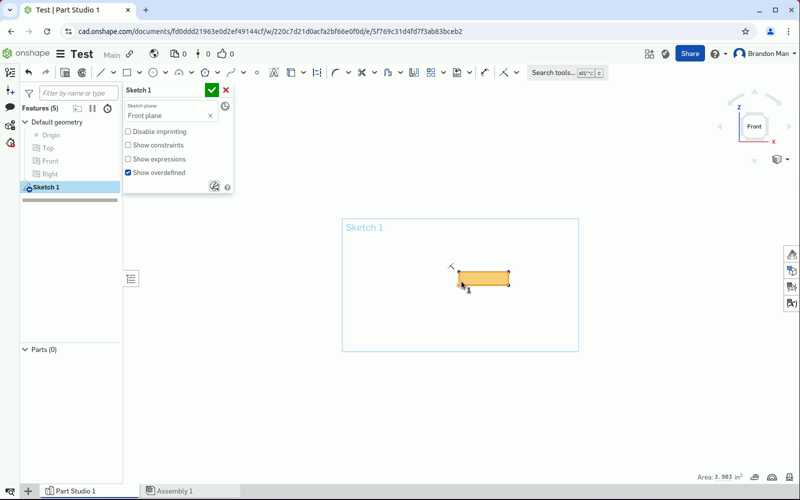
scroll(-6)
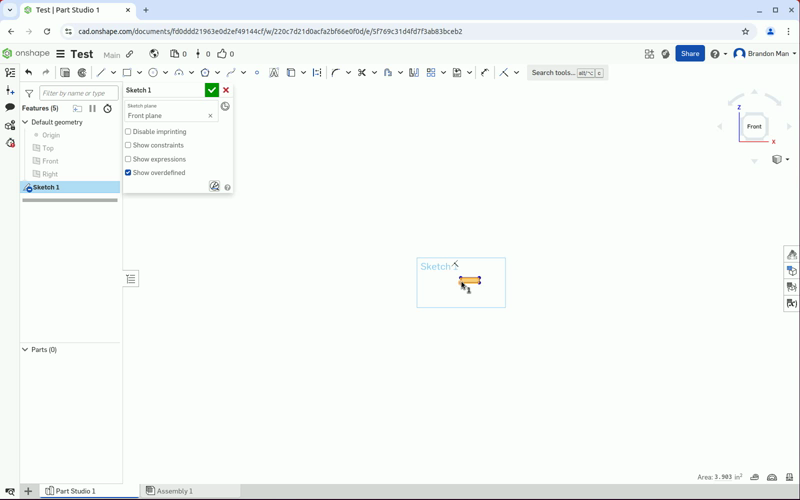
mouse_move(73, 352)
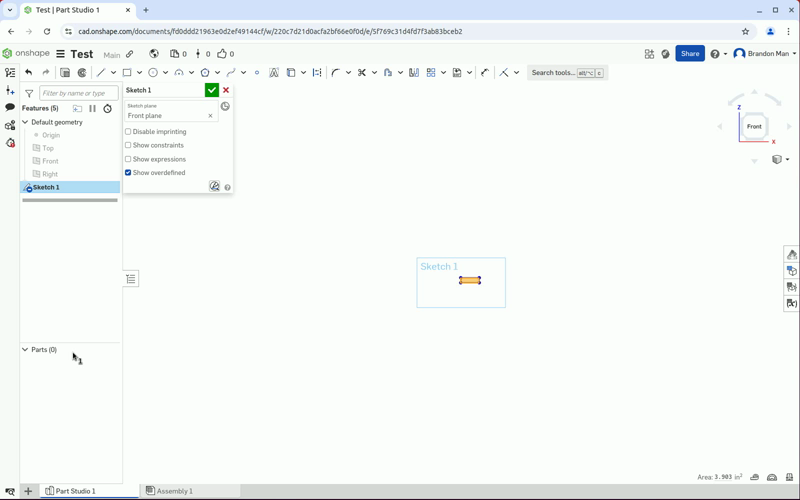
key(shift+y)
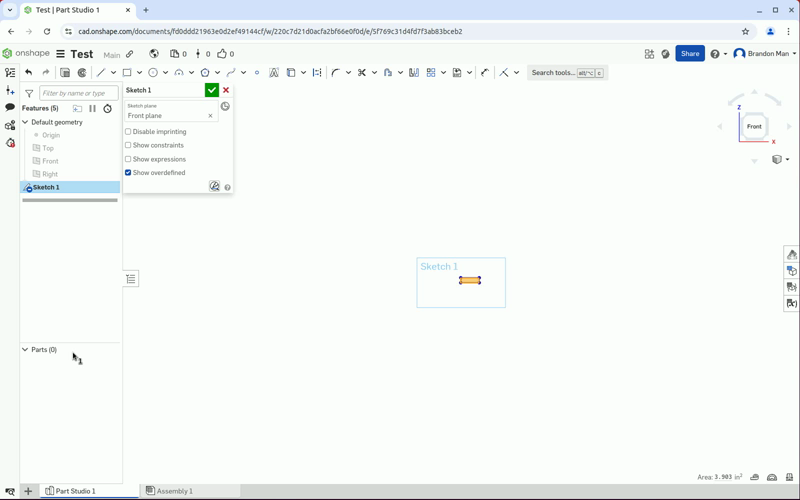
key(shift+e)
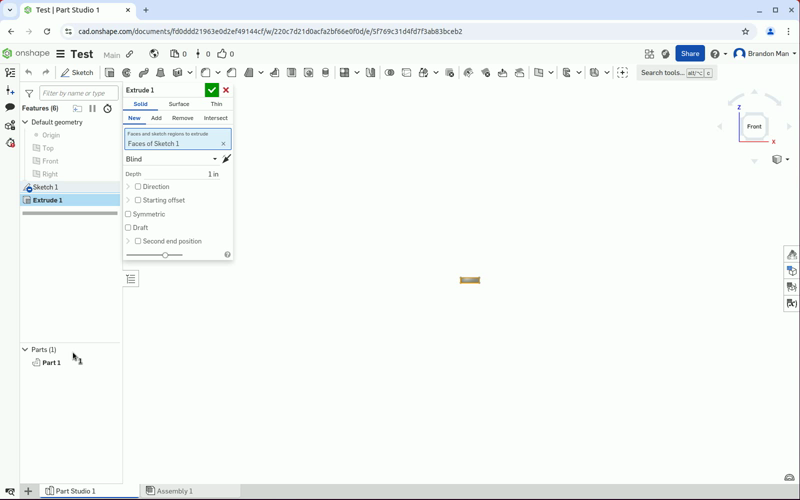
mouse_move(143, 106)
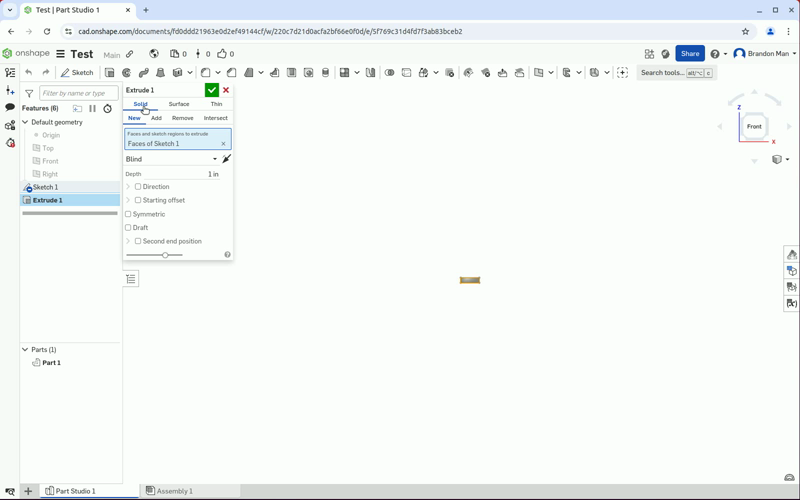
click(143, 106)
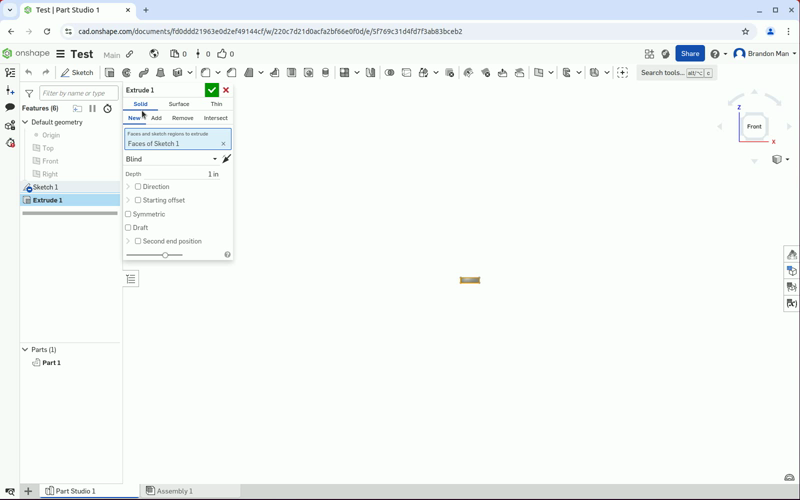
mouse_move(137, 120)
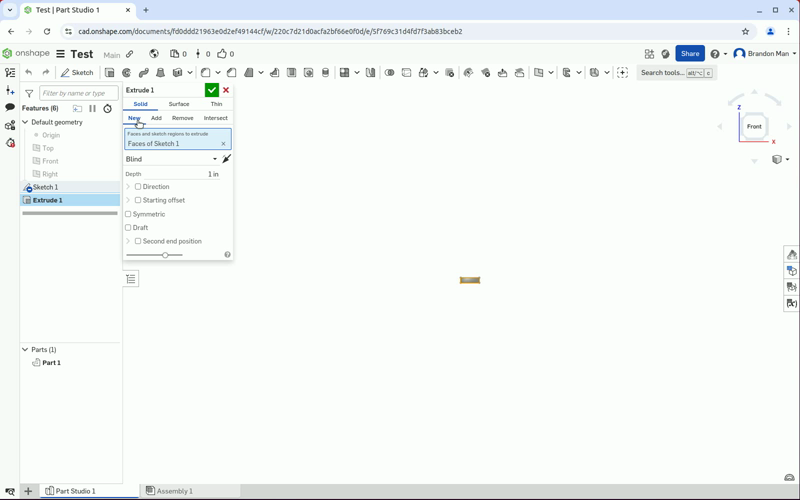
click(137, 120)
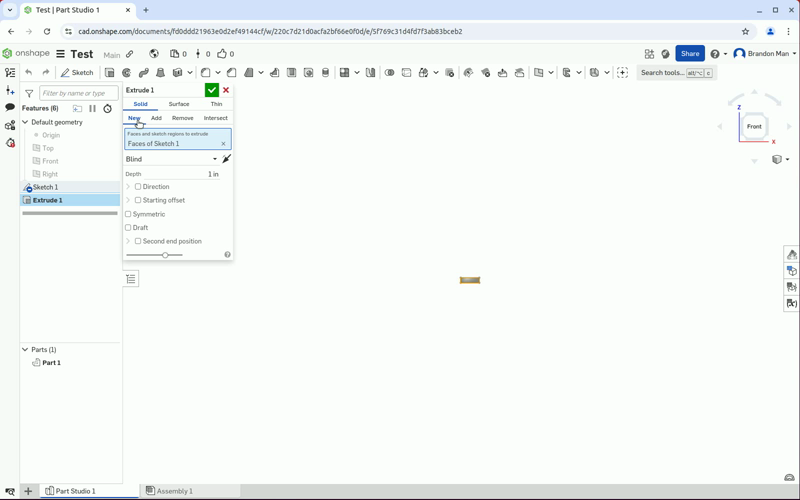
key(tab, 4)
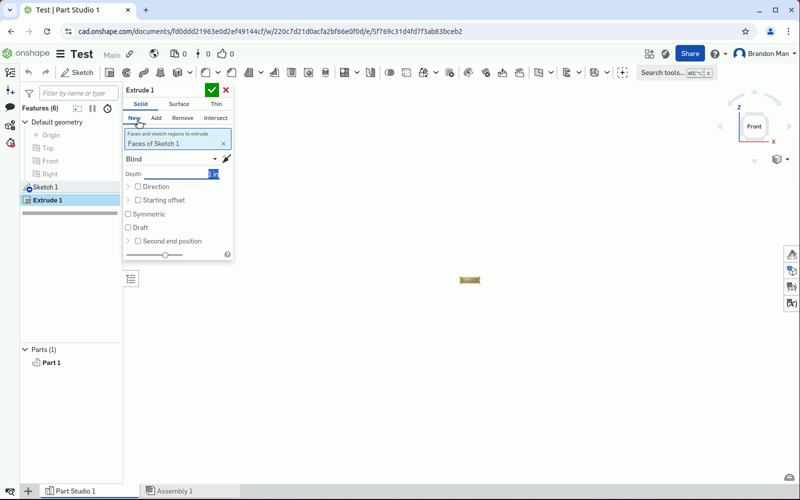
text(23.108)
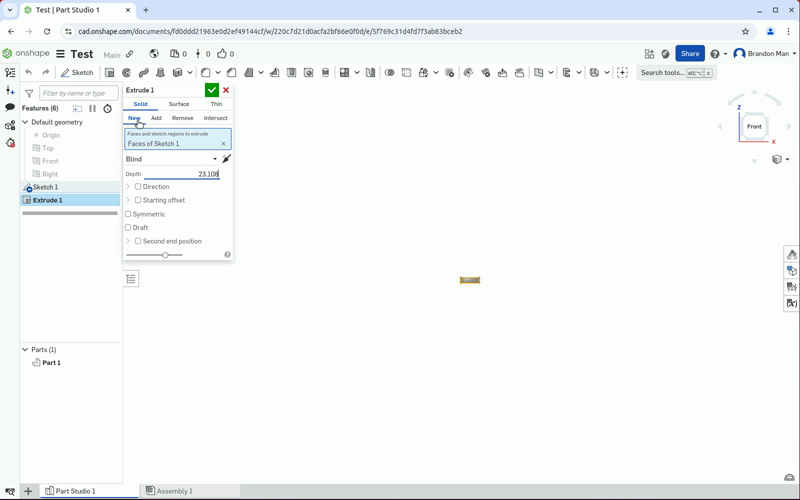
key(enter)
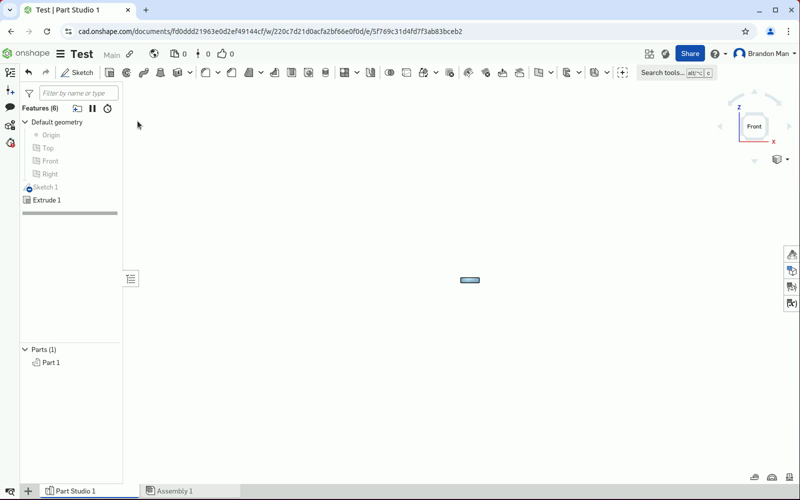
key(shift+h)
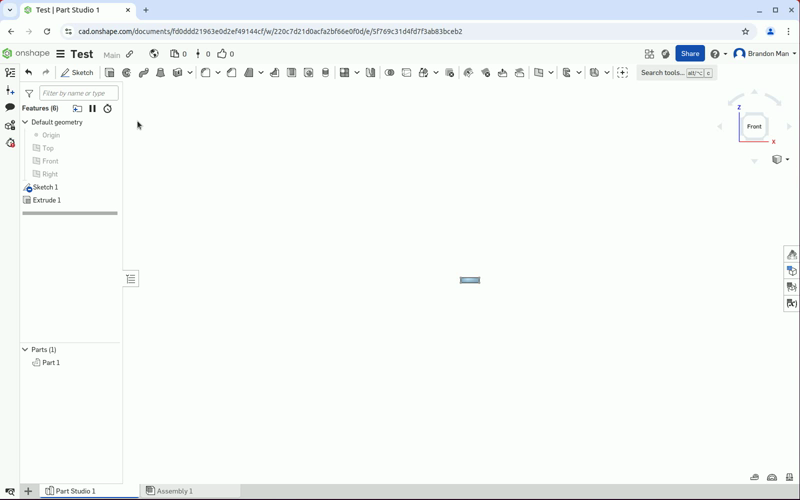
key(shift+h)
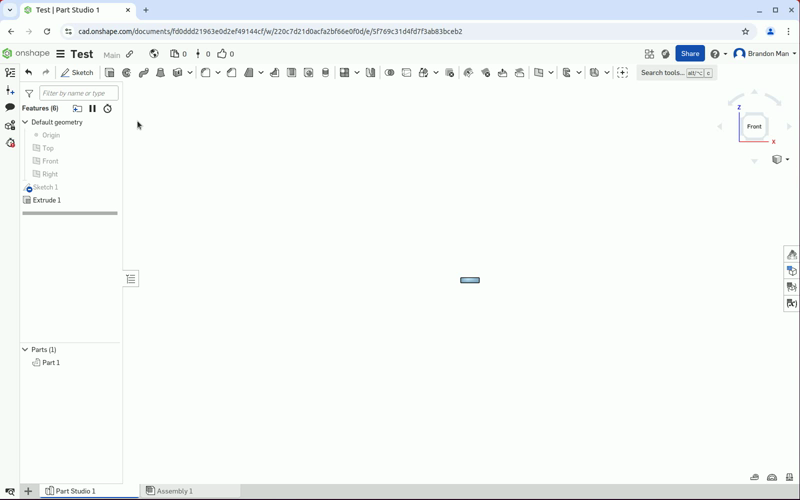
mouse_move(73, 189)
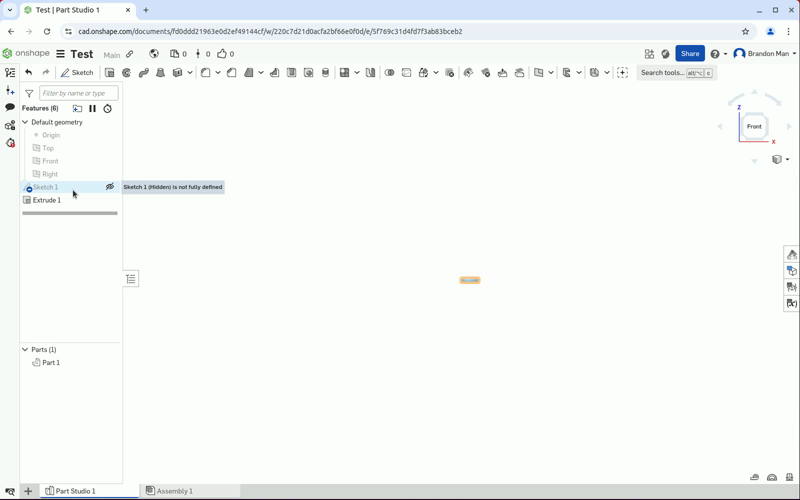
click(73, 189)
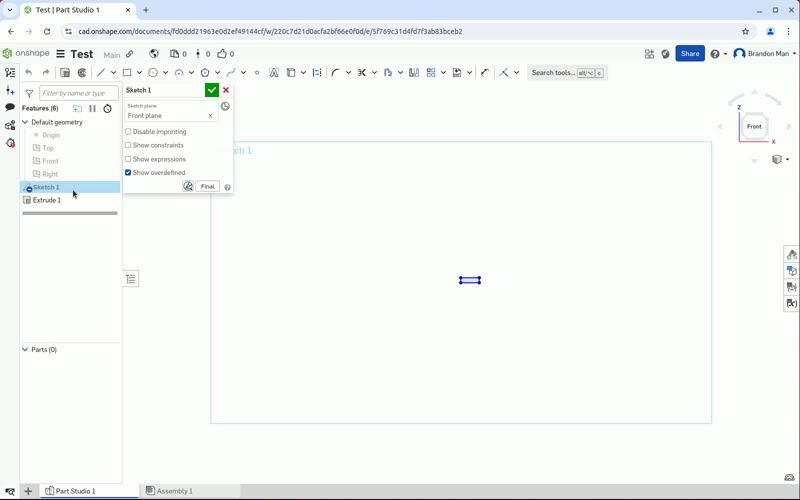
mouse_move(229, 92)
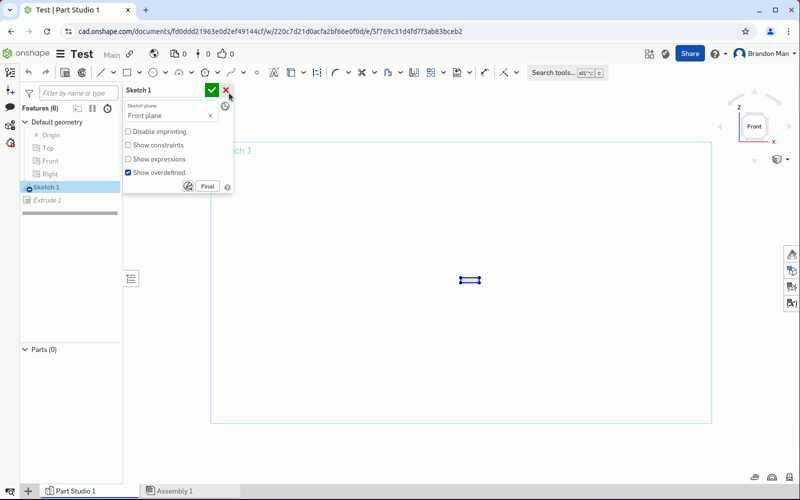
click(229, 92)
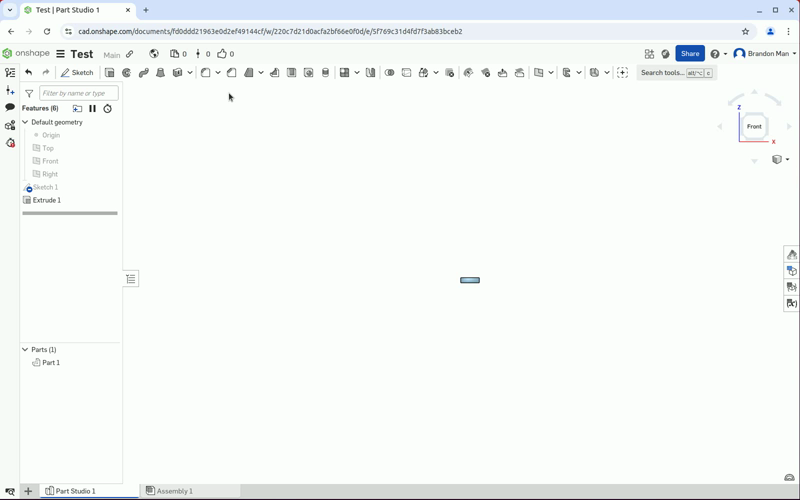
mouse_move(73, 352)
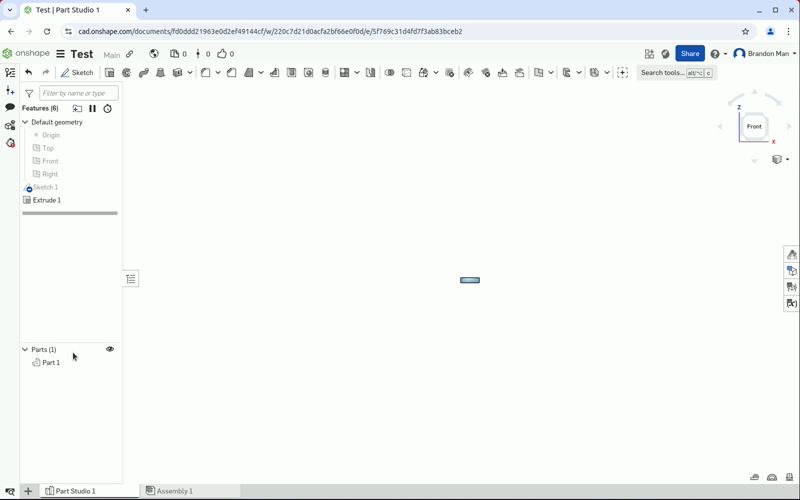
key(y)
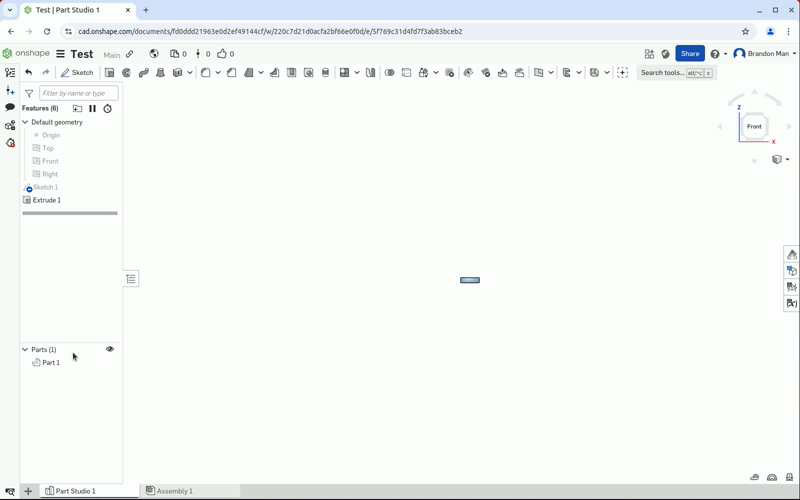
key(shift+p)
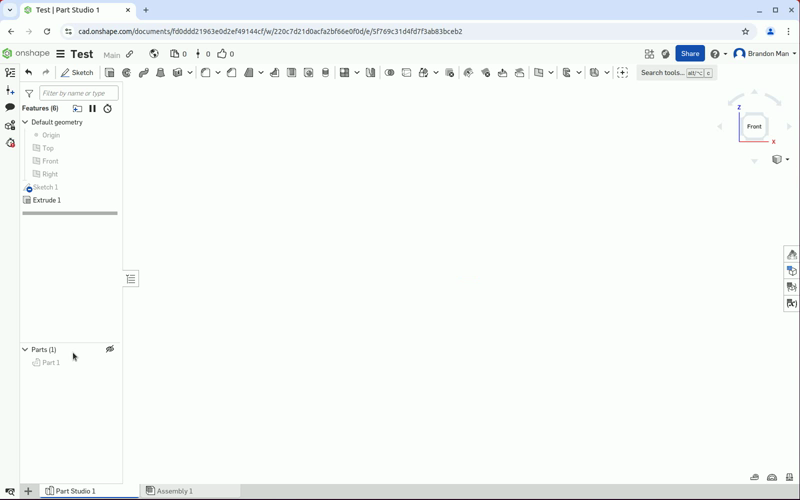
key(space)
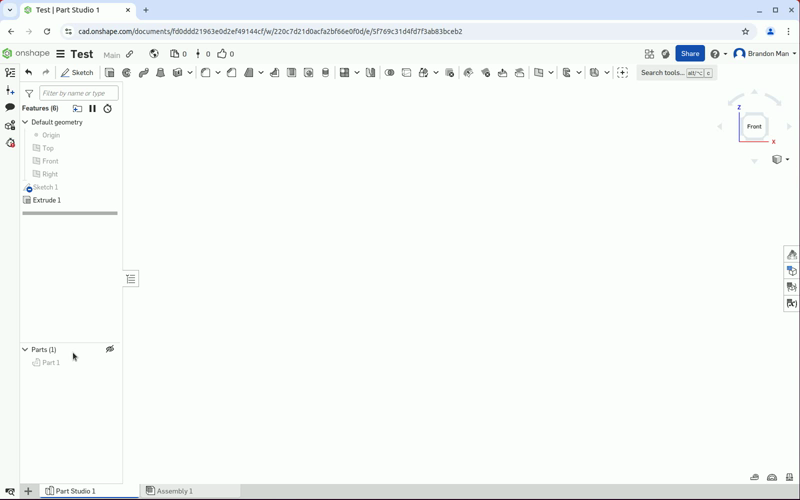
key_down(shift)
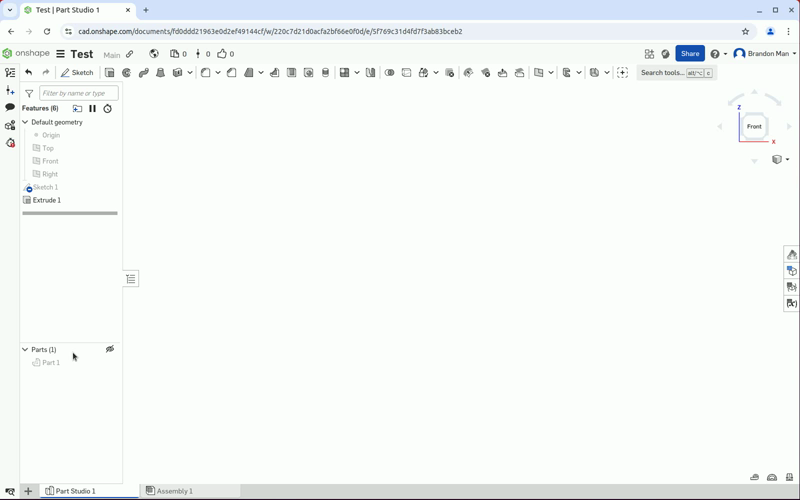
key(down)
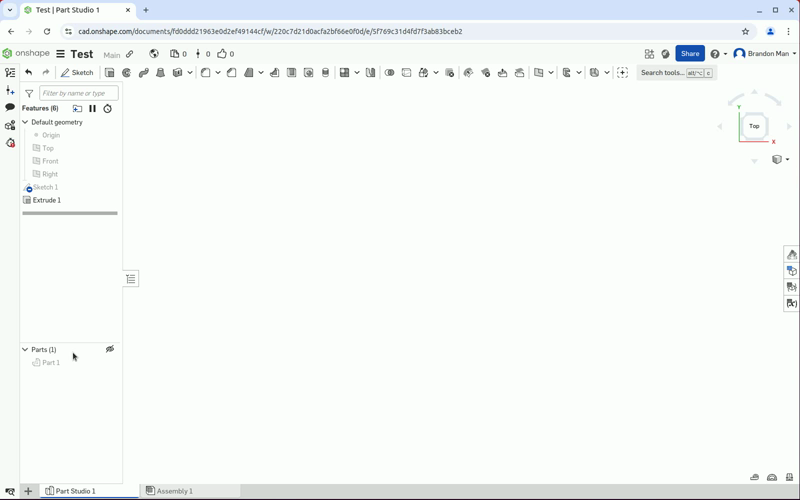
key_up(shift)
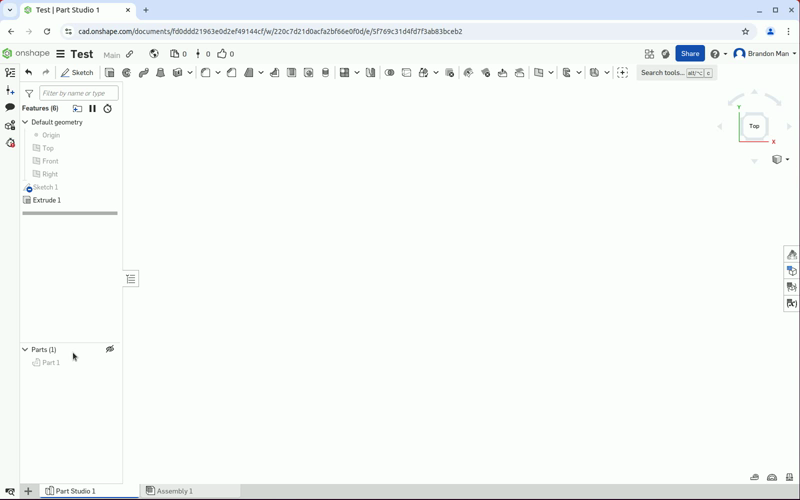
mouse_move(73, 352)
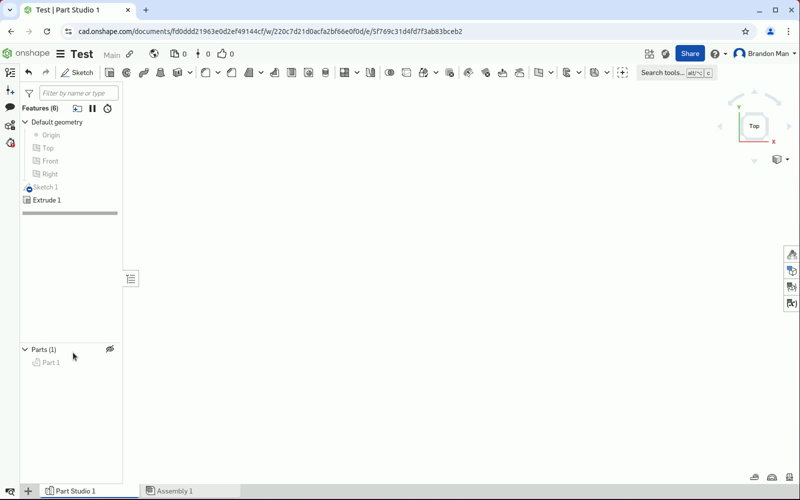
key(shift+y)
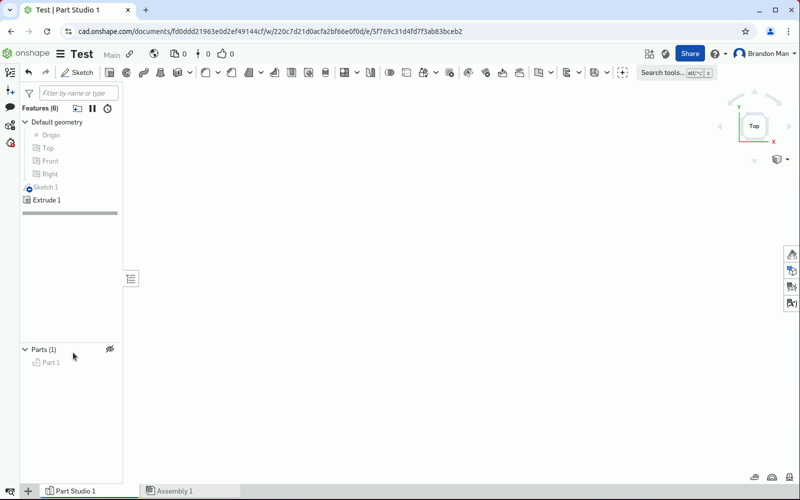
key(shift+s)
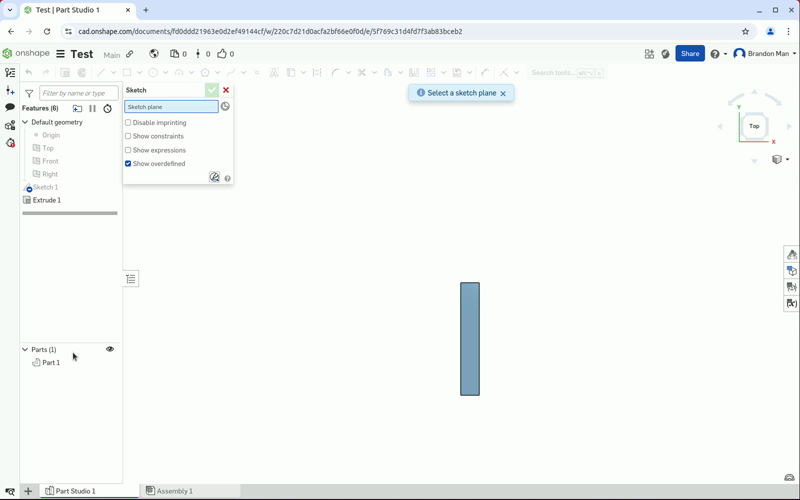
mouse_move(73, 150)
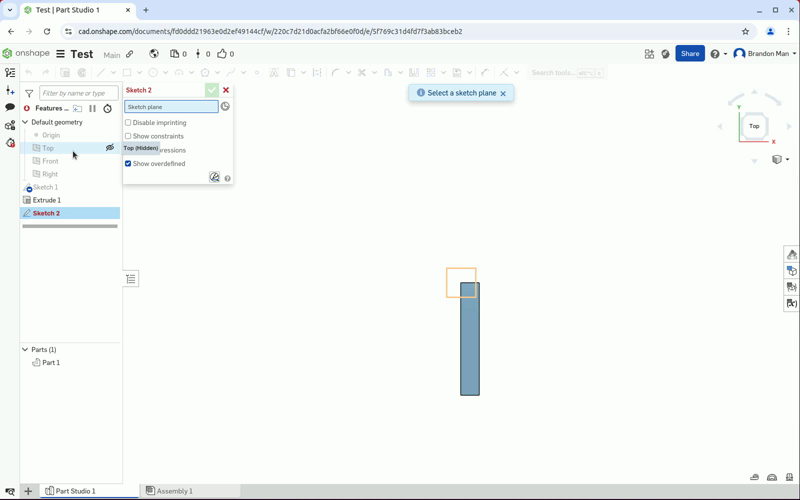
click(73, 150)
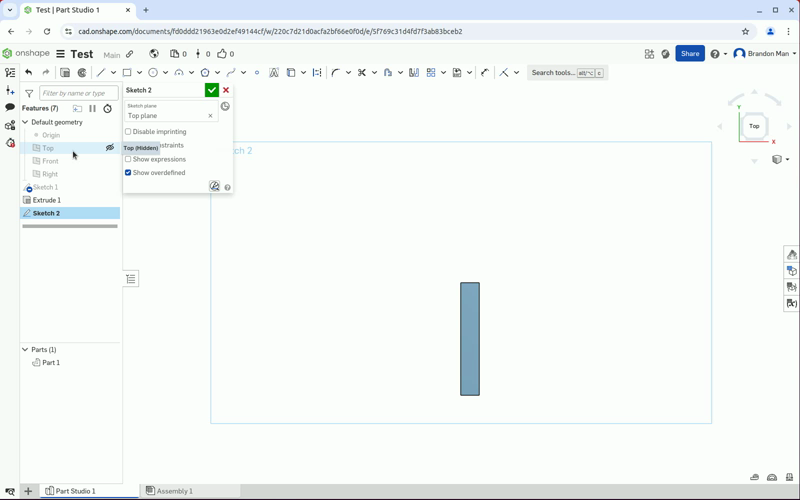
mouse_move(73, 352)
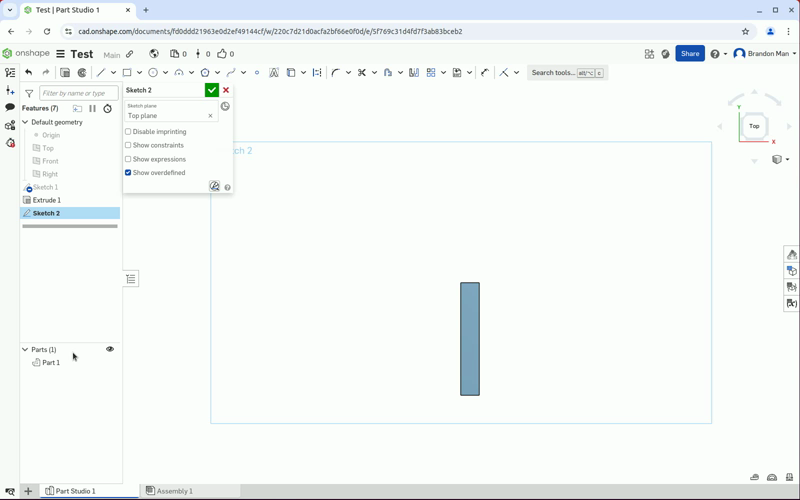
key(y)
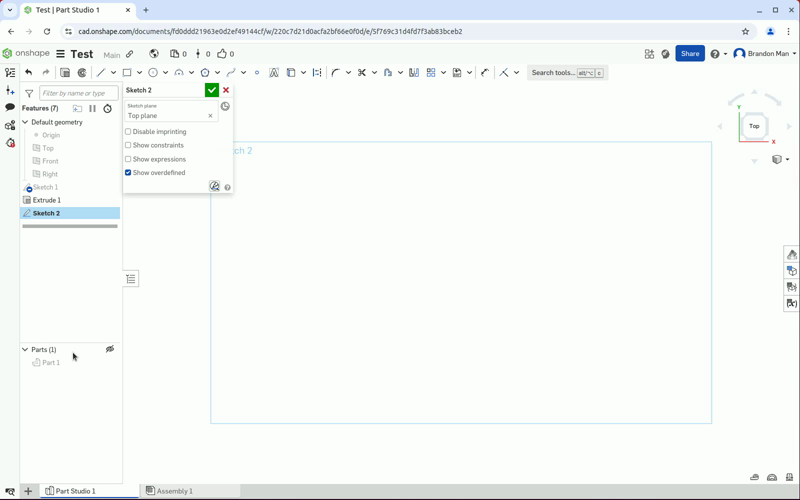
key(l)
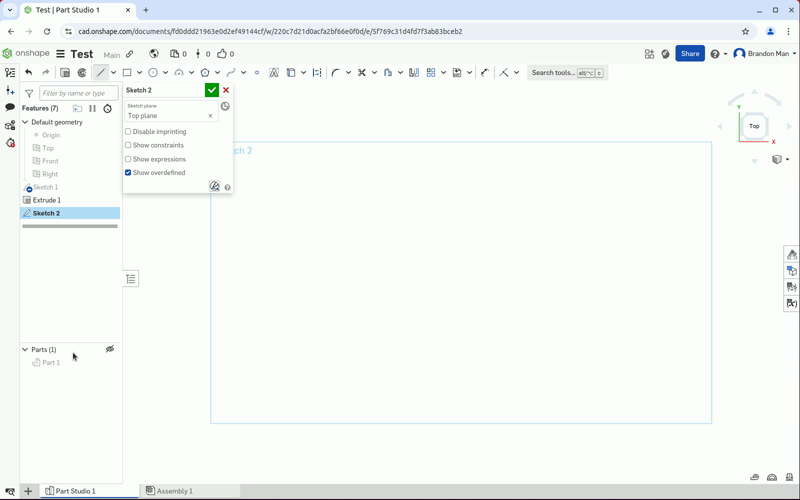
key_down(shift)
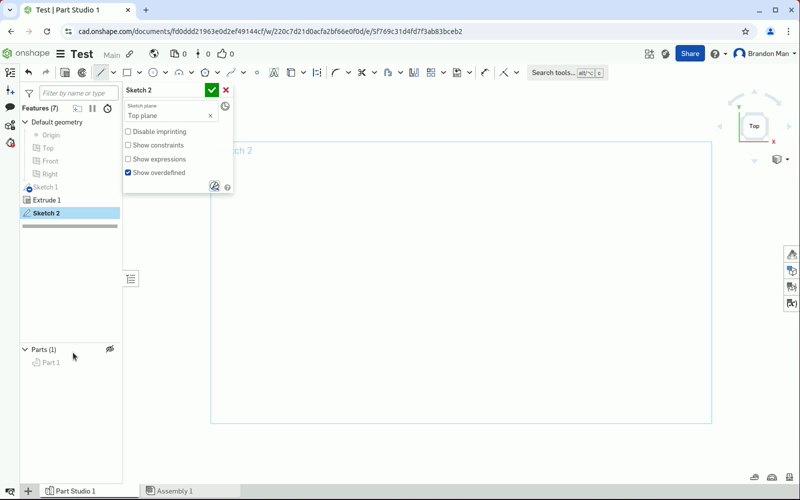
mouse_move(460, 282)
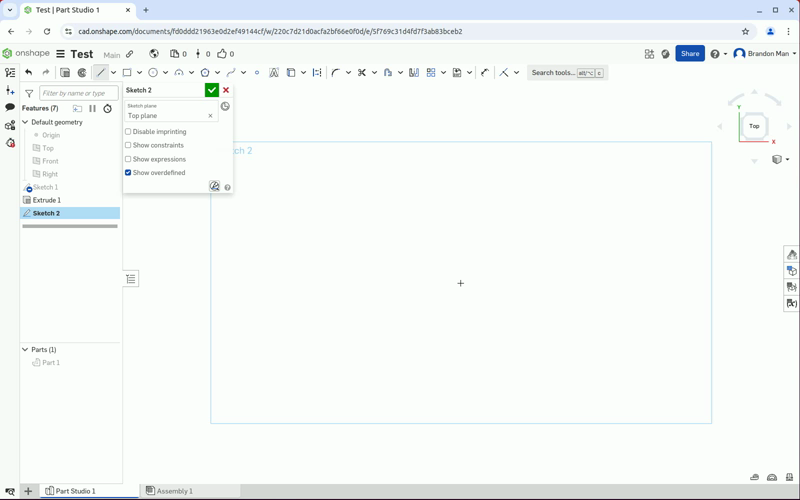
click(460, 282)
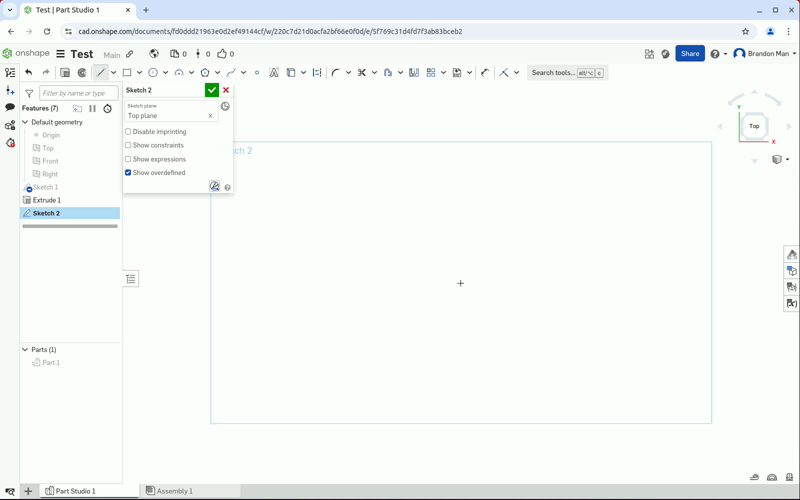
key_up(shift)
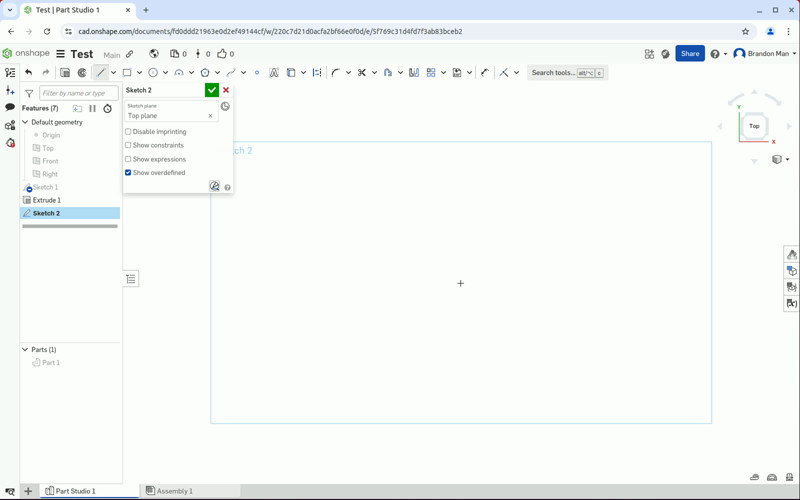
key_down(shift)
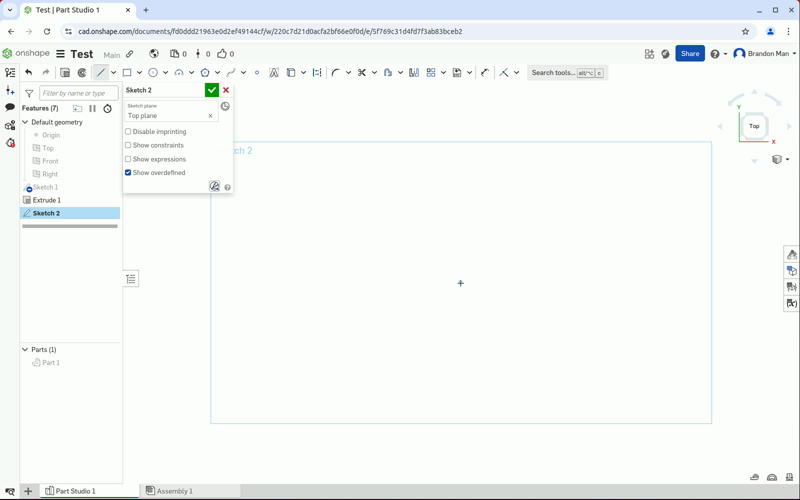
mouse_move(490, 282)
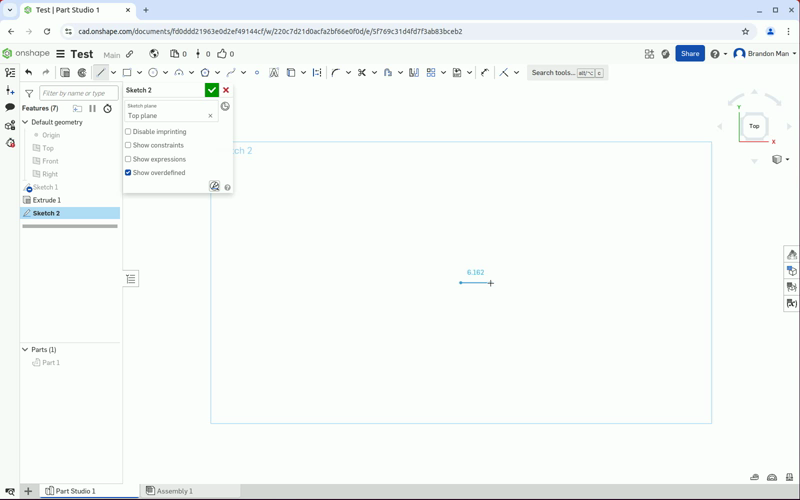
mouse_move(480, 294)
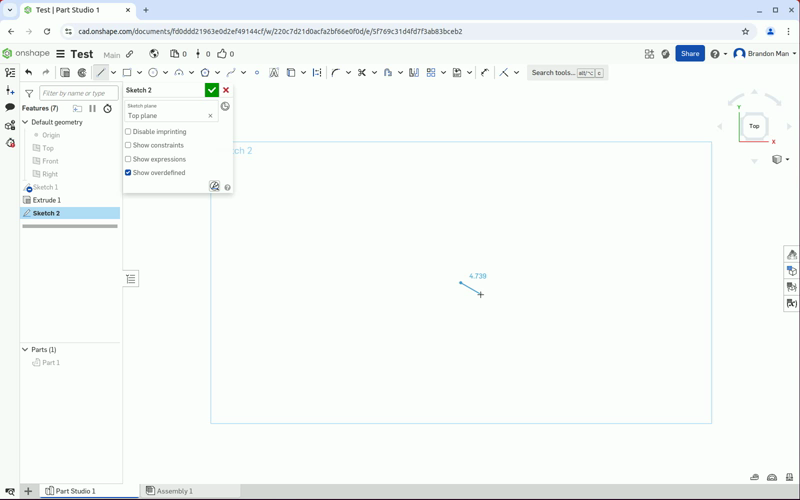
click(480, 294)
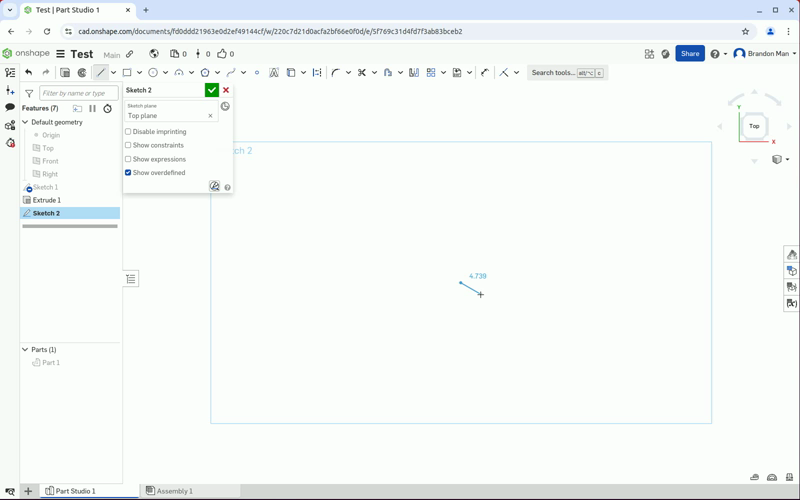
key_up(shift)
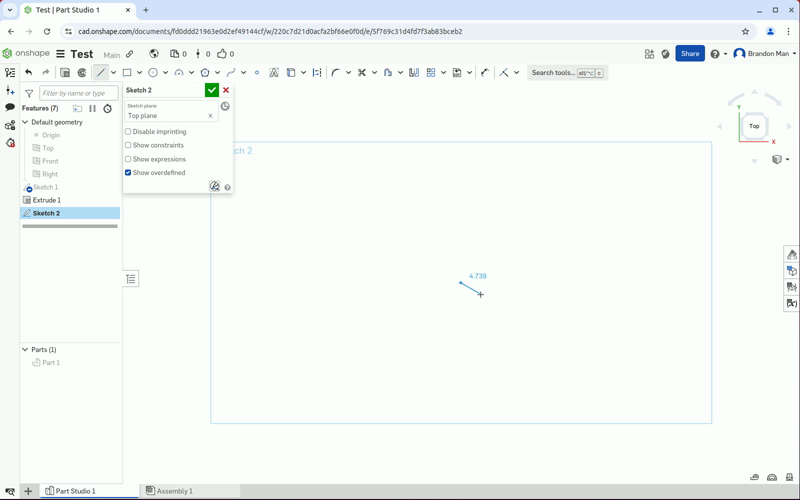
key_down(shift)
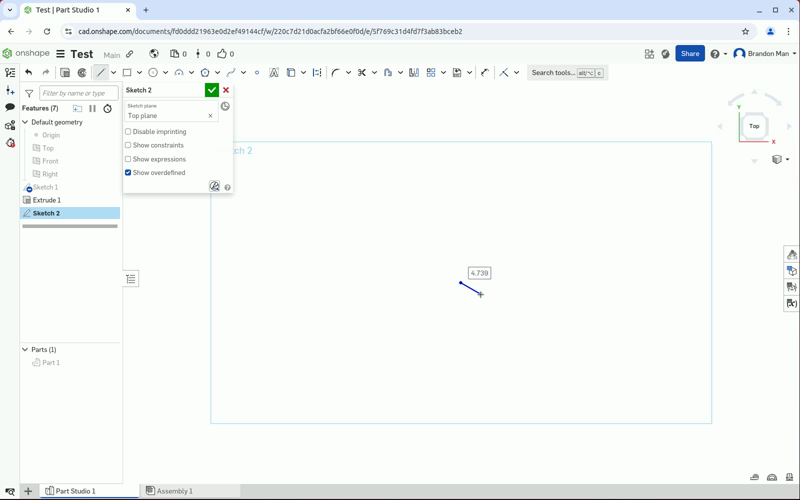
mouse_move(510, 294)
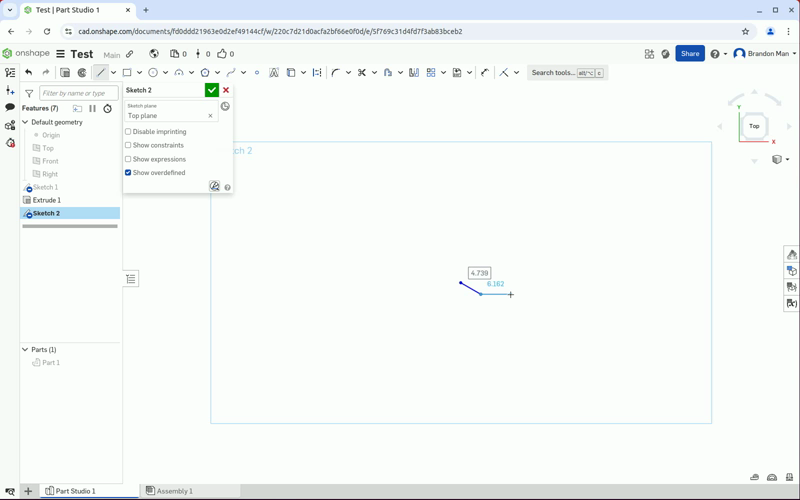
mouse_move(480, 282)
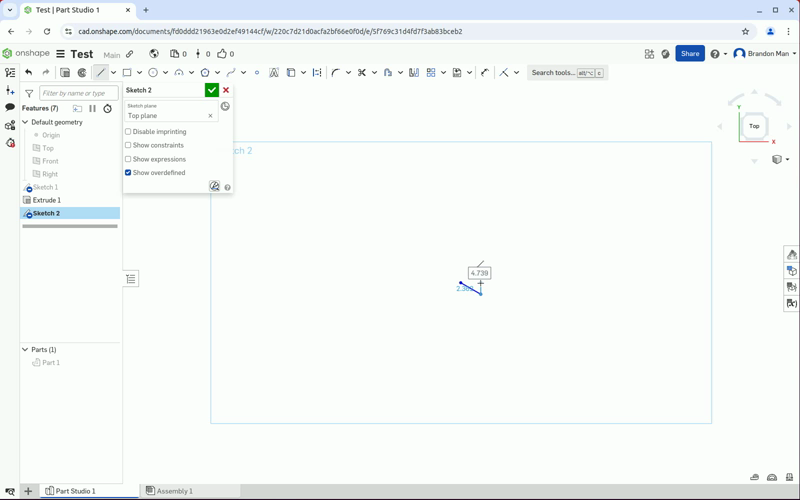
click(480, 282)
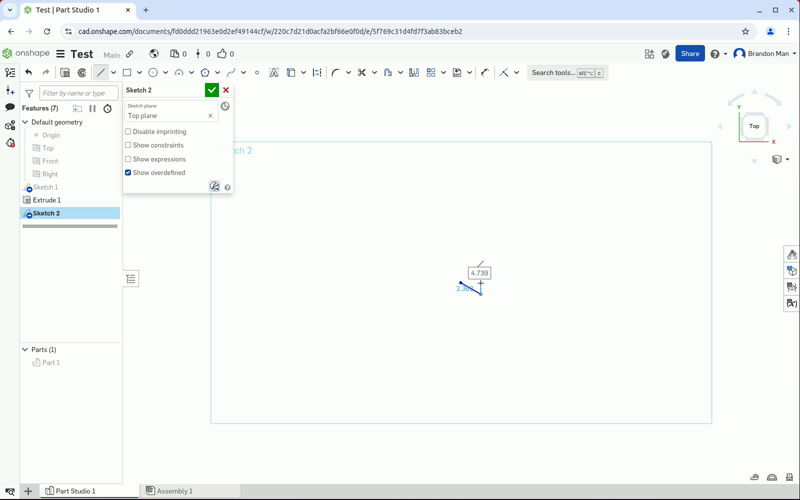
key_up(shift)
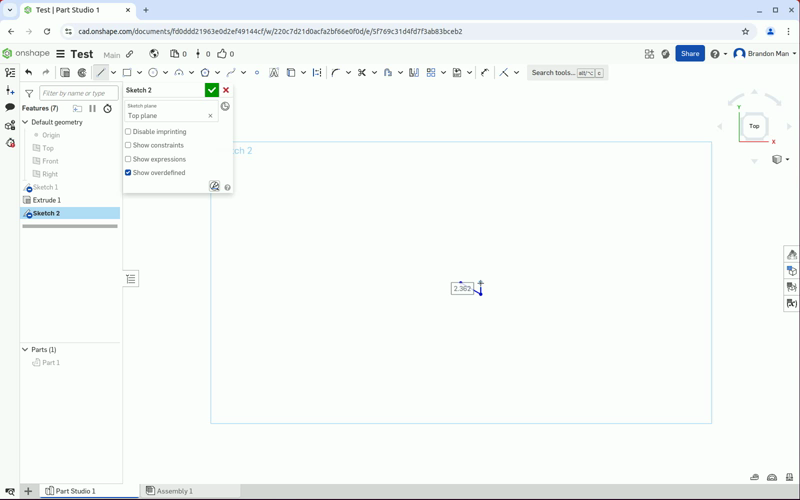
mouse_move(510, 282)
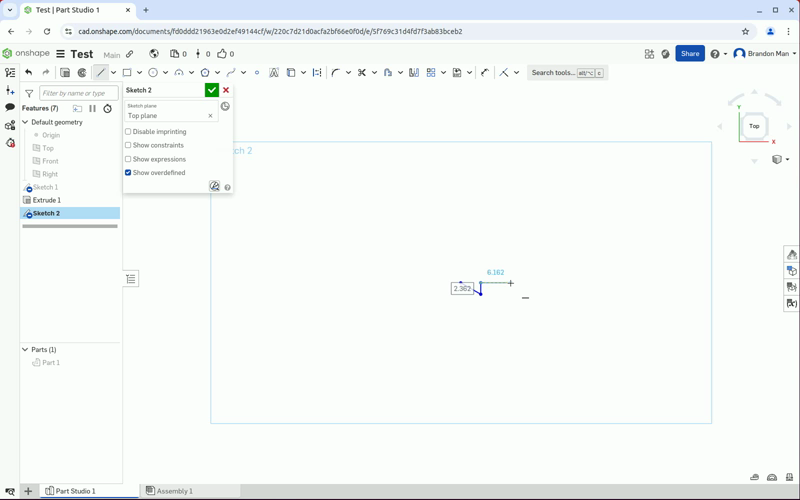
key_down(shift)
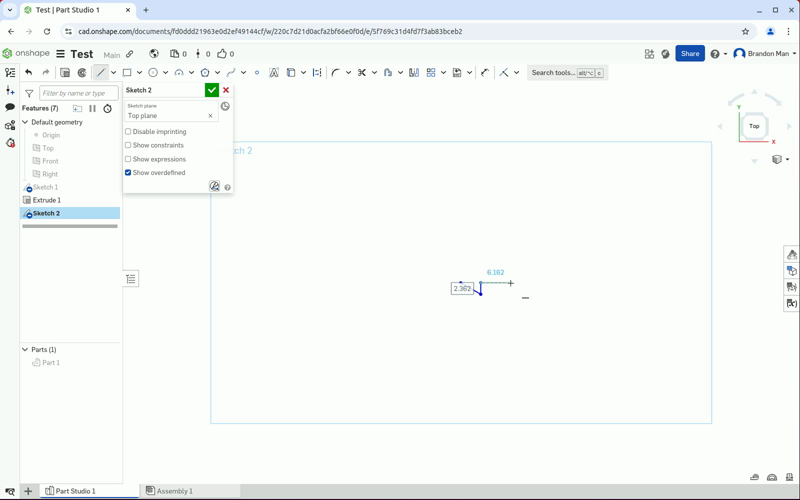
mouse_move(460, 282)
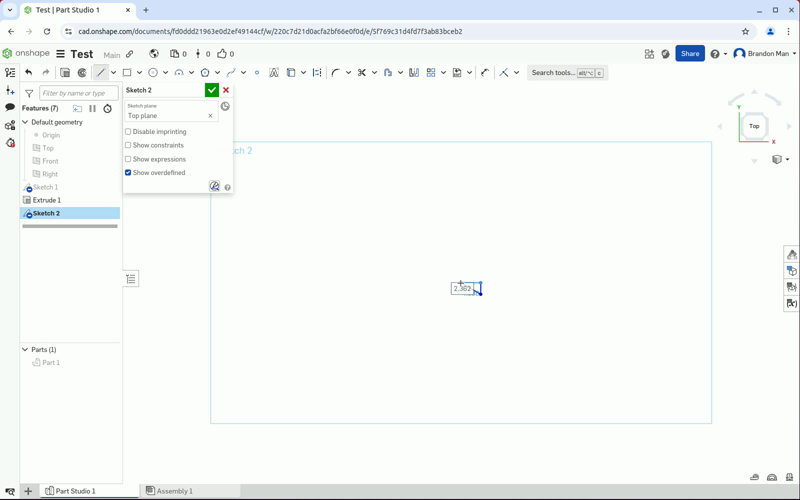
key_up(shift)
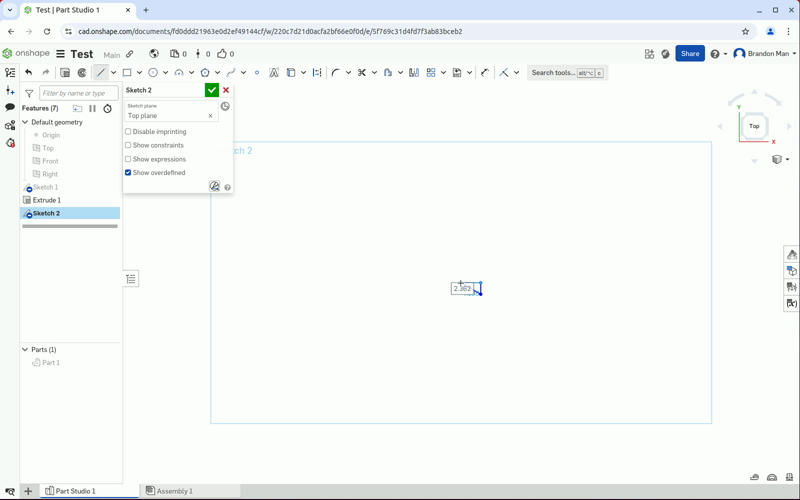
click(460, 282)
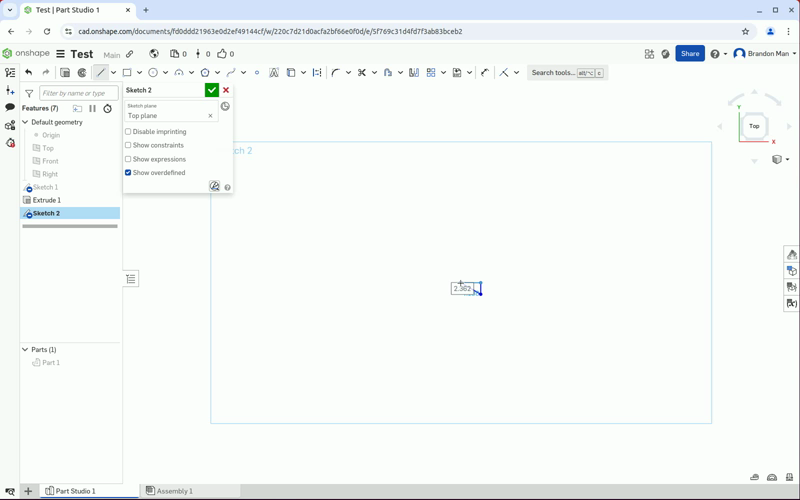
key(esc)
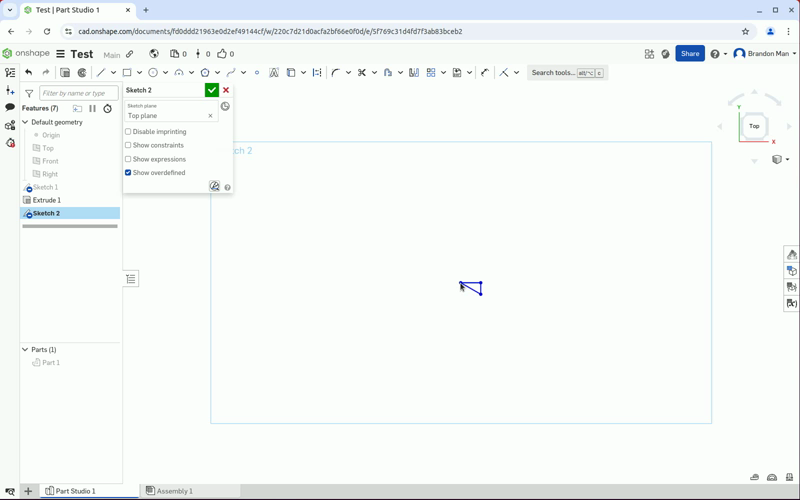
mouse_move(478, 285)
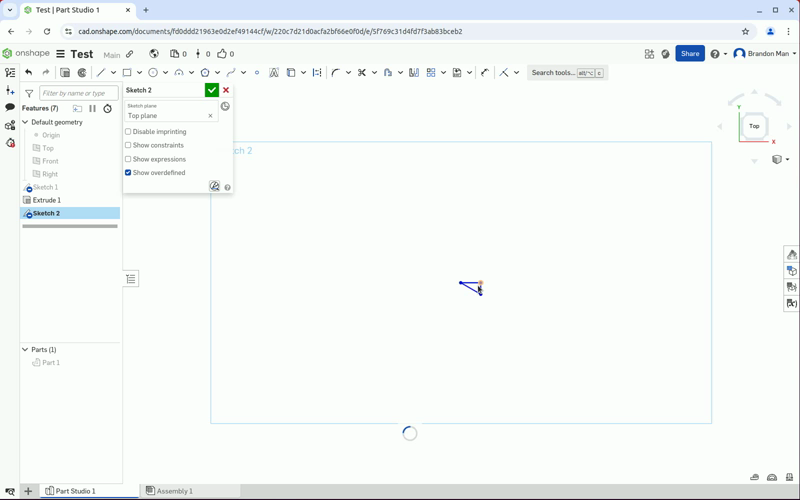
scroll(6)
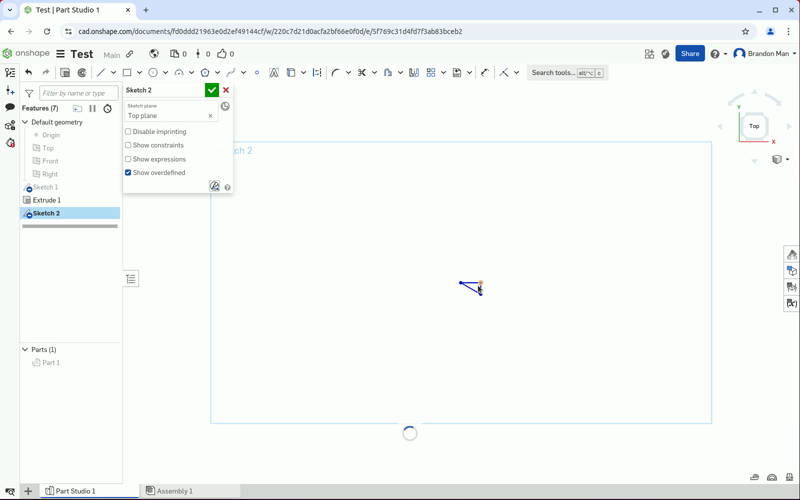
scroll(6)
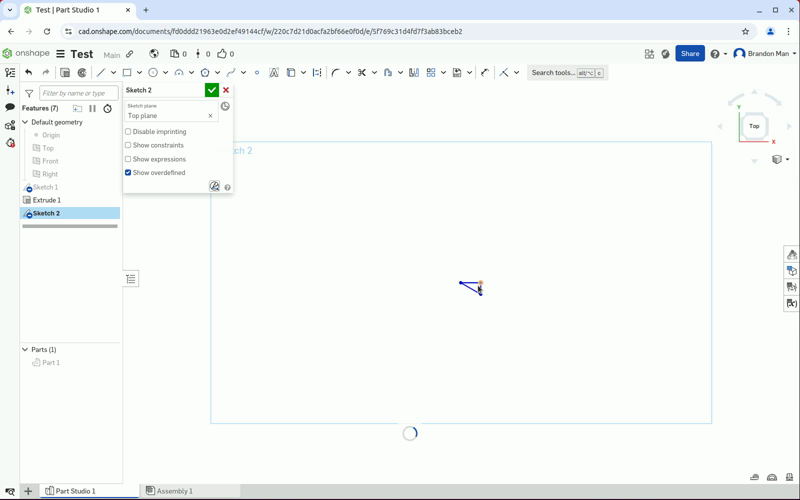
scroll(6)
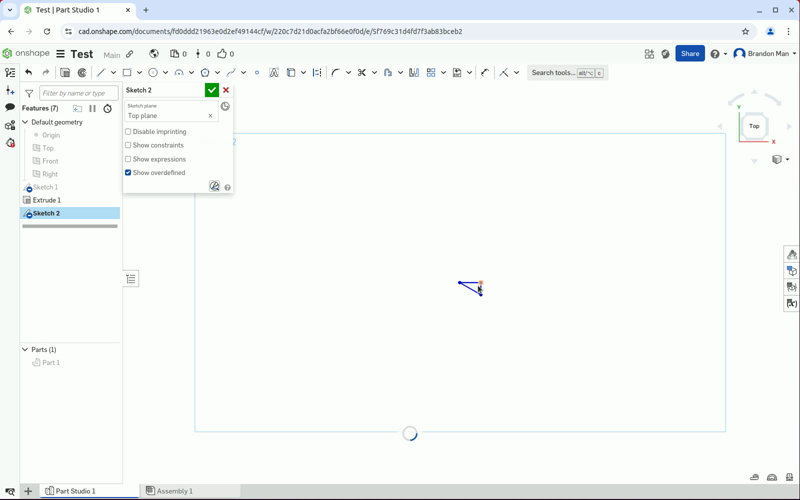
scroll(6)
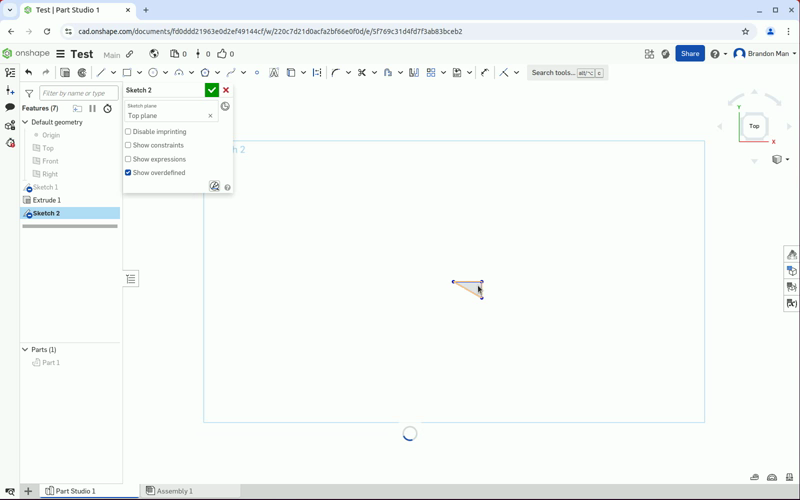
scroll(6)
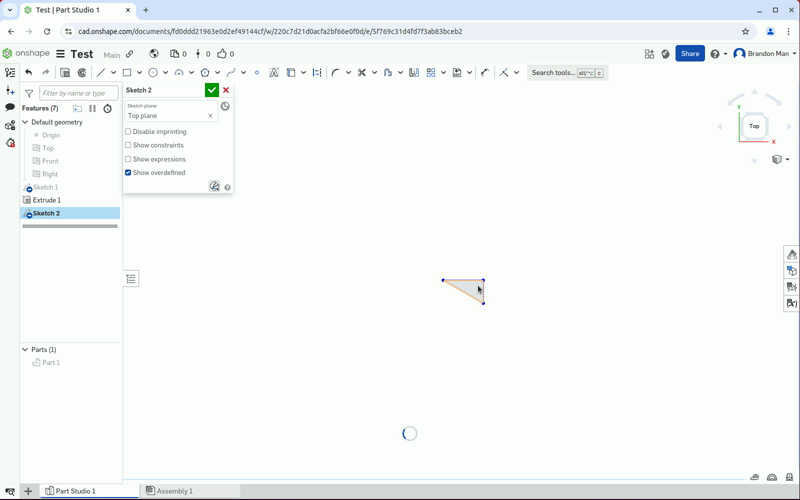
scroll(6)
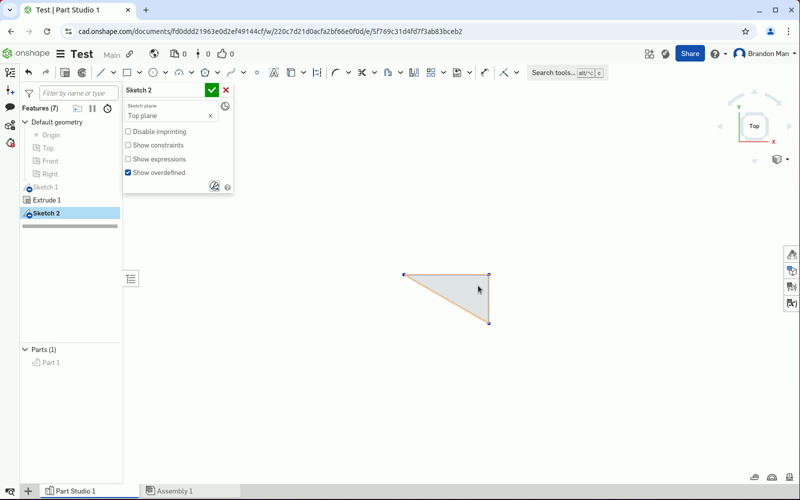
scroll(6)
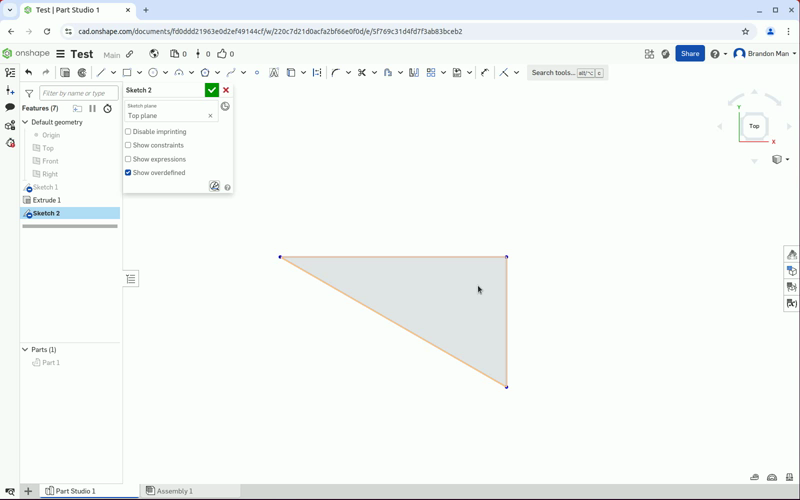
click(478, 285)
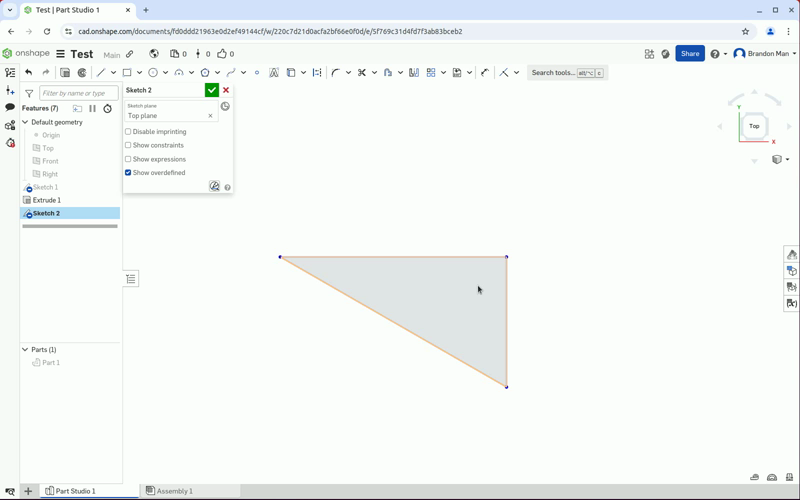
scroll(-6)
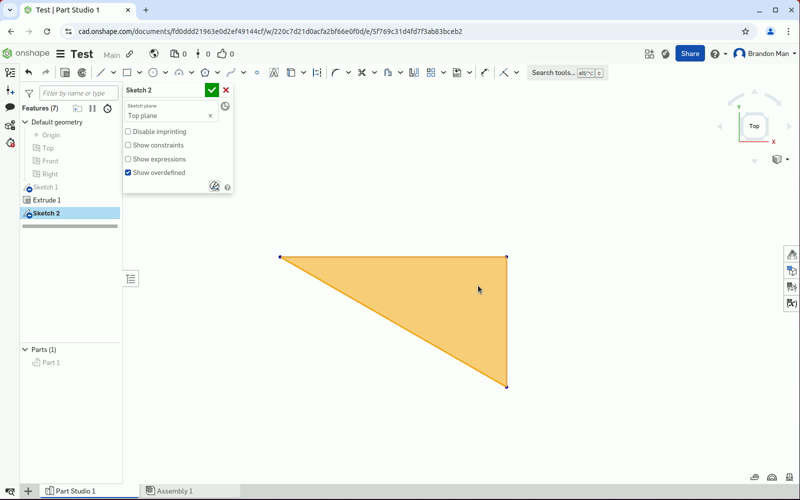
scroll(-6)
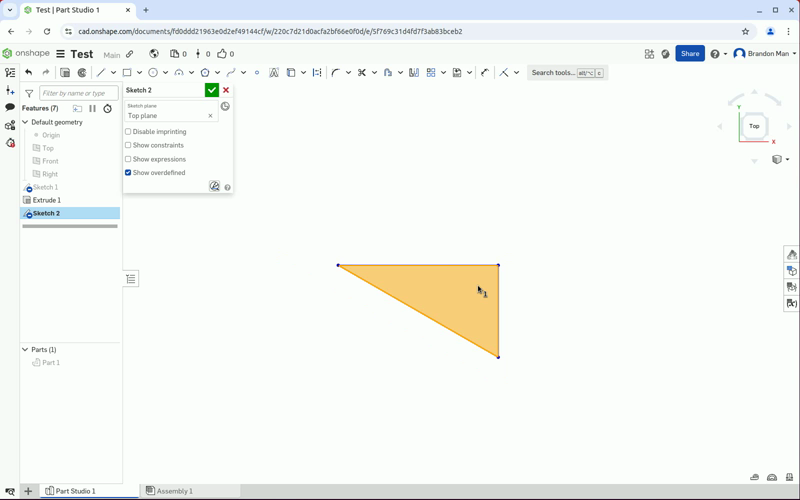
scroll(-6)
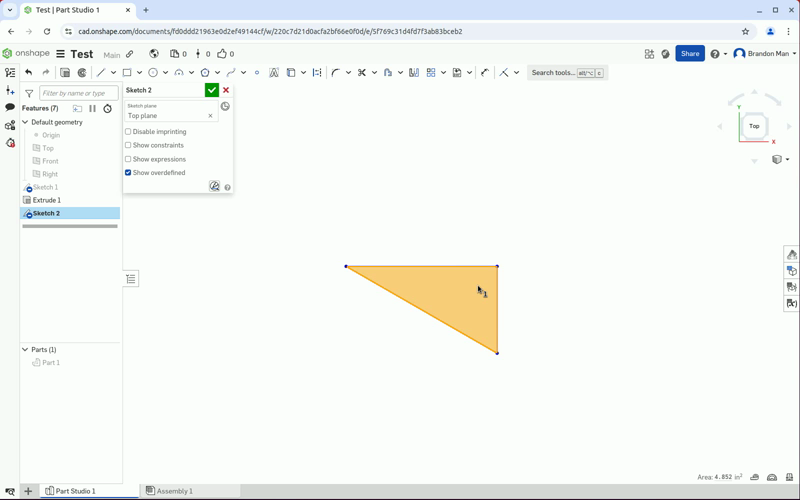
scroll(-6)
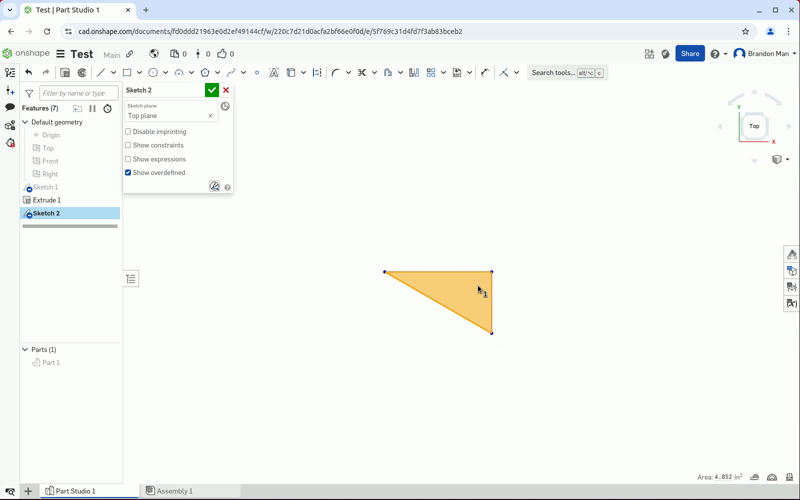
scroll(-6)
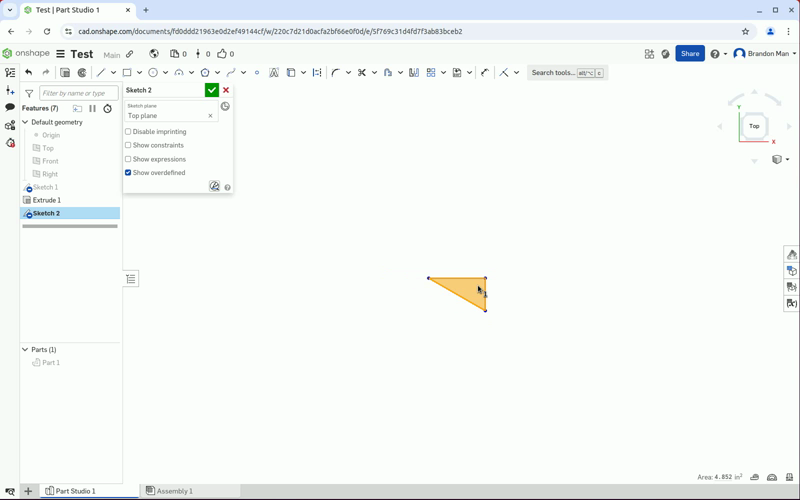
scroll(-6)
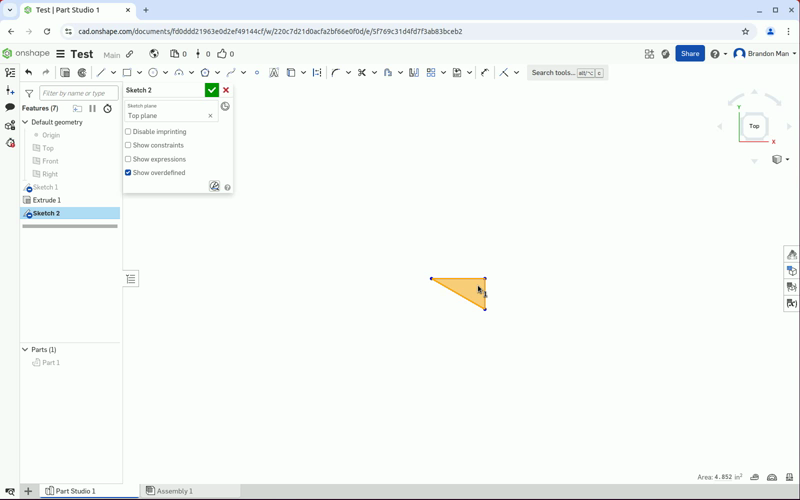
scroll(-6)
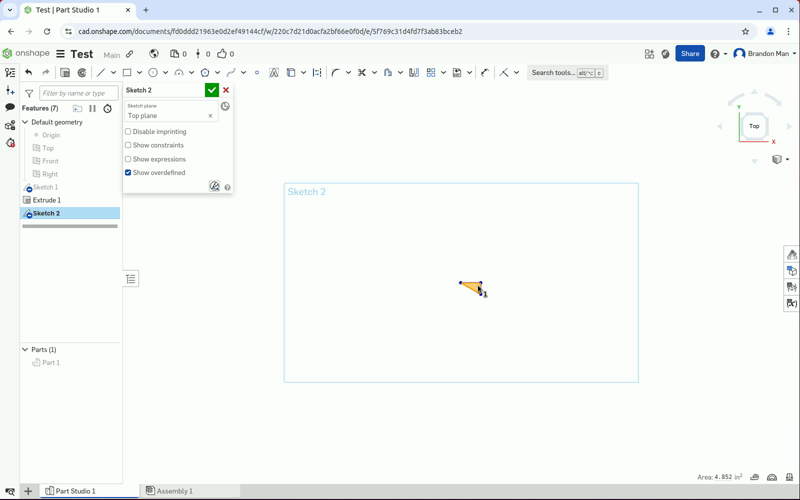
mouse_move(73, 352)
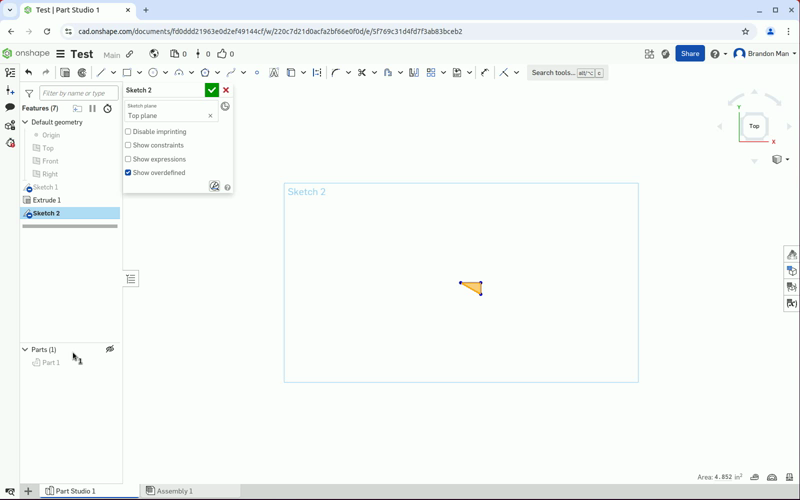
key(shift+y)
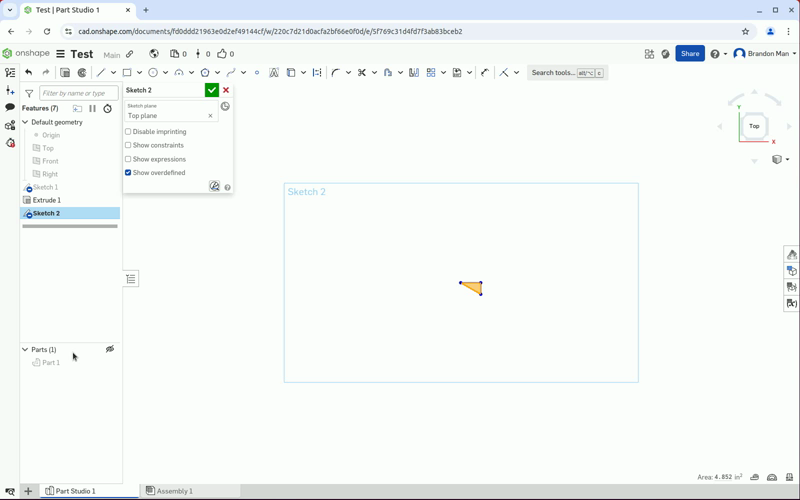
key(shift+e)
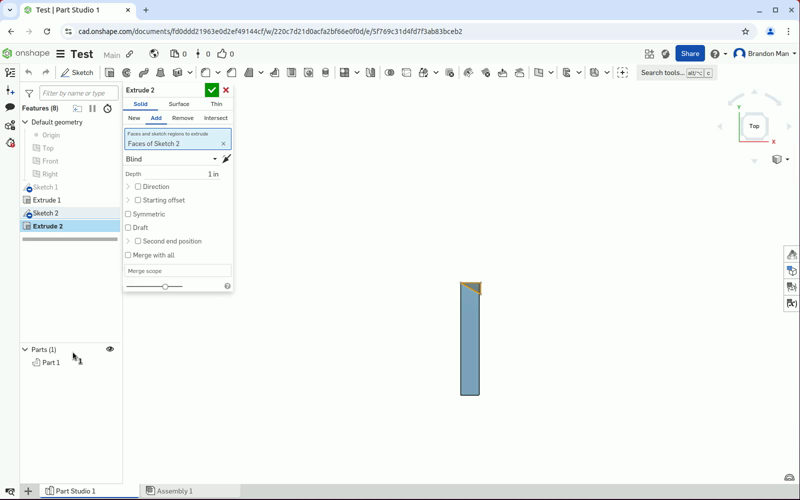
mouse_move(143, 106)
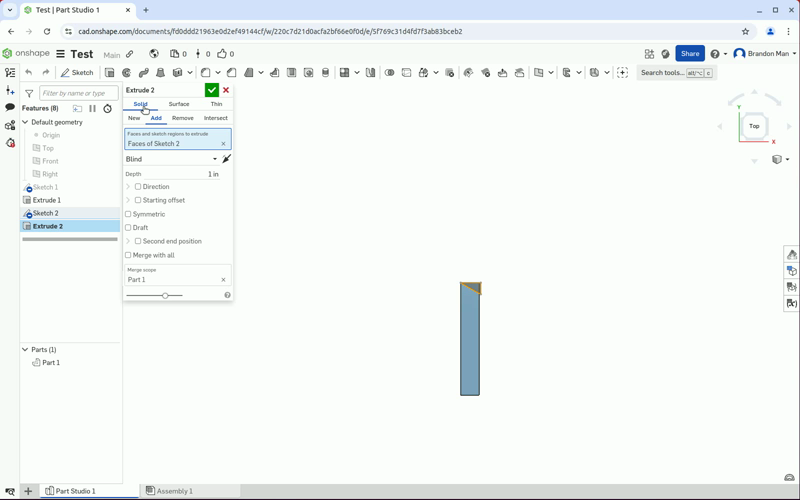
click(143, 106)
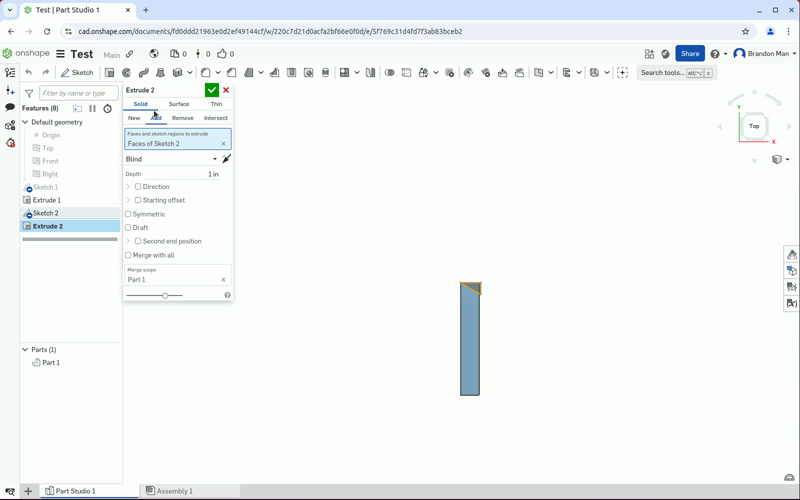
mouse_move(186, 120)
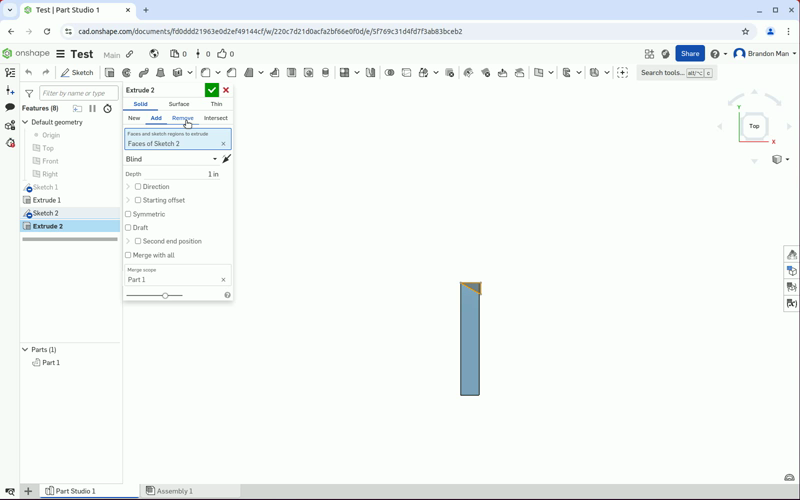
click(186, 120)
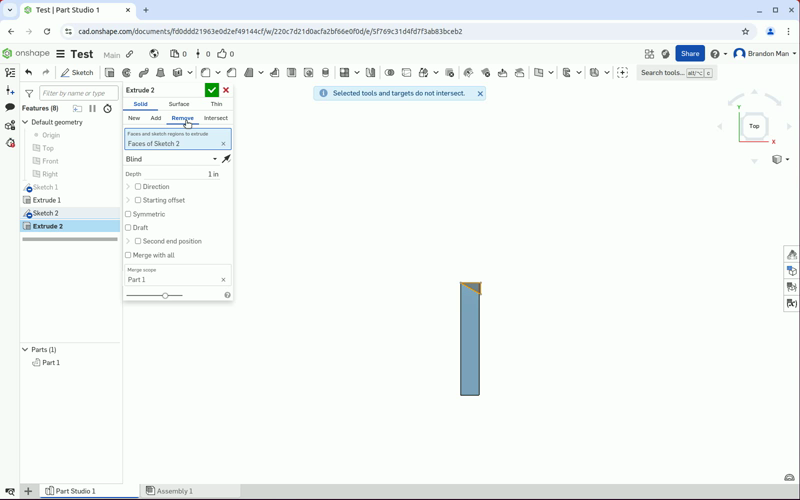
key(tab, 4)
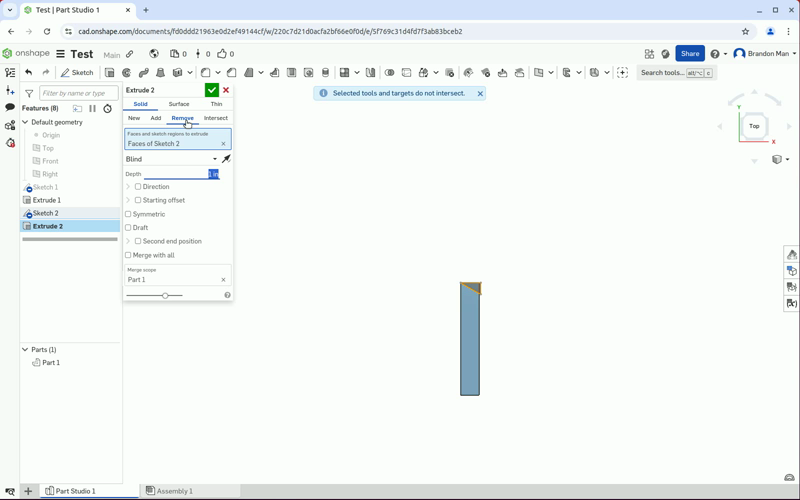
text(-1.204)
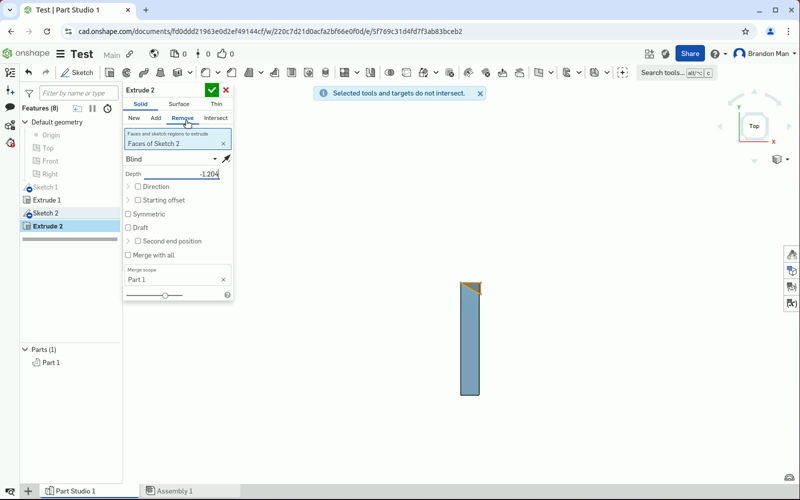
key(tab, 6)
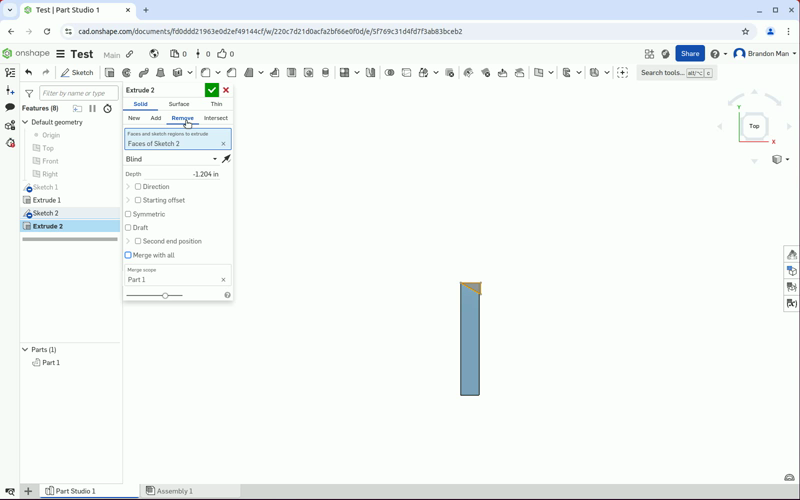
key(space)
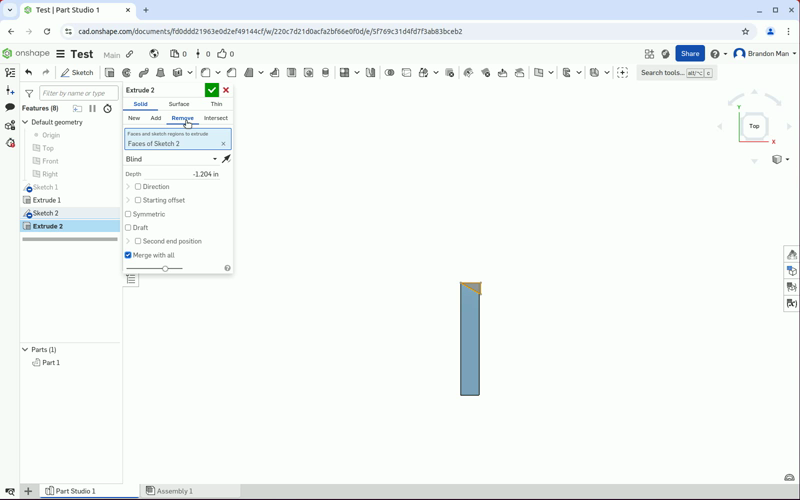
key(enter)
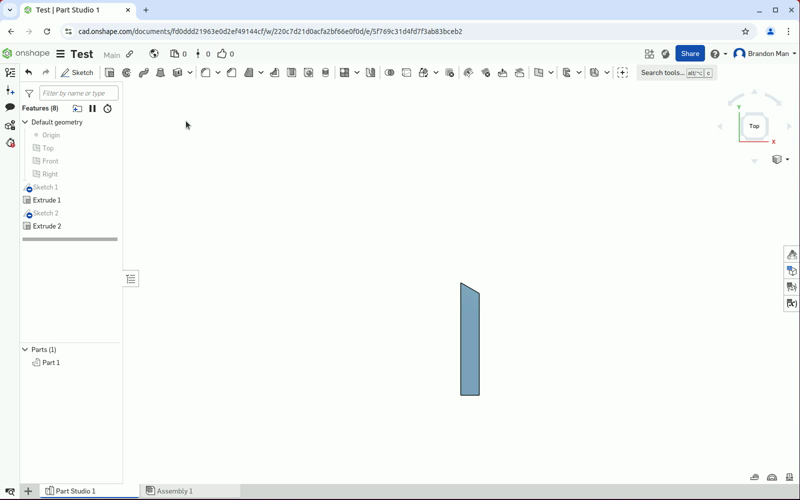
key(shift+h)
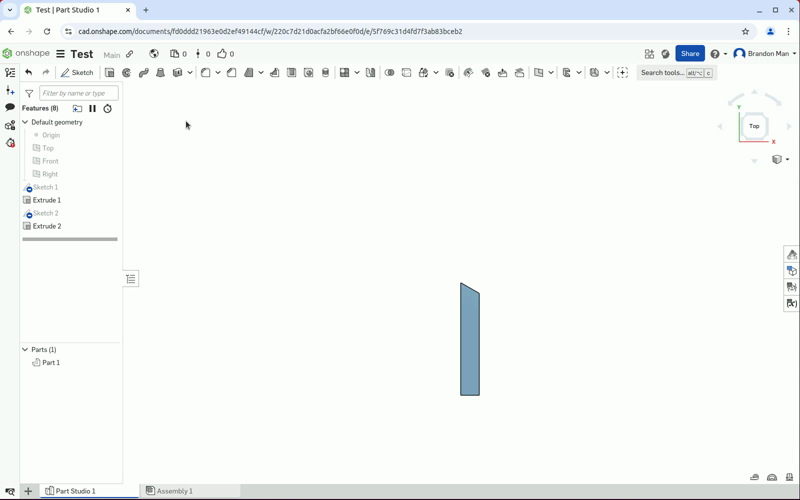
key(shift+h)
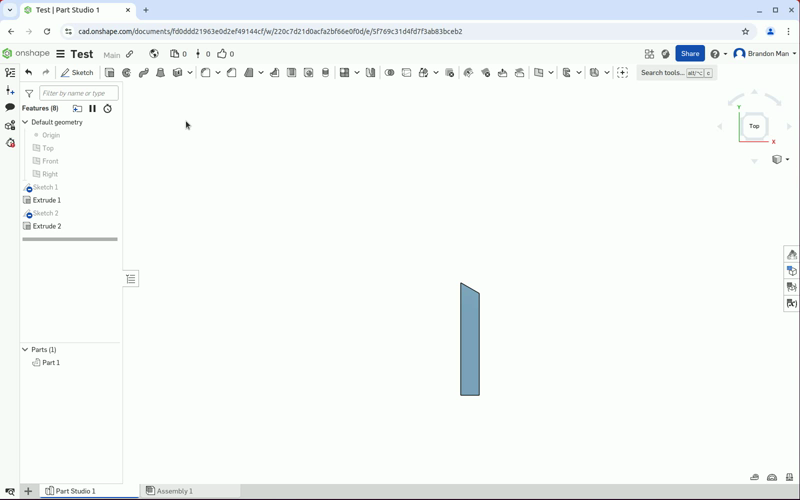
mouse_move(73, 189)
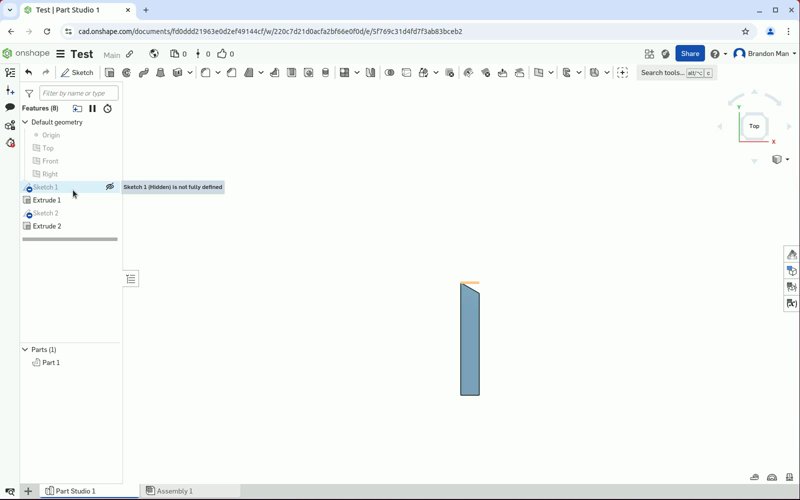
click(73, 189)
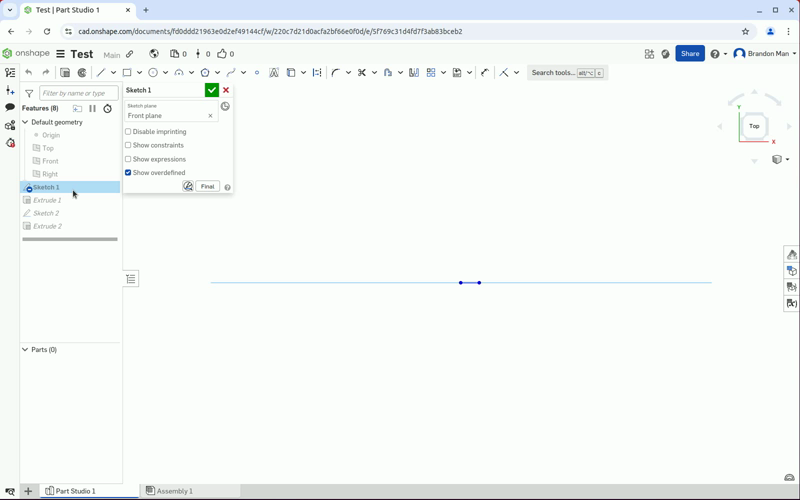
mouse_move(229, 92)
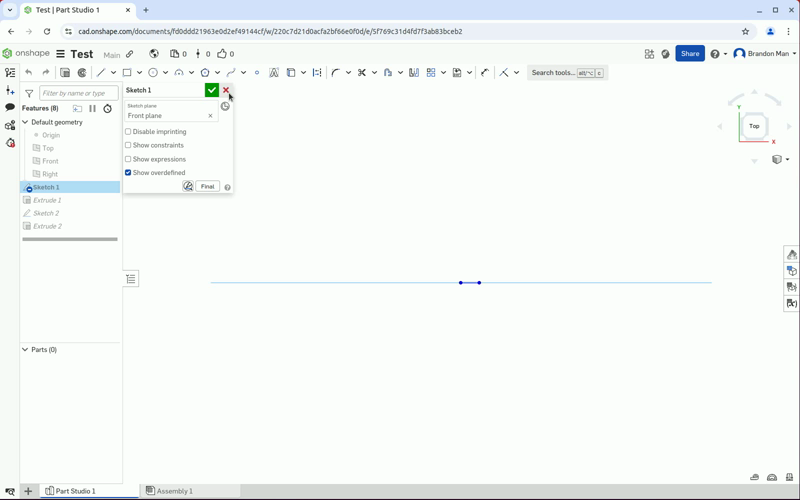
click(229, 92)
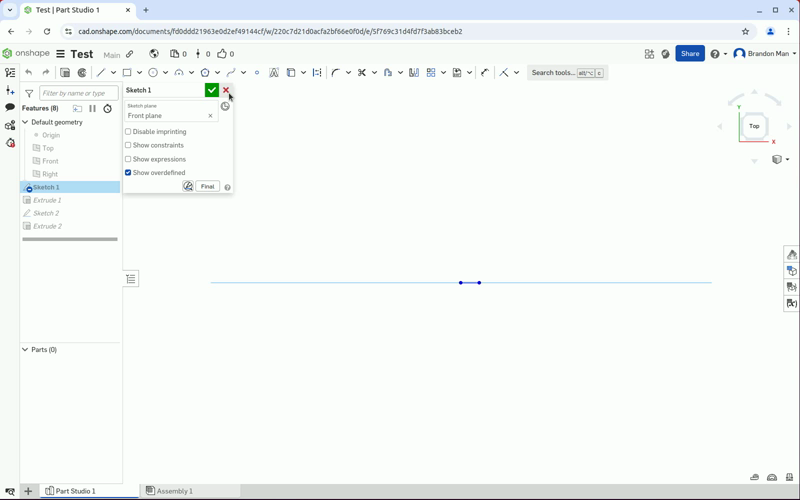
key(shift+s)
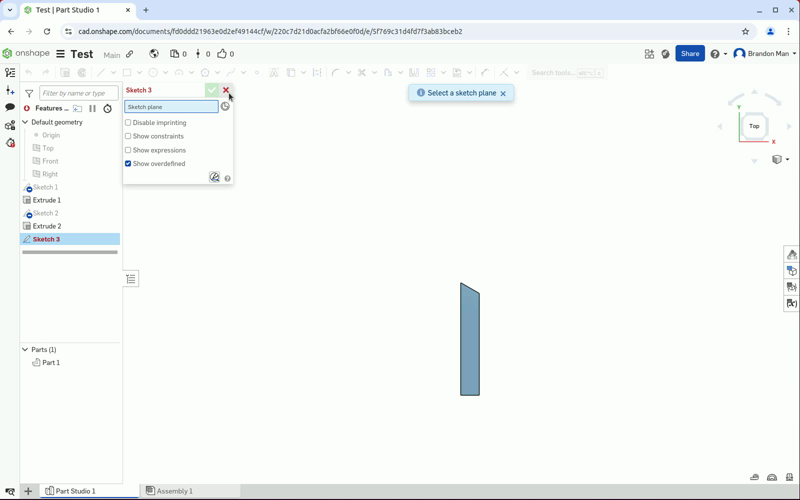
mouse_move(73, 150)
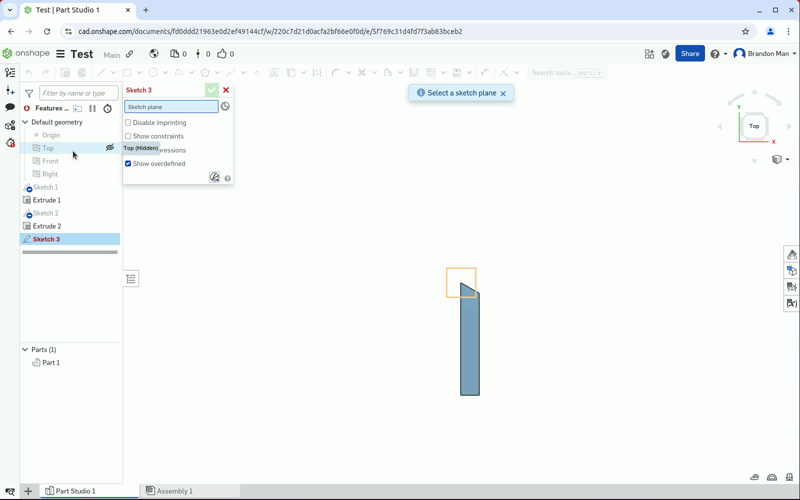
click(73, 150)
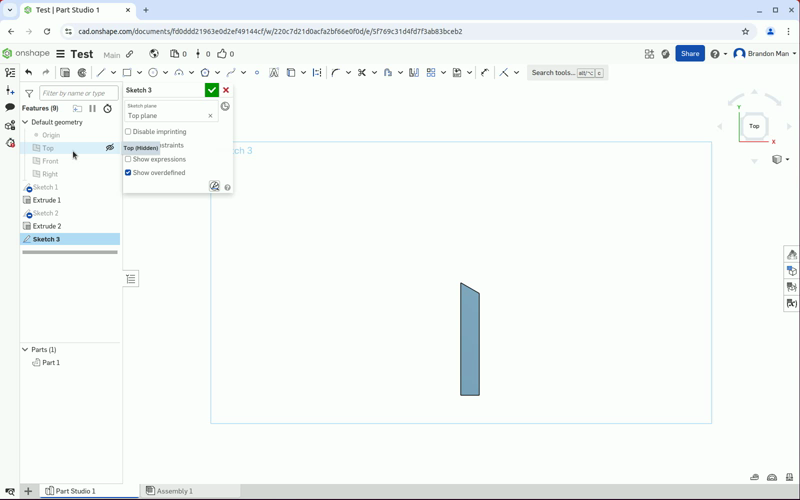
mouse_move(73, 352)
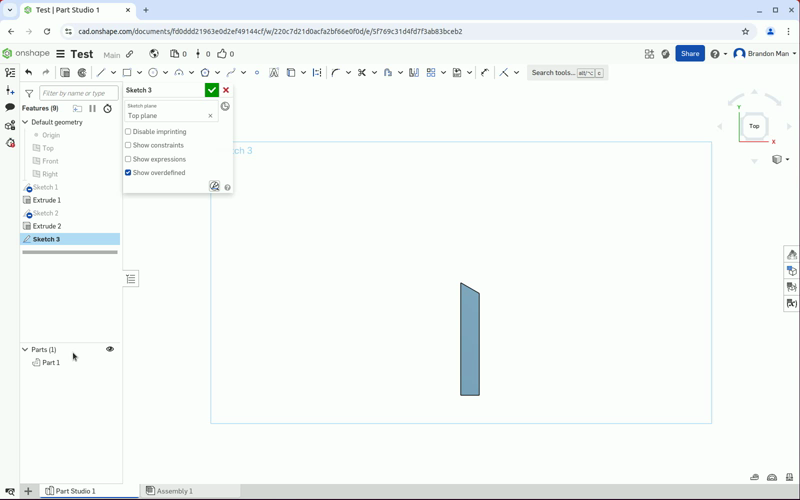
key(y)
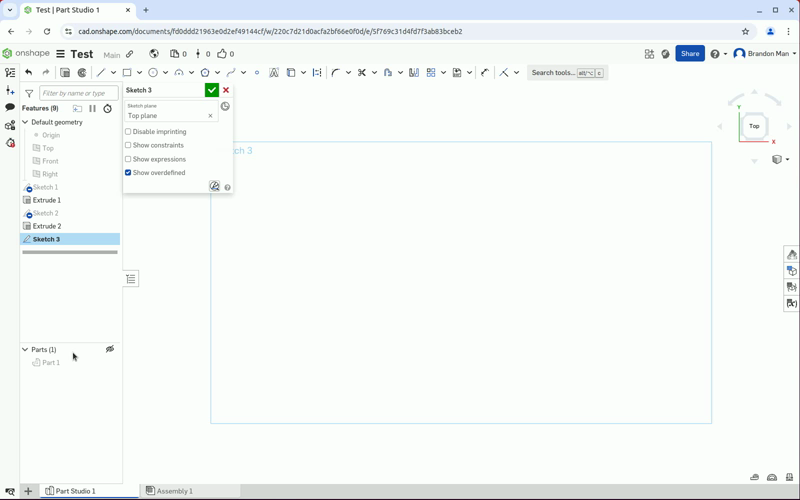
key(l)
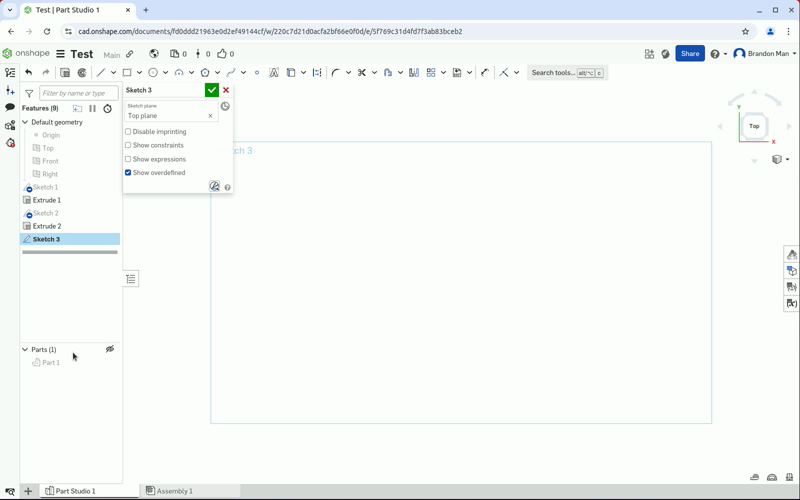
key_down(shift)
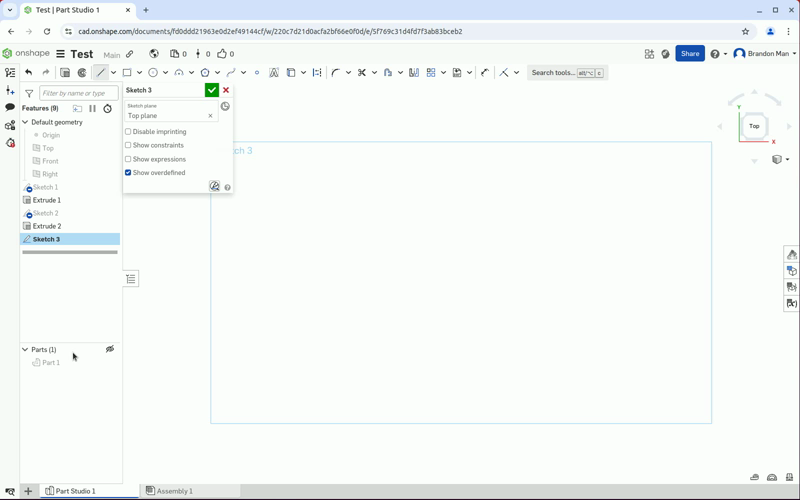
mouse_move(459, 395)
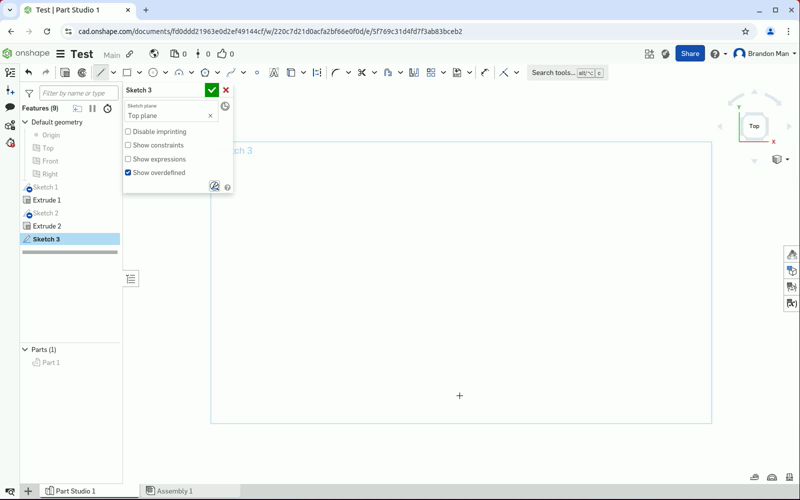
click(459, 395)
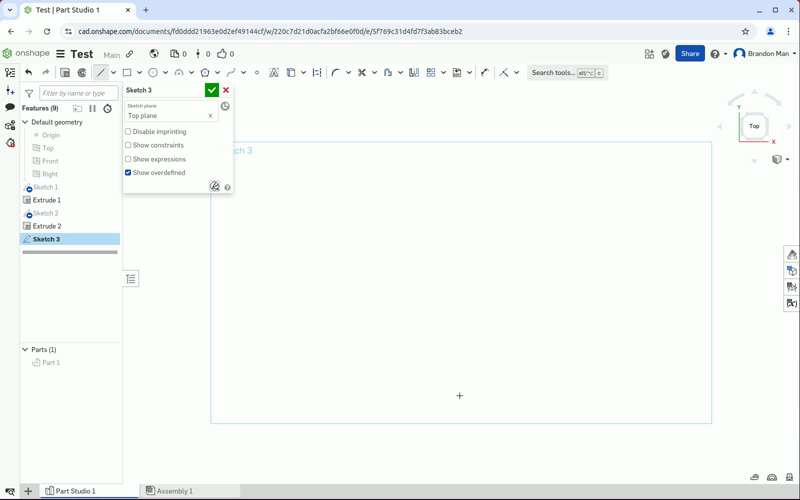
key_up(shift)
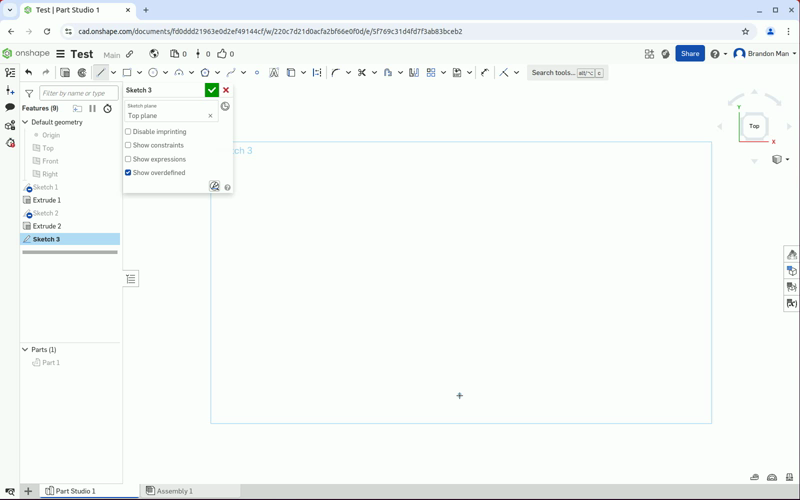
key_down(shift)
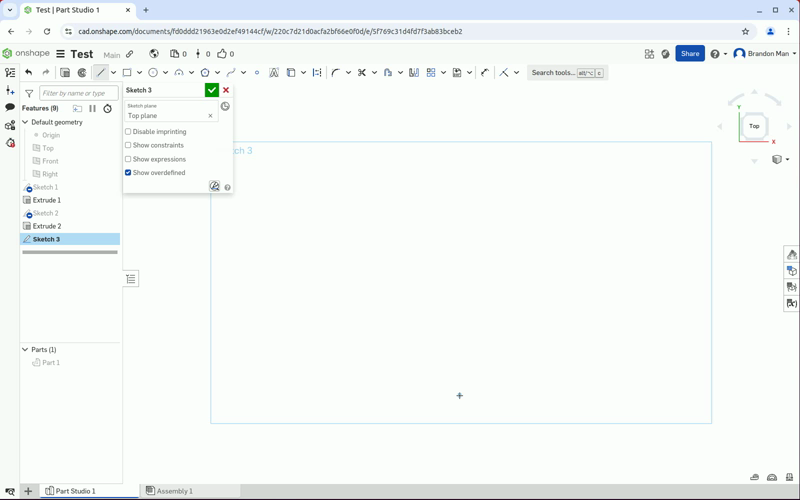
mouse_move(489, 395)
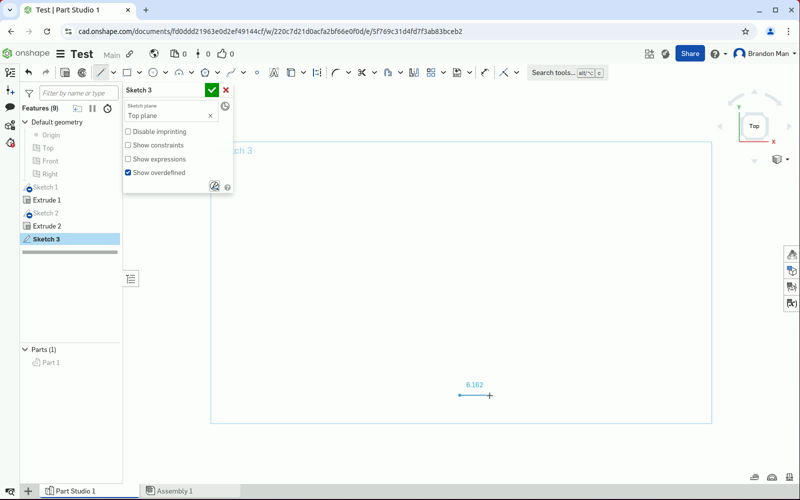
mouse_move(479, 395)
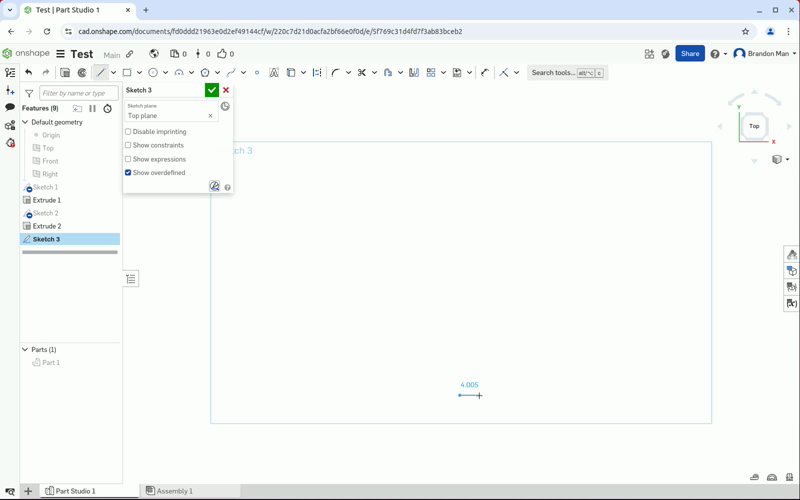
click(479, 395)
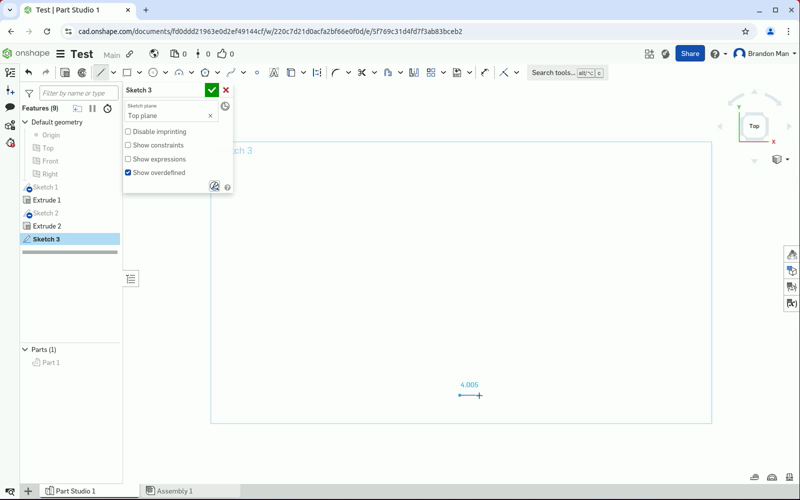
key_up(shift)
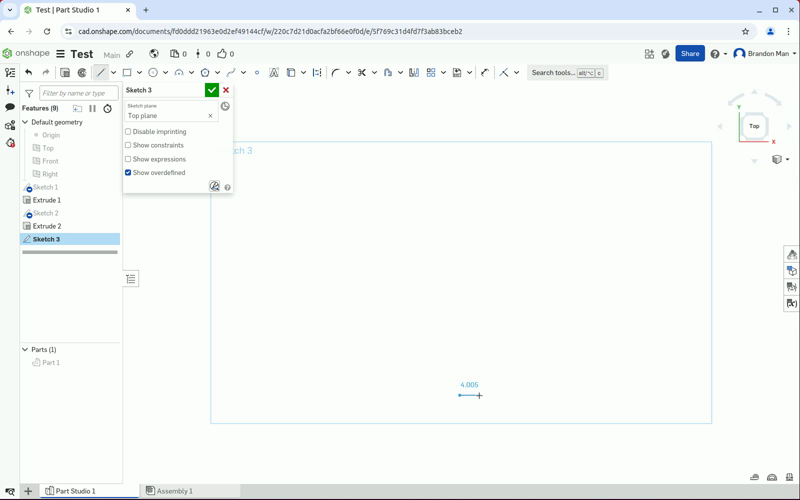
key_down(shift)
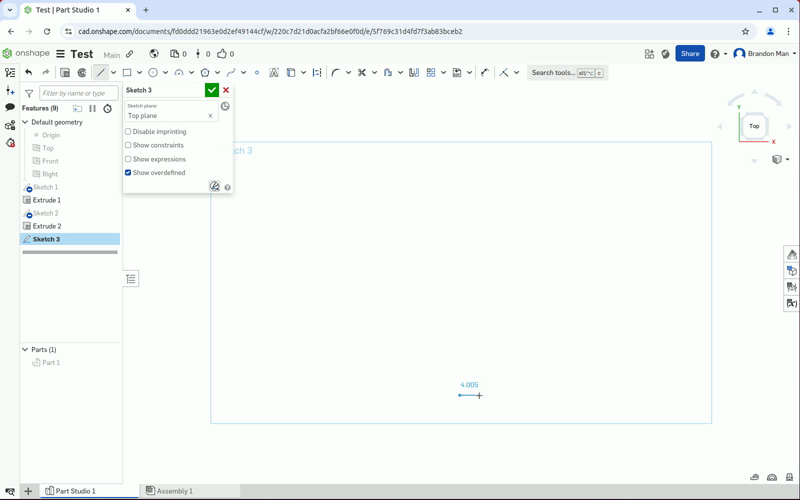
mouse_move(509, 395)
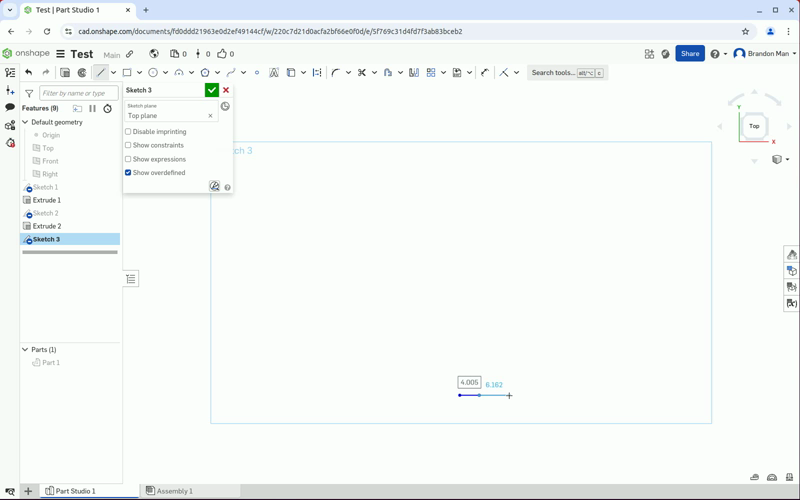
mouse_move(459, 384)
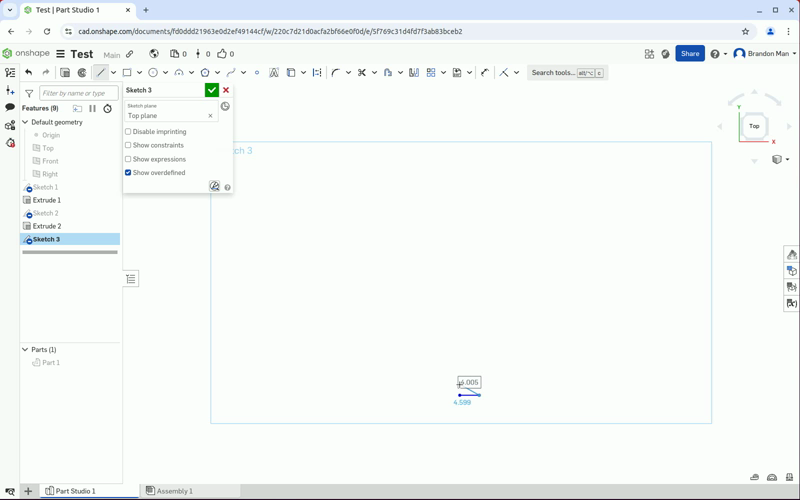
click(459, 384)
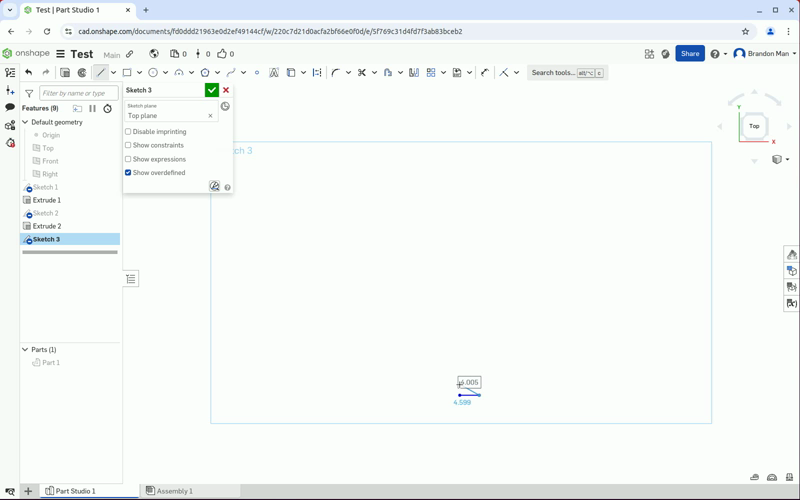
key_up(shift)
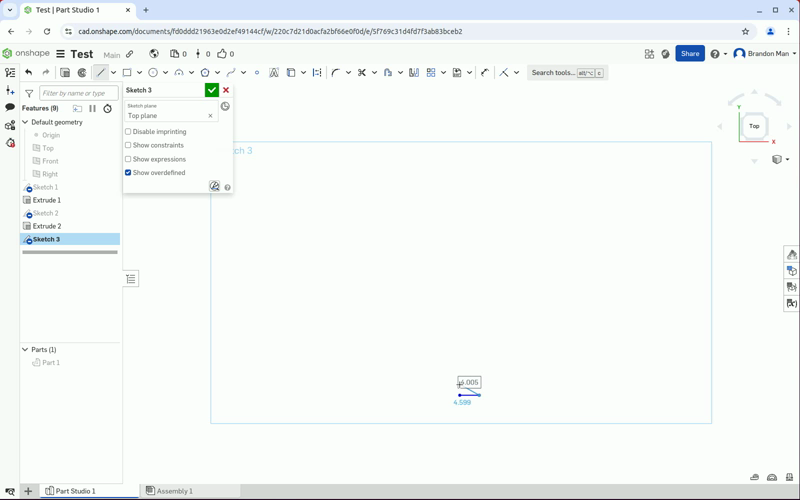
mouse_move(489, 384)
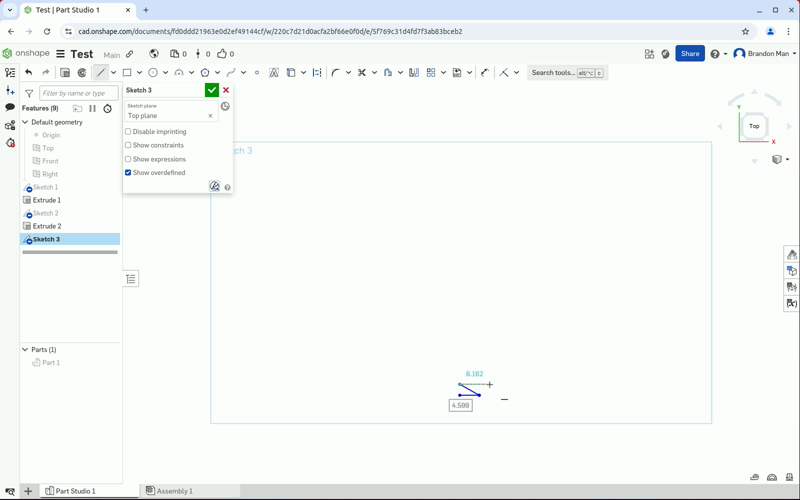
key_down(shift)
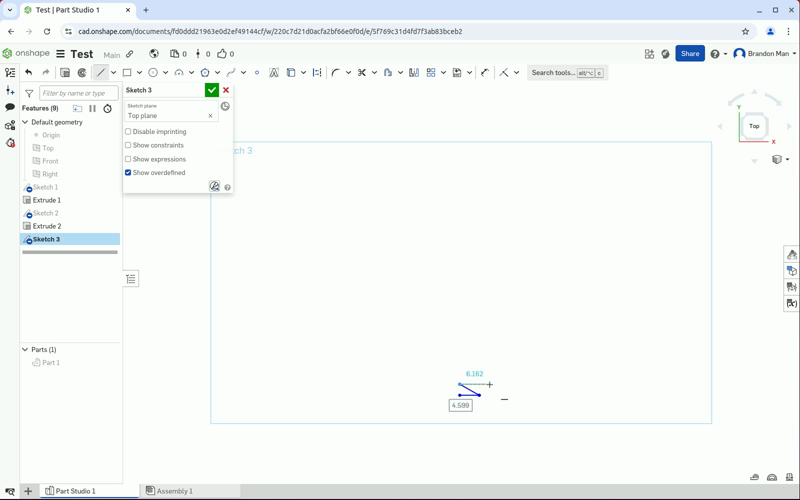
mouse_move(459, 395)
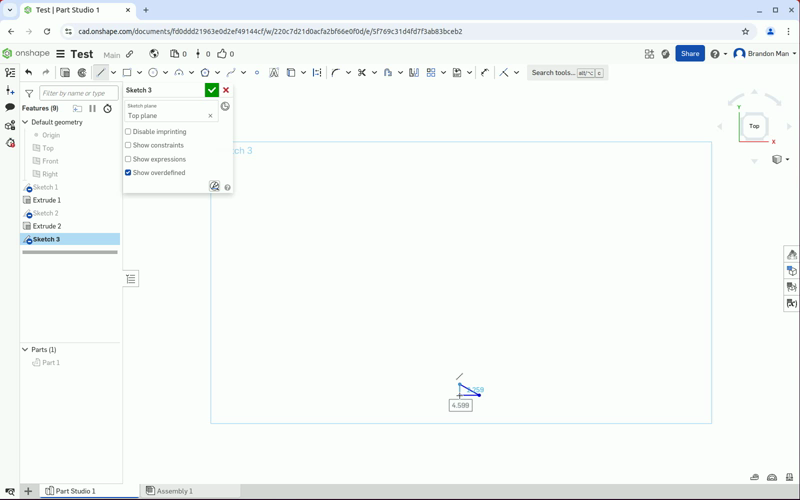
key_up(shift)
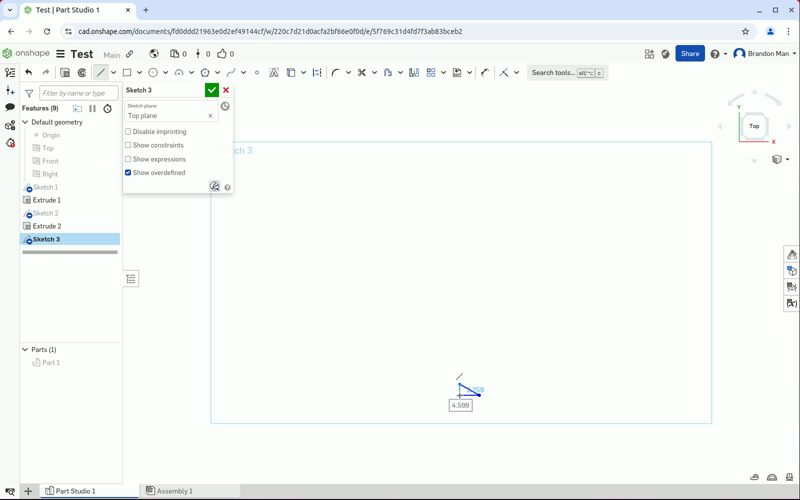
click(459, 395)
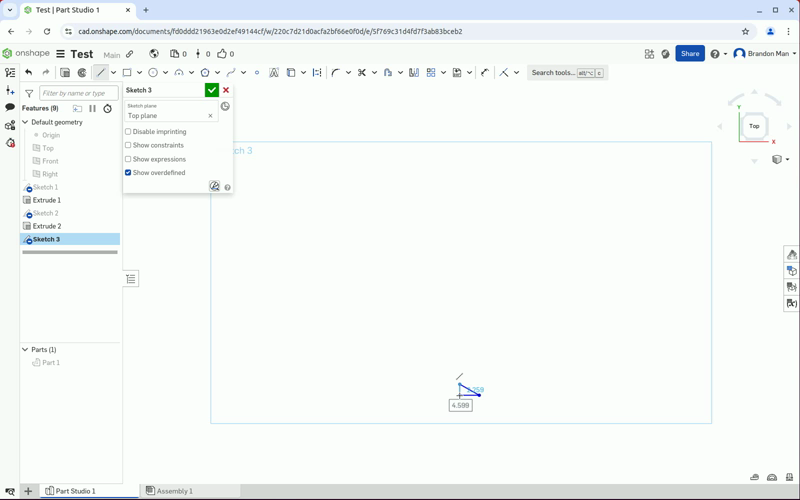
key(esc)
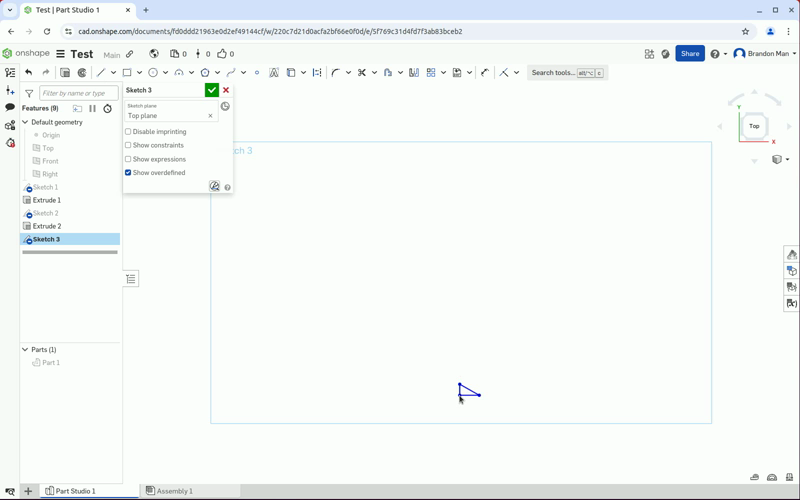
mouse_move(464, 394)
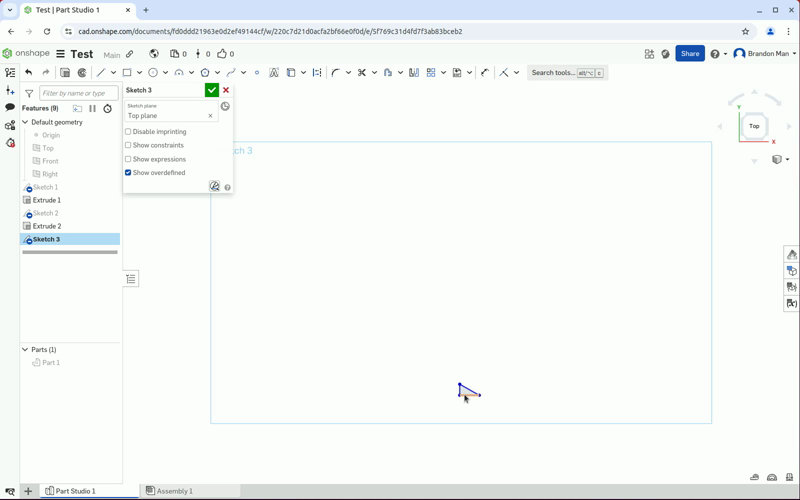
scroll(6)
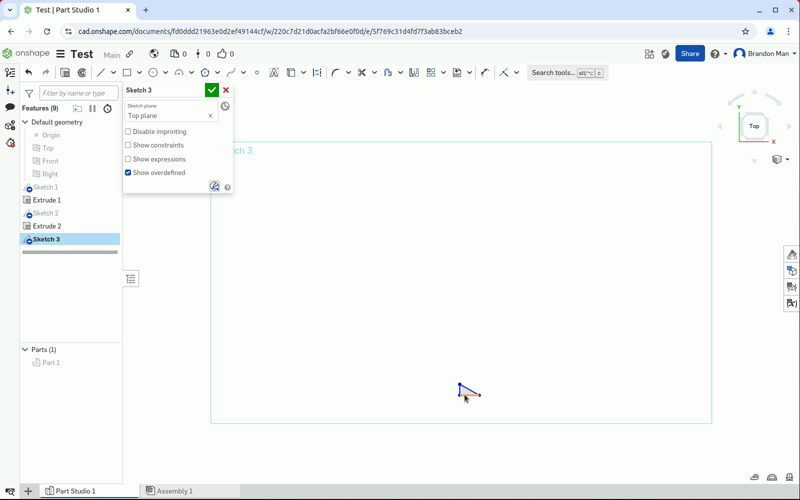
scroll(6)
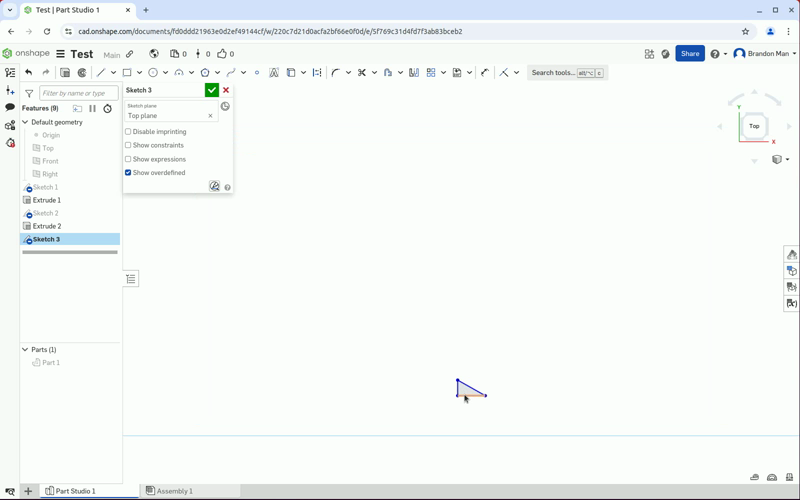
scroll(6)
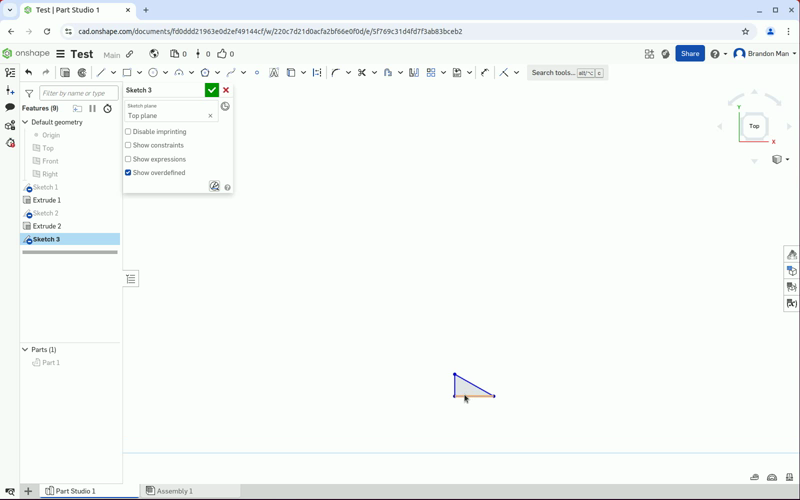
scroll(6)
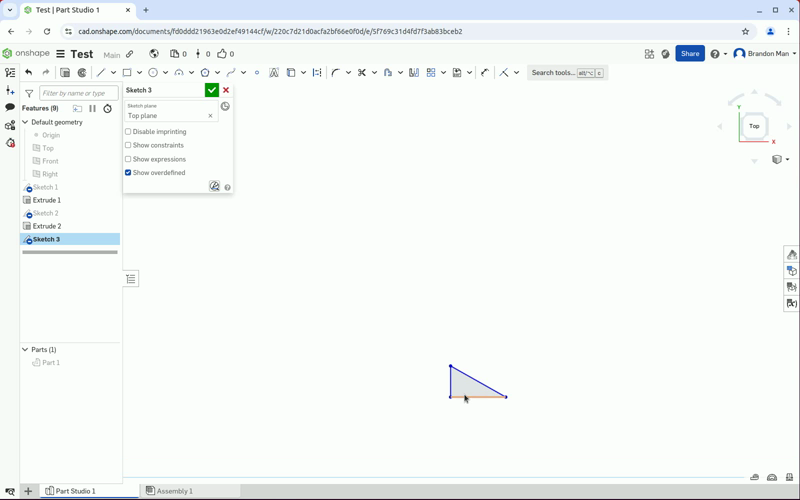
scroll(6)
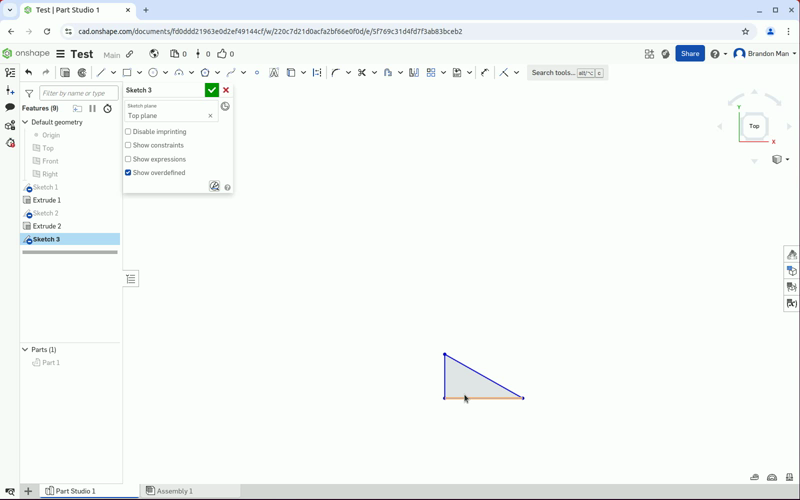
scroll(6)
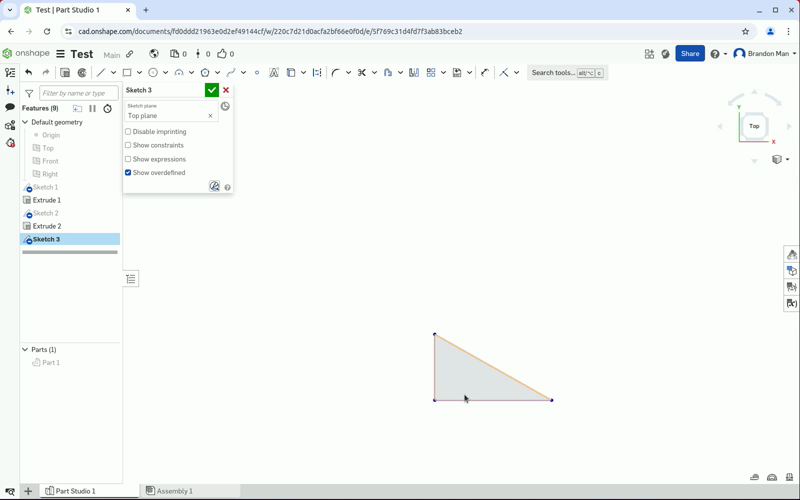
scroll(6)
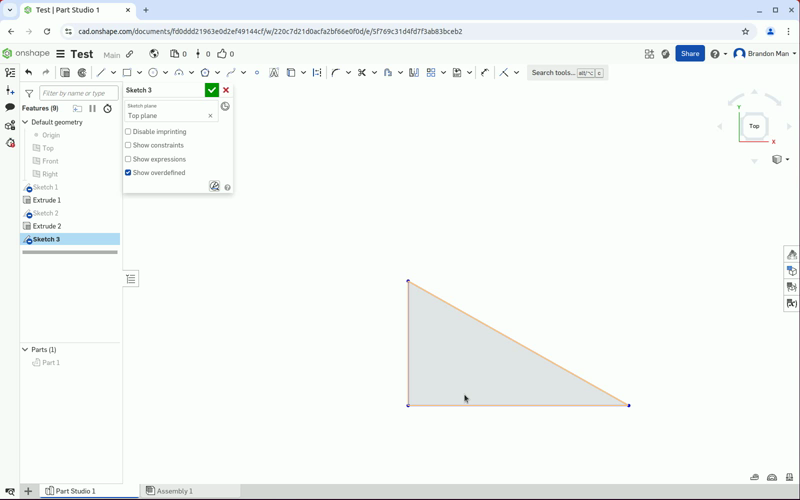
click(464, 394)
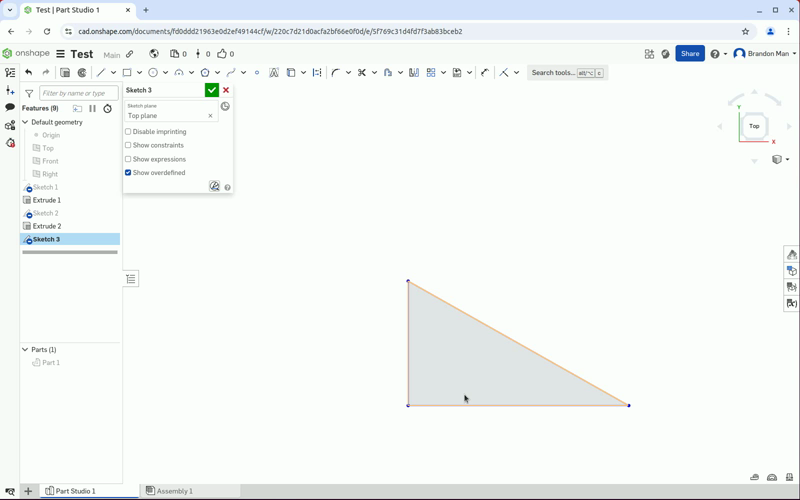
scroll(-6)
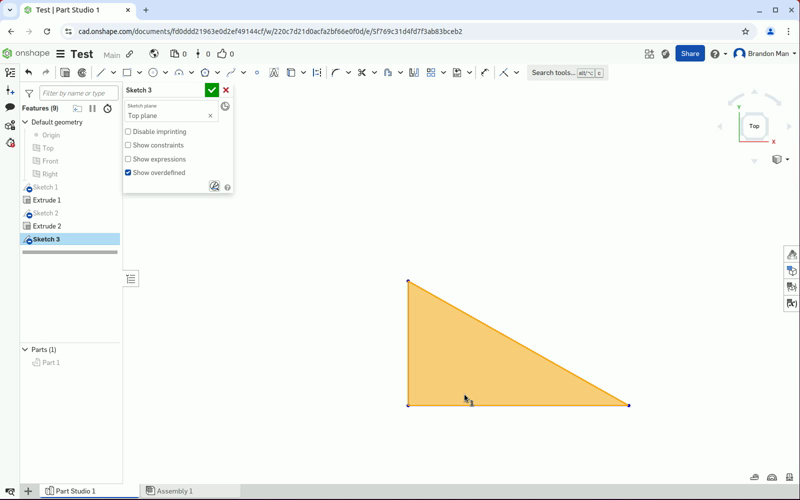
scroll(-6)
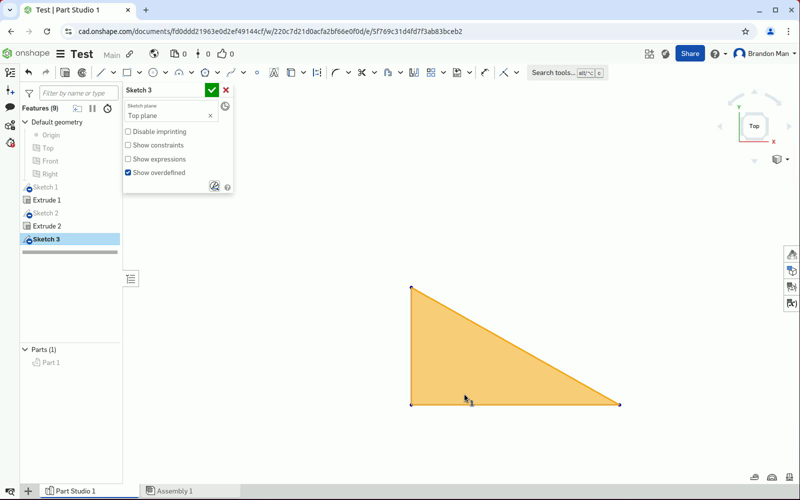
scroll(-6)
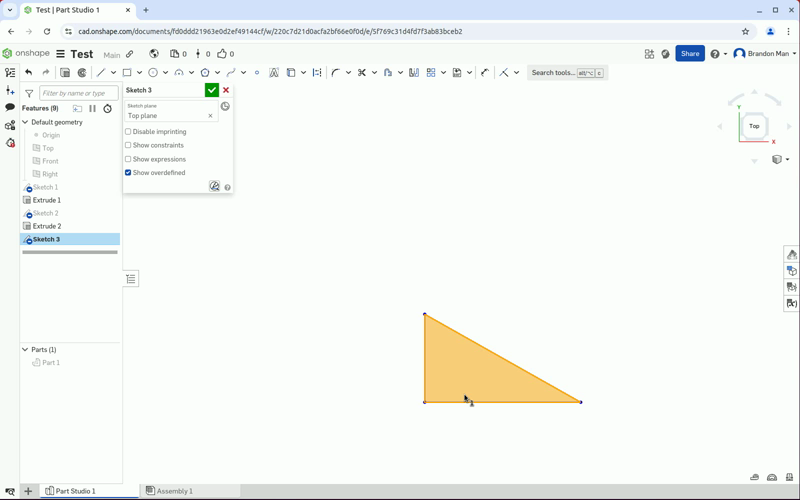
scroll(-6)
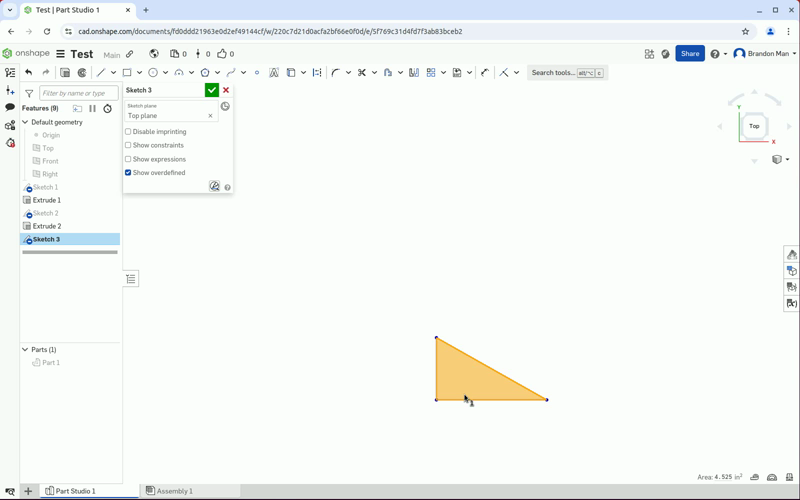
scroll(-6)
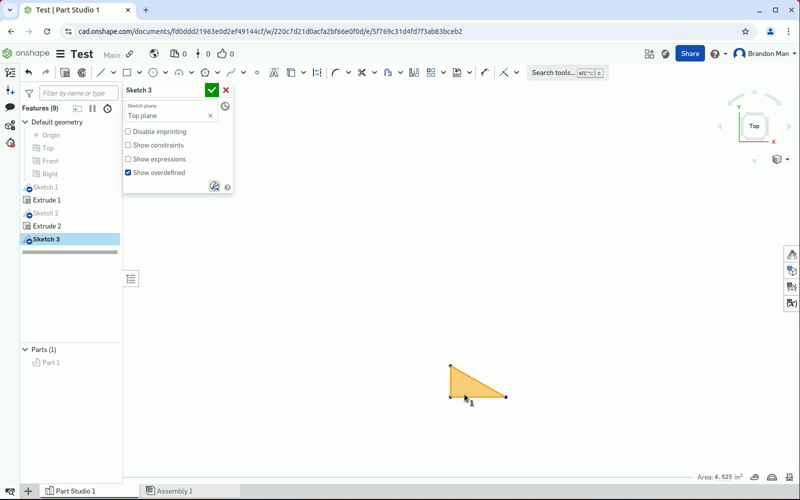
scroll(-6)
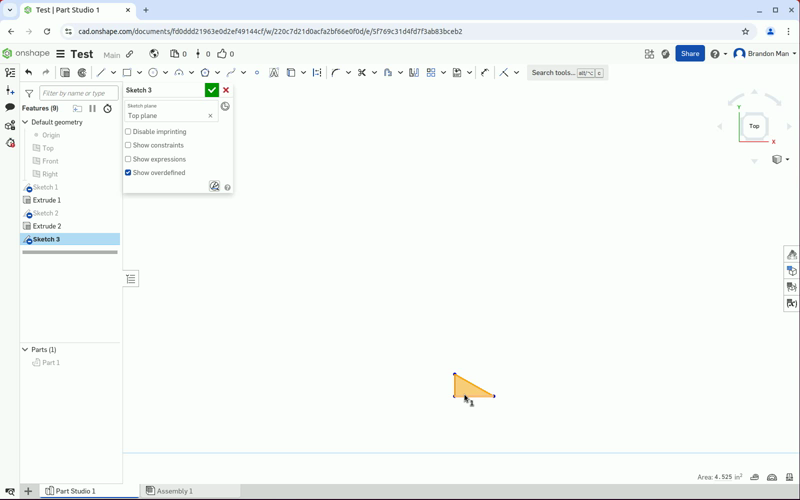
scroll(-6)
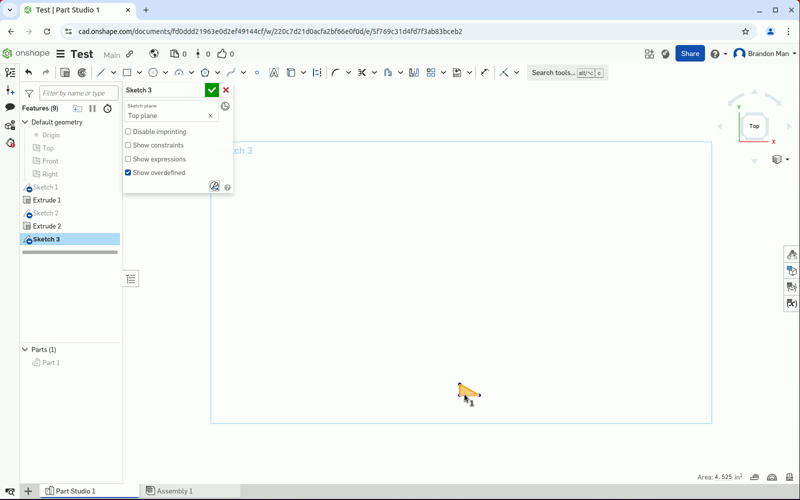
mouse_move(73, 352)
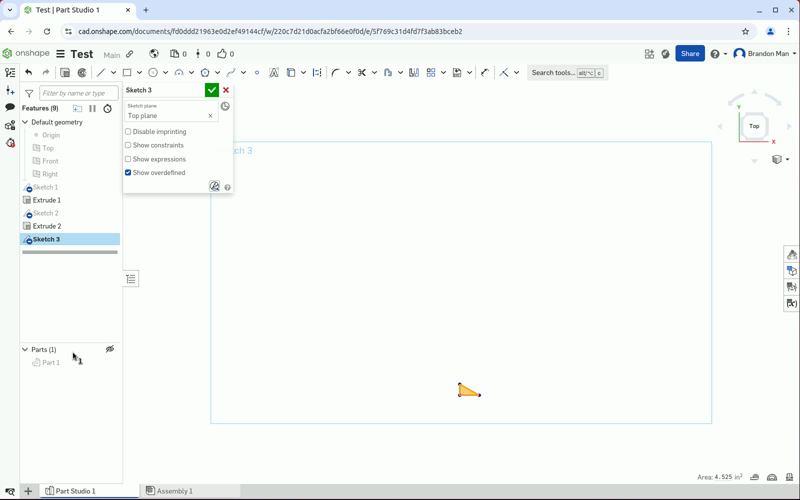
key(shift+y)
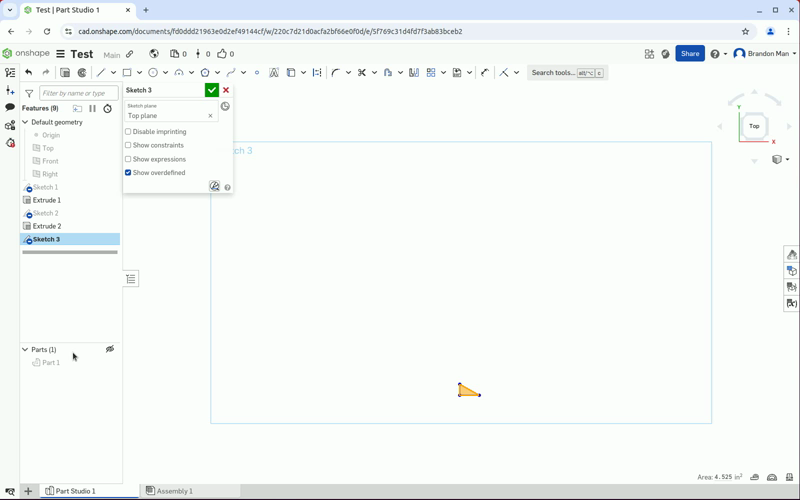
key(shift+e)
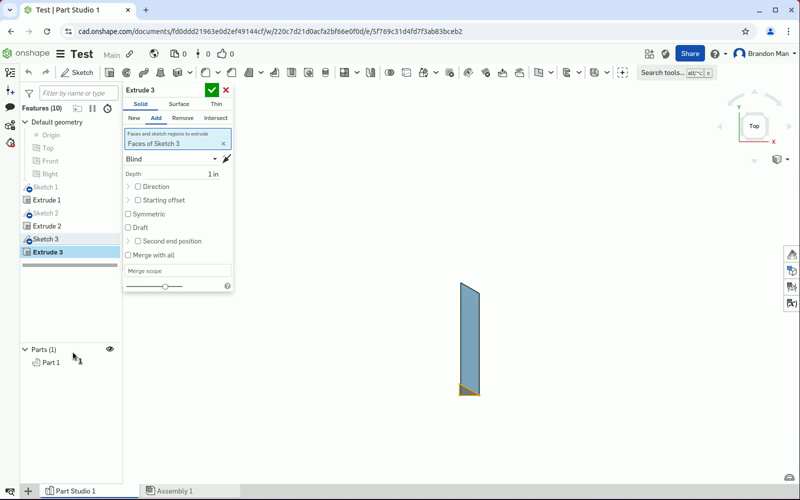
mouse_move(143, 106)
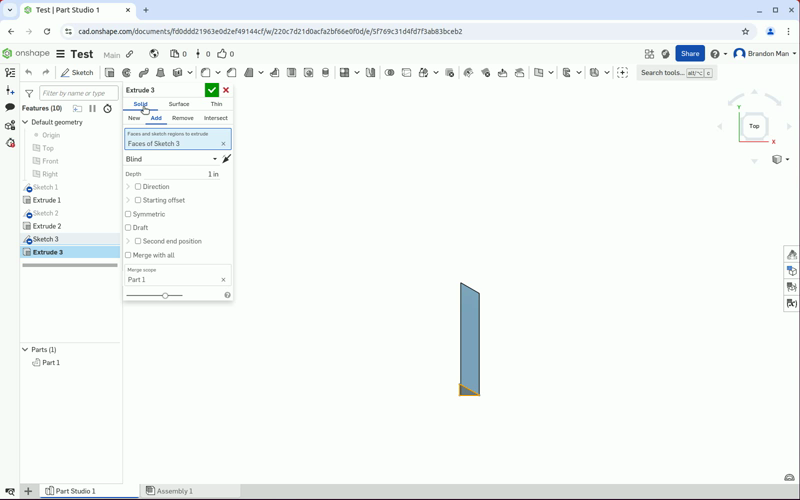
click(143, 106)
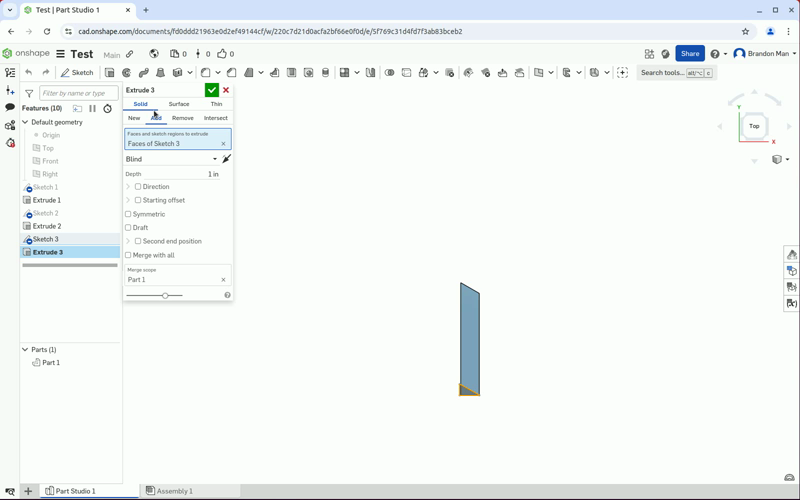
mouse_move(186, 120)
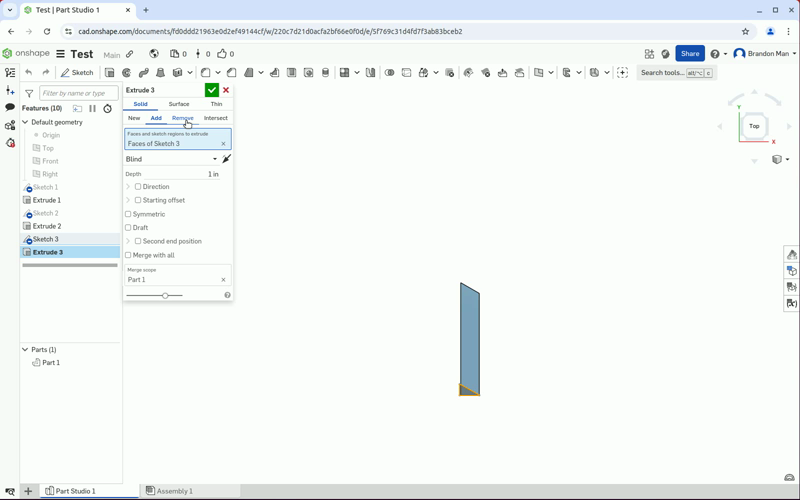
click(186, 120)
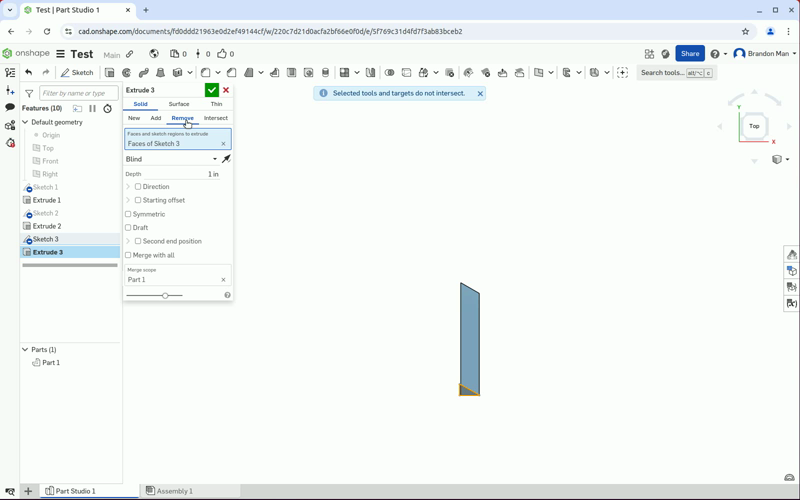
key(tab, 4)
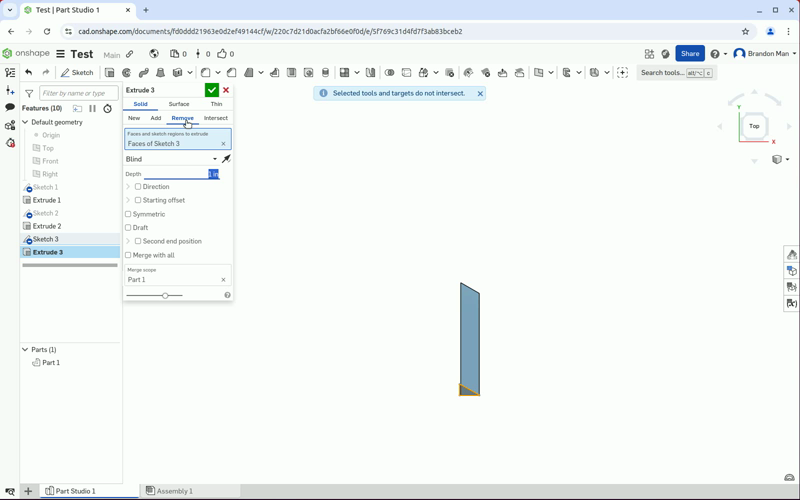
text(-1.204)
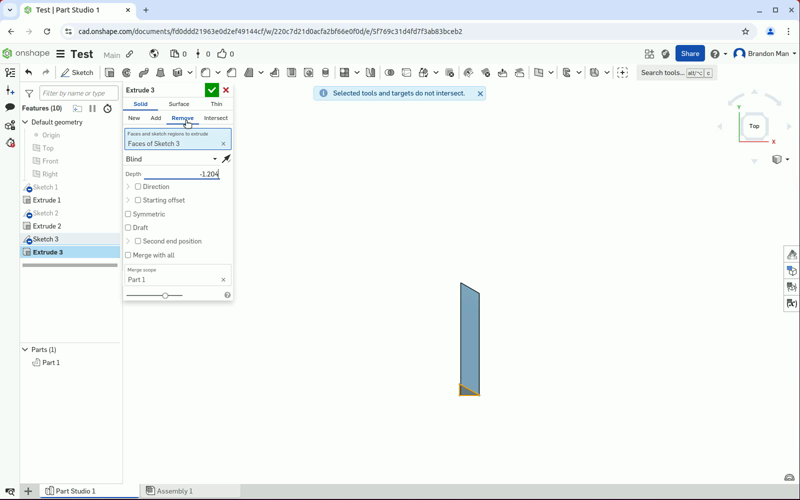
key(tab, 6)
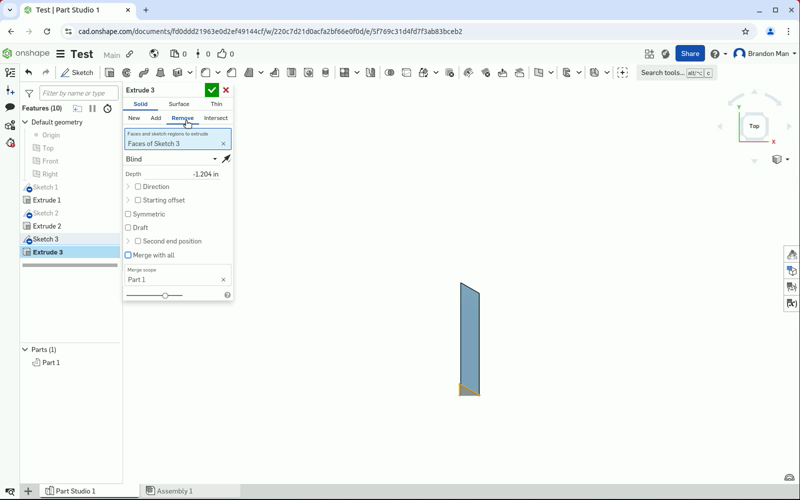
key(space)
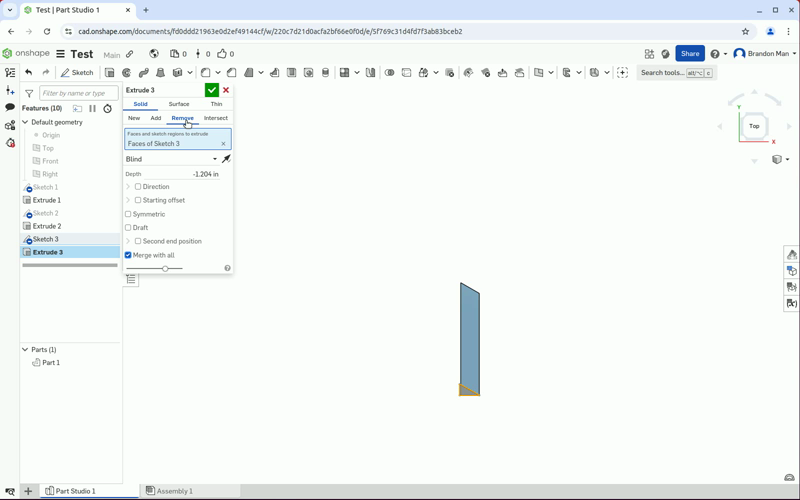
key(enter)
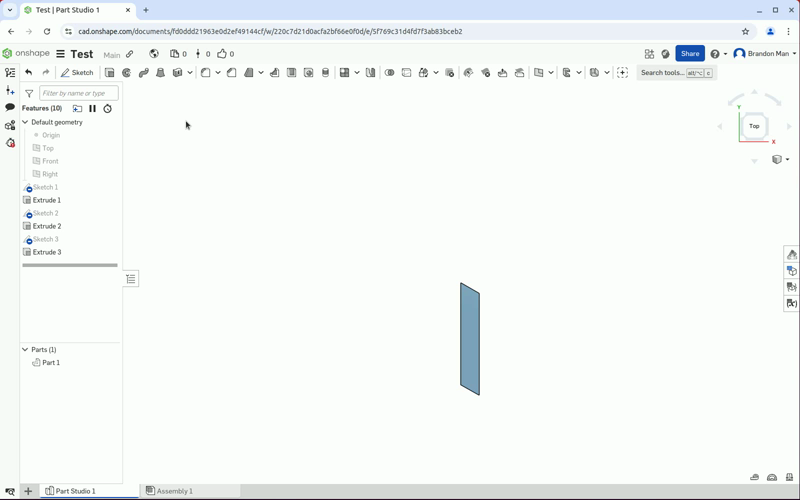
key(shift+h)
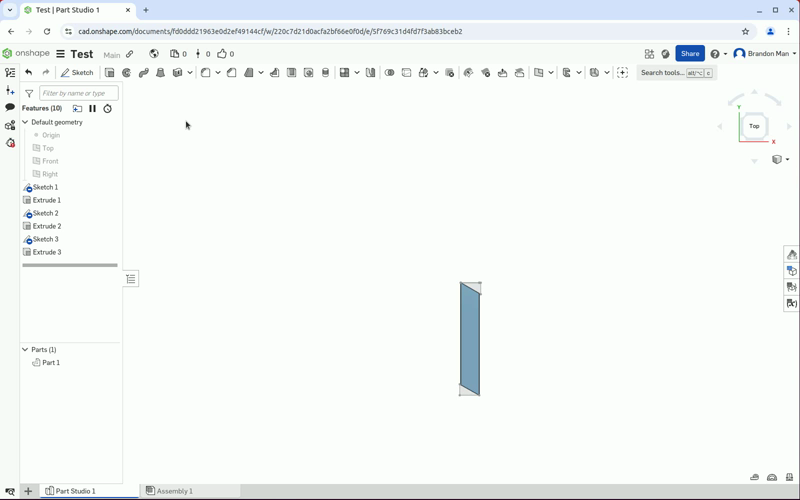
key(shift+h)
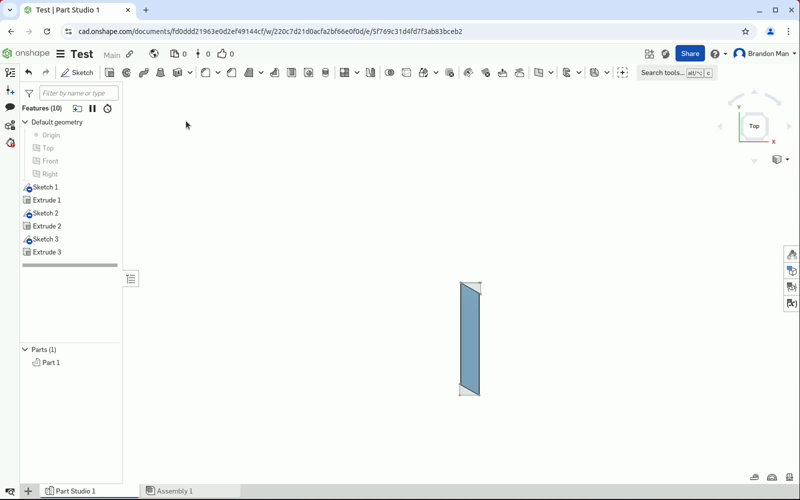
key(shift+7)
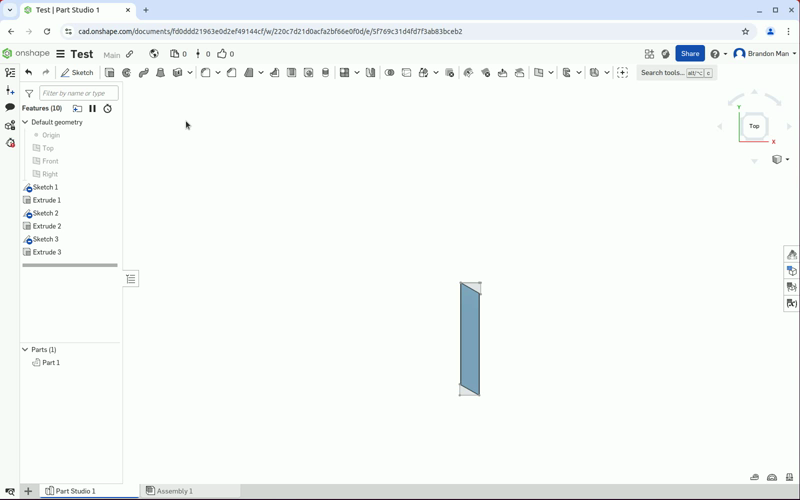
key(up, 3)
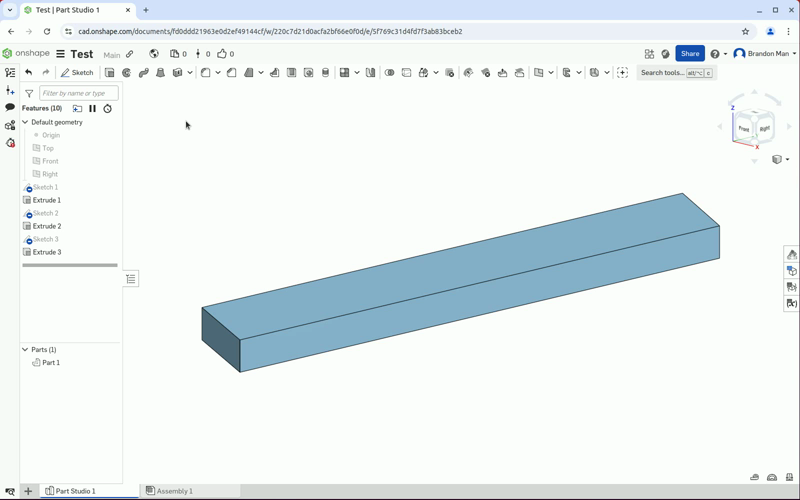
key(left, 3)
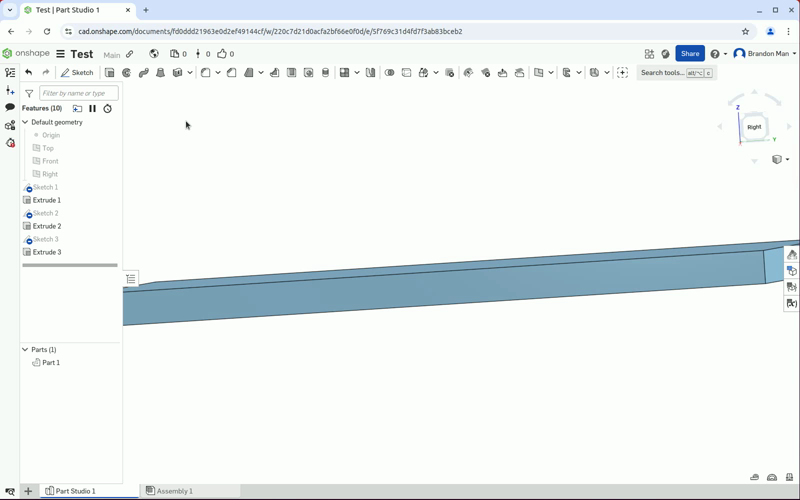
key(right, 3)
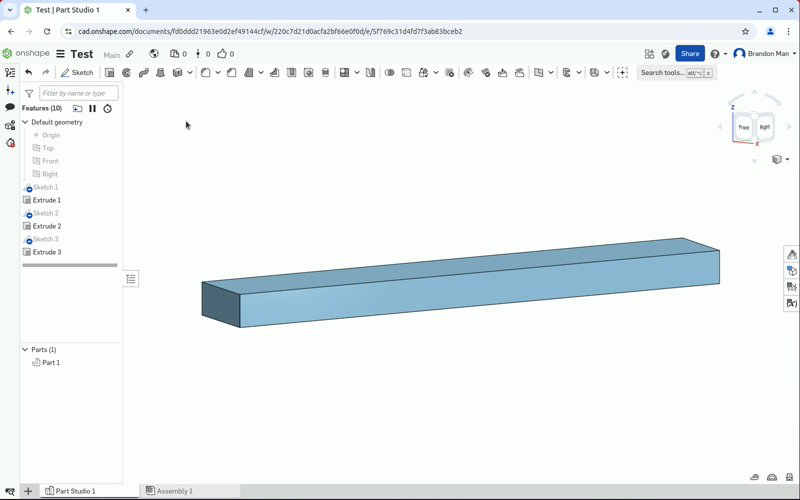
key(down, 3)
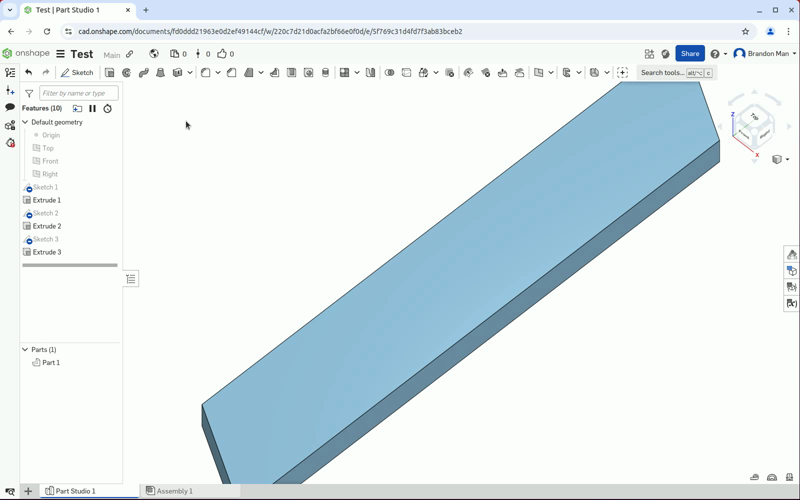
mouse_move(73, 189)
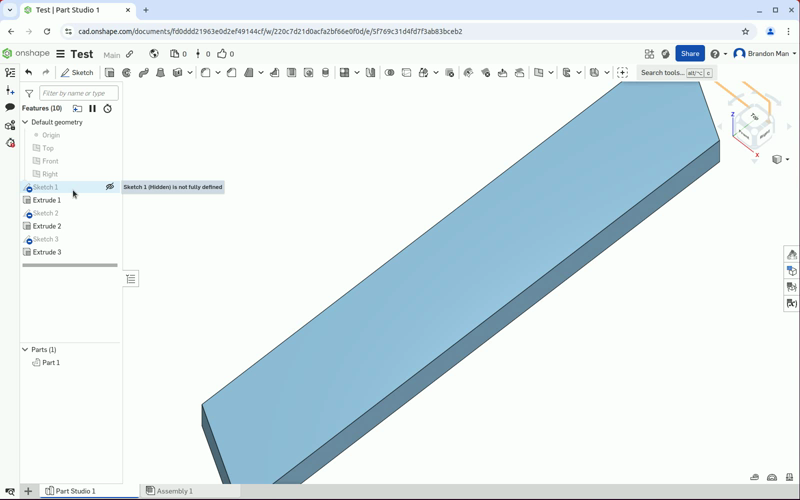
click(73, 189)